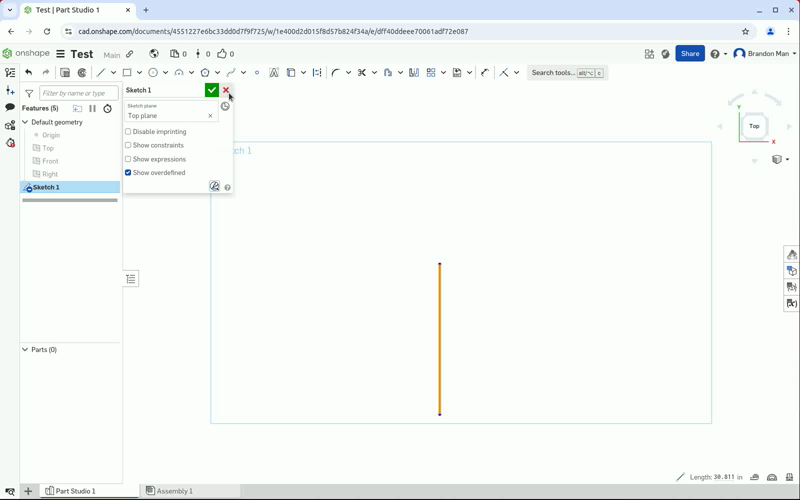
key(shift+h)
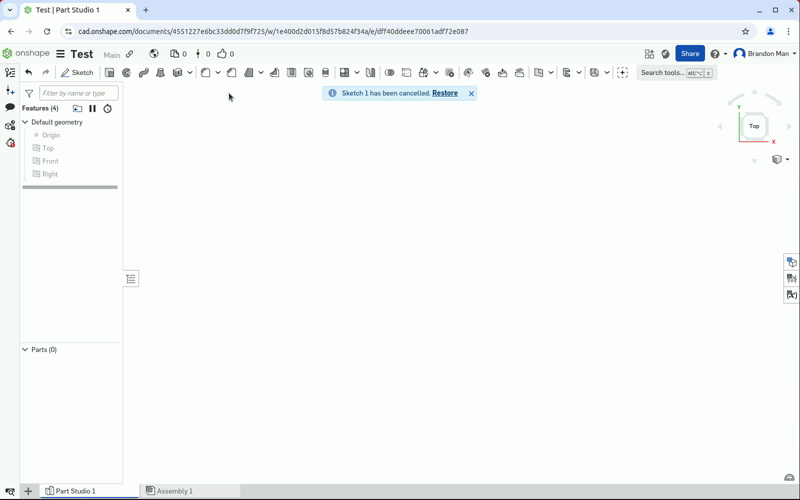
mouse_move(73, 352)
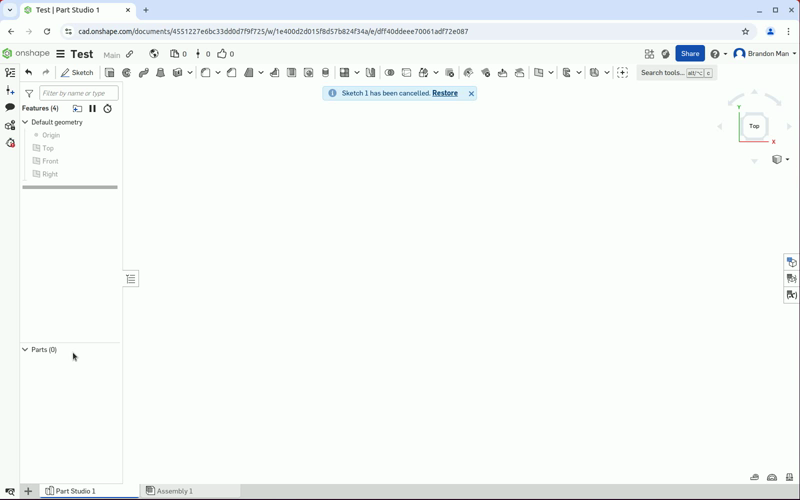
key(y)
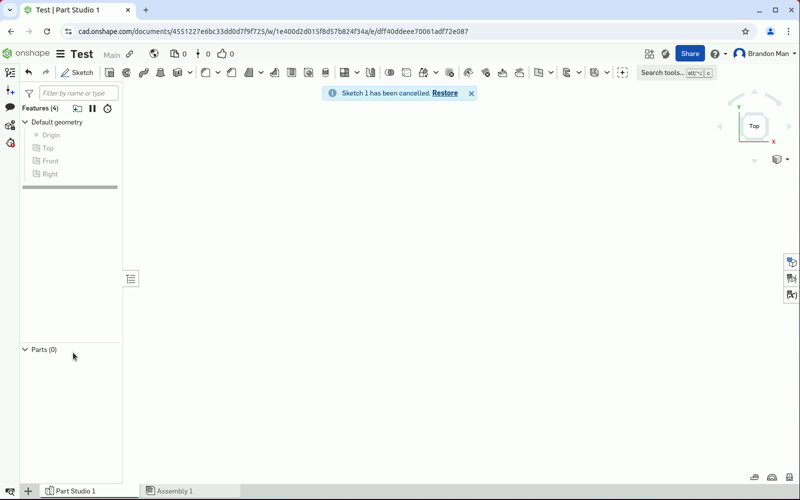
key(shift+p)
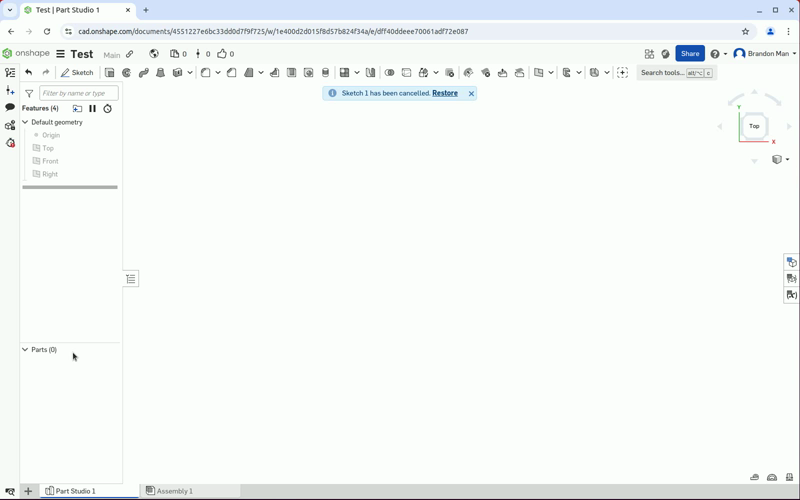
key(space)
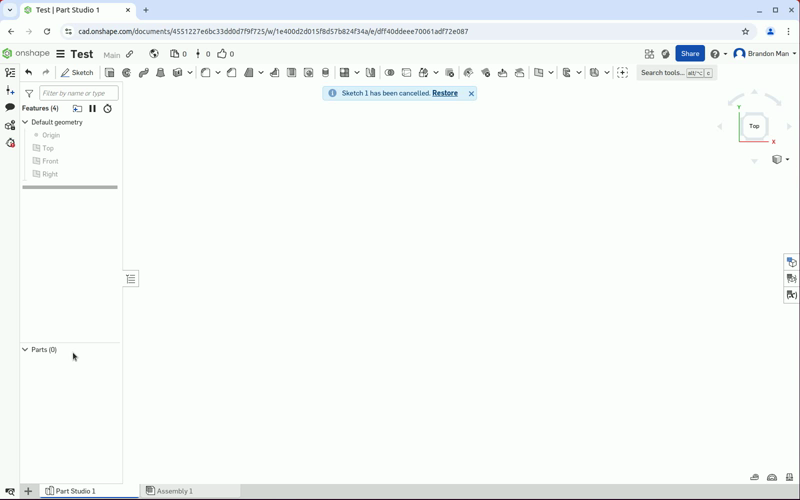
key_down(shift)
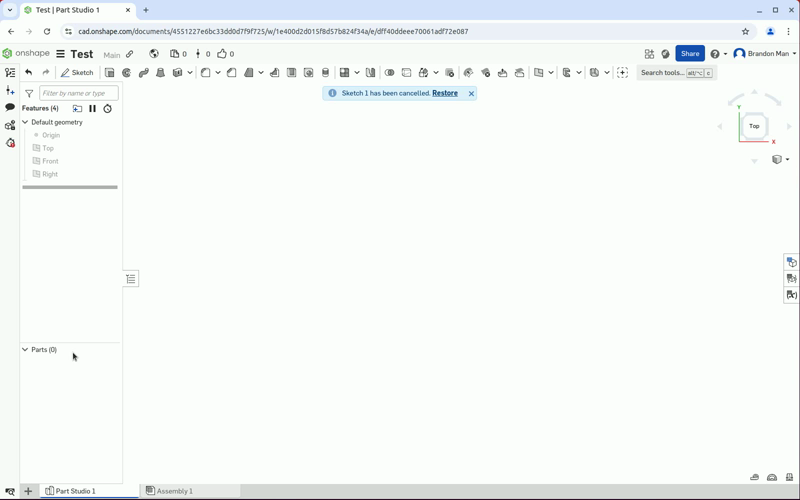
key(up)
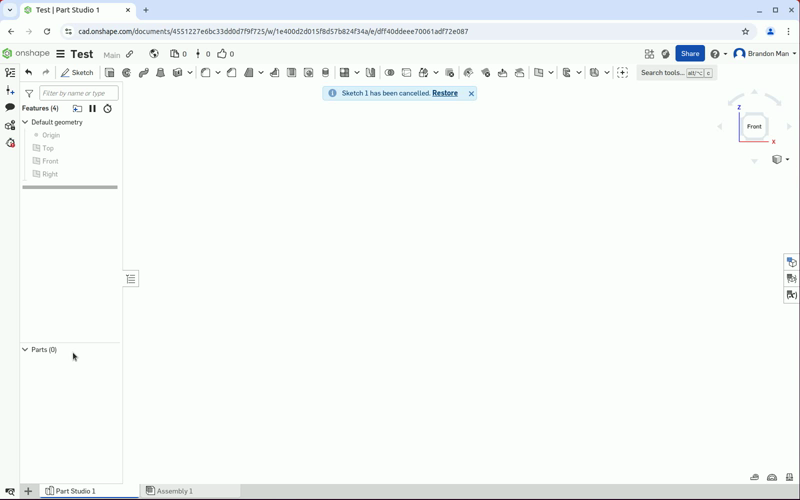
key_up(shift)
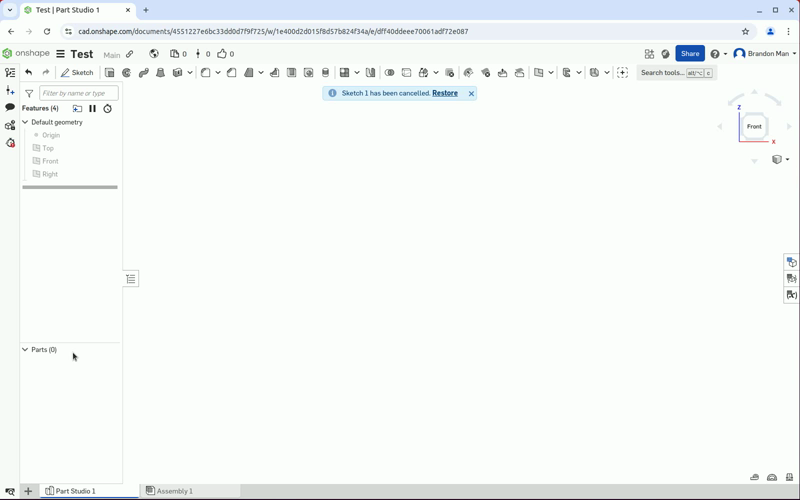
mouse_move(73, 352)
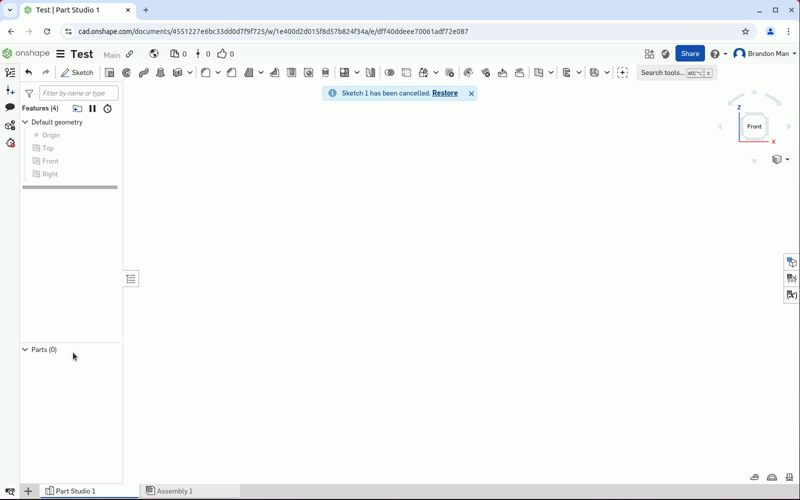
key(shift+y)
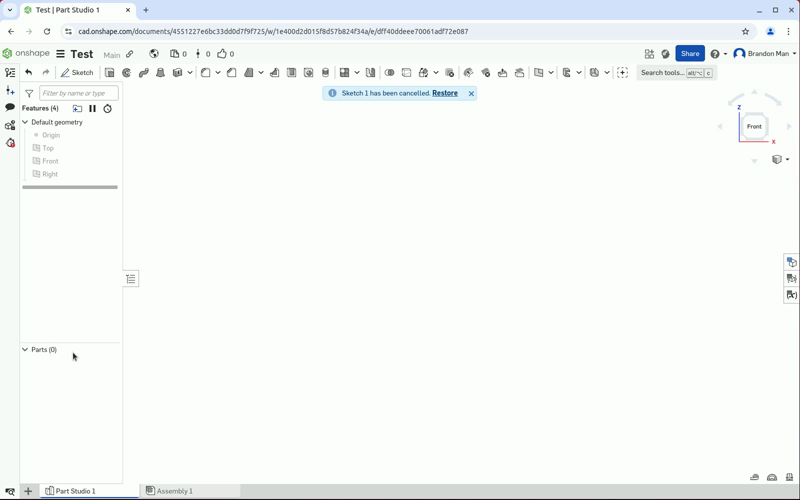
key(shift+s)
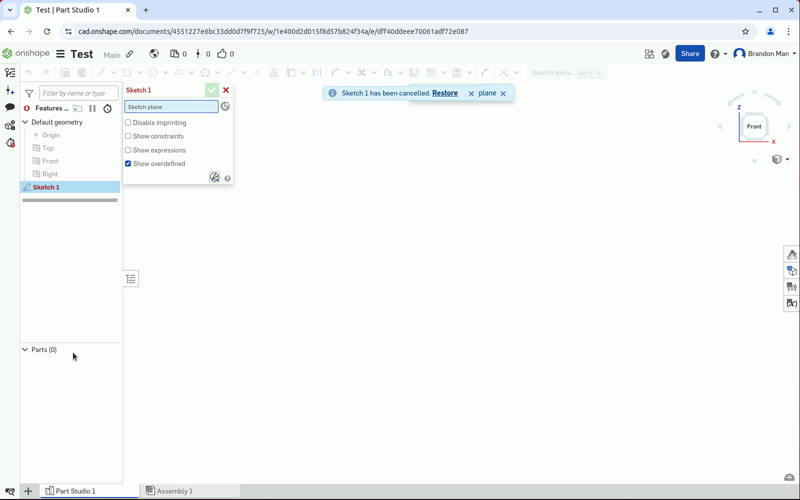
mouse_move(73, 163)
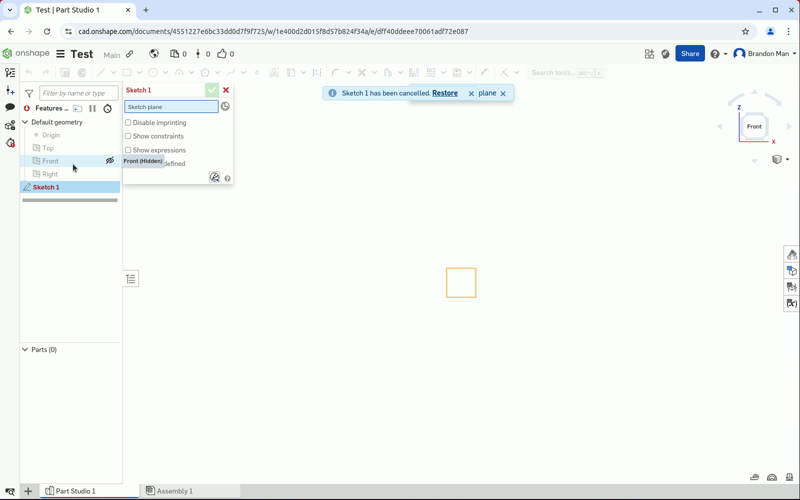
click(73, 163)
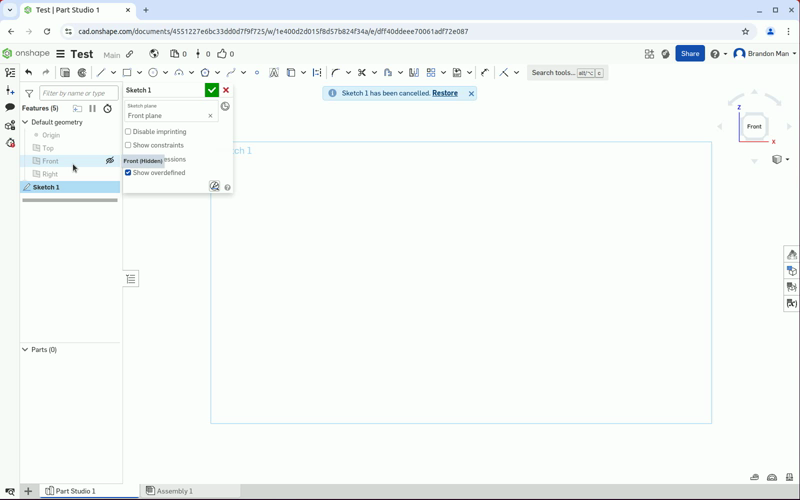
mouse_move(73, 352)
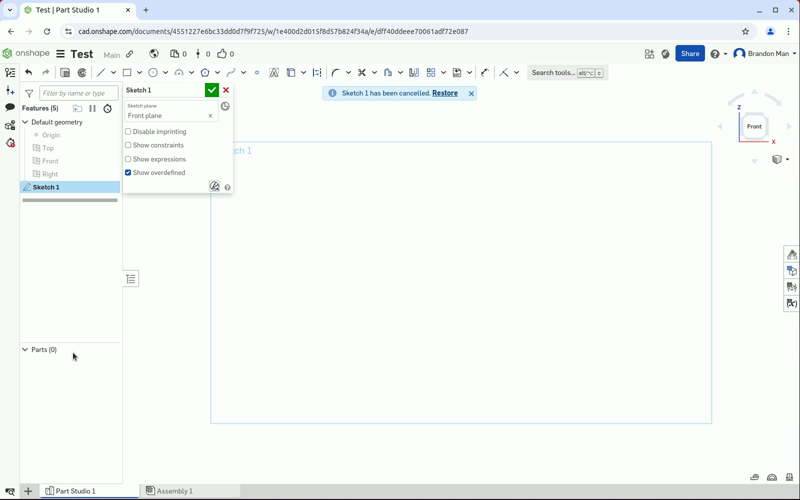
key(y)
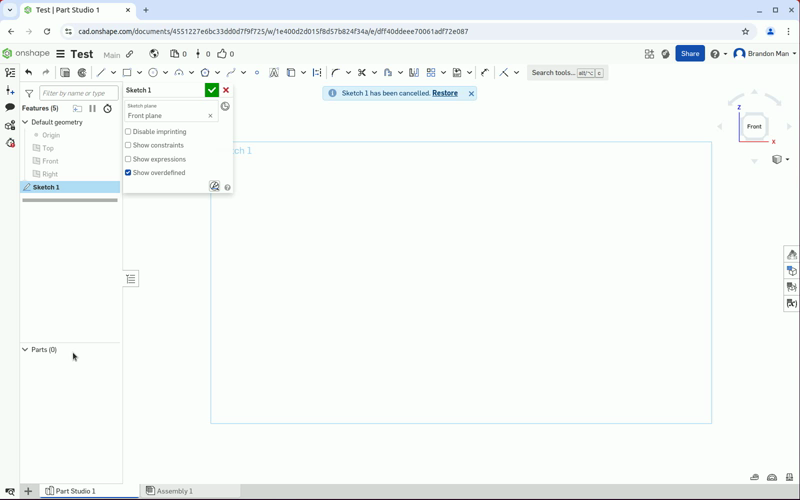
key(l)
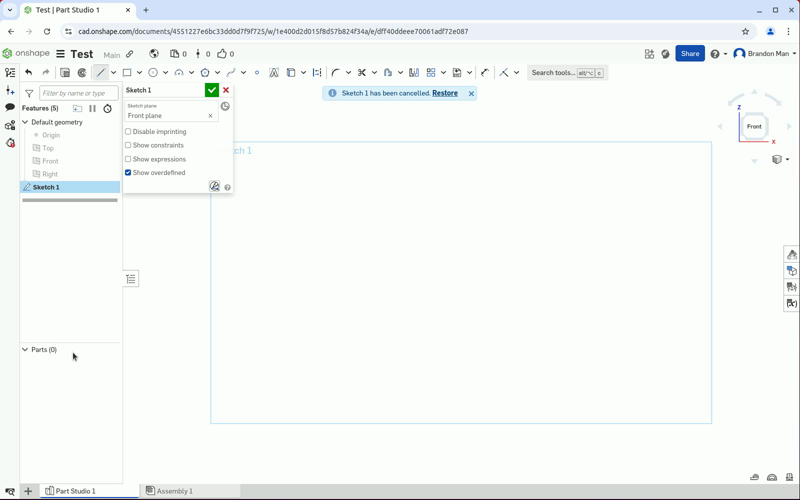
key_down(shift)
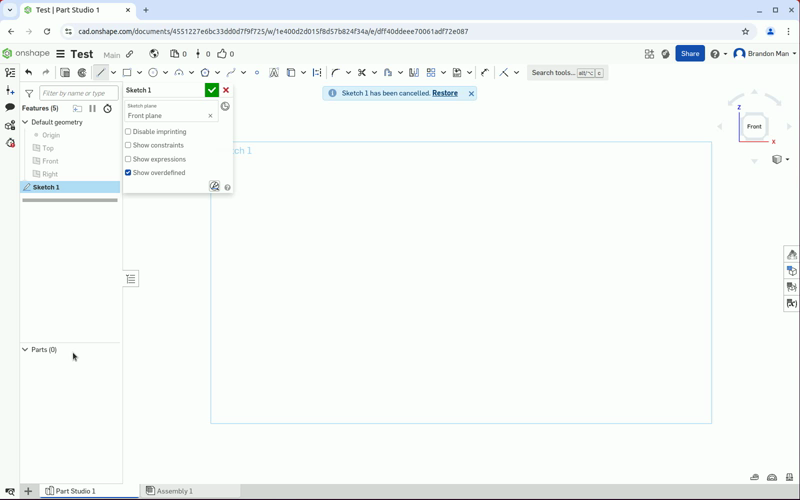
mouse_move(370, 282)
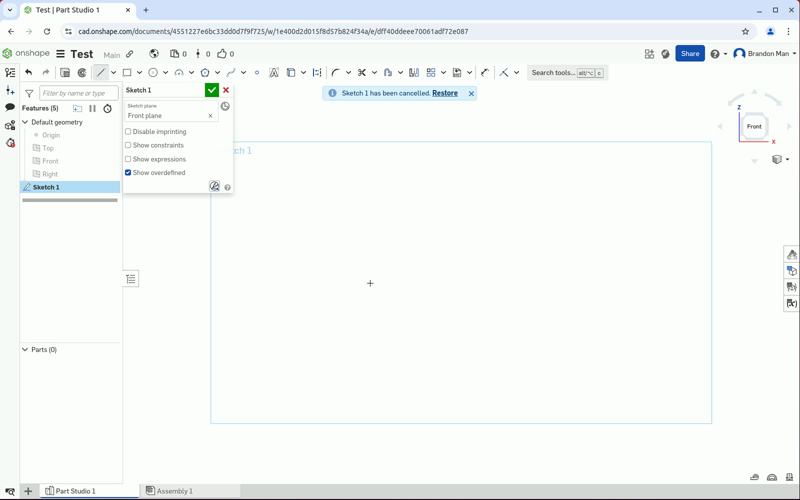
click(370, 282)
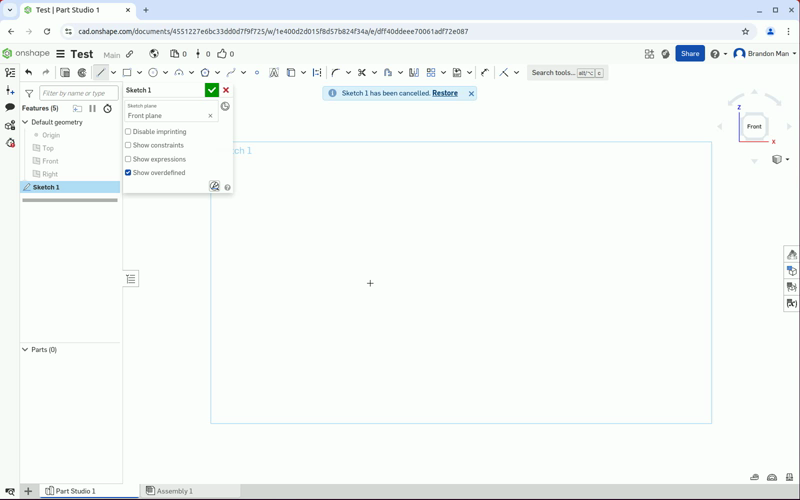
key_up(shift)
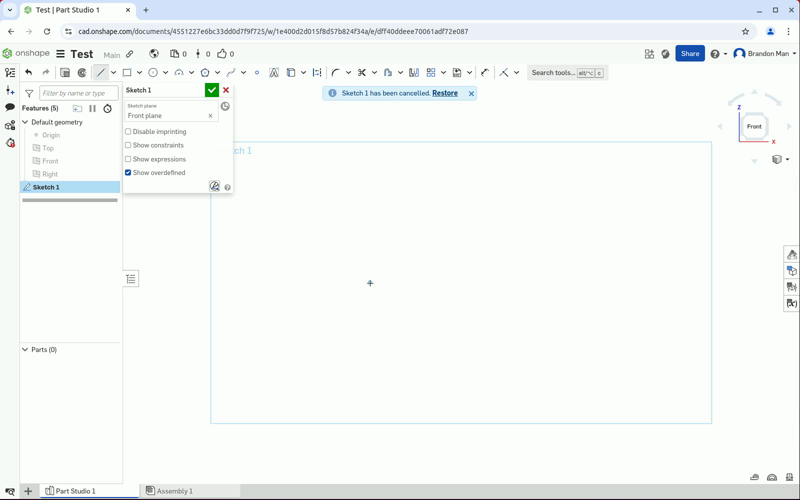
key_down(shift)
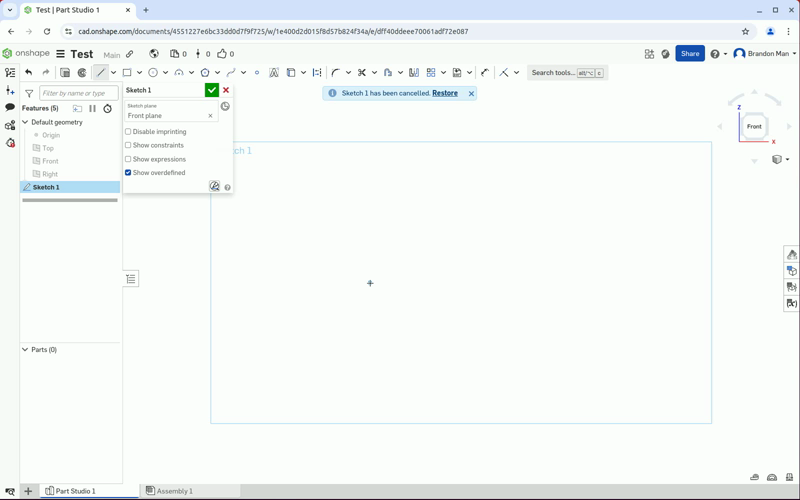
mouse_move(461, 282)
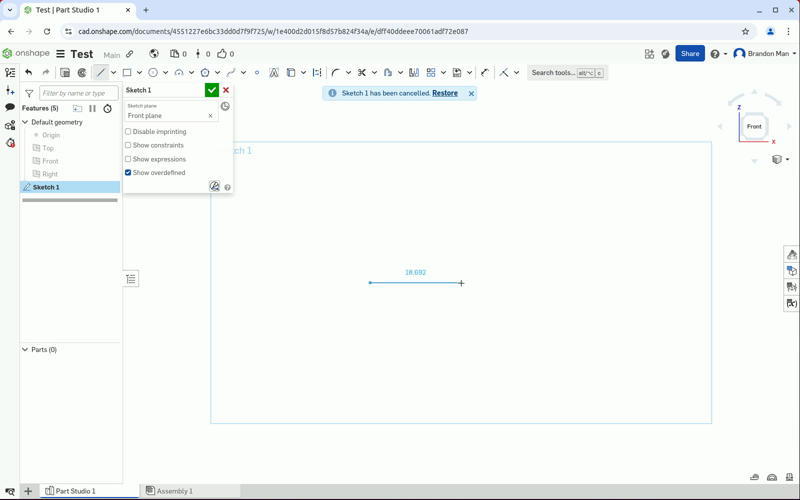
click(461, 282)
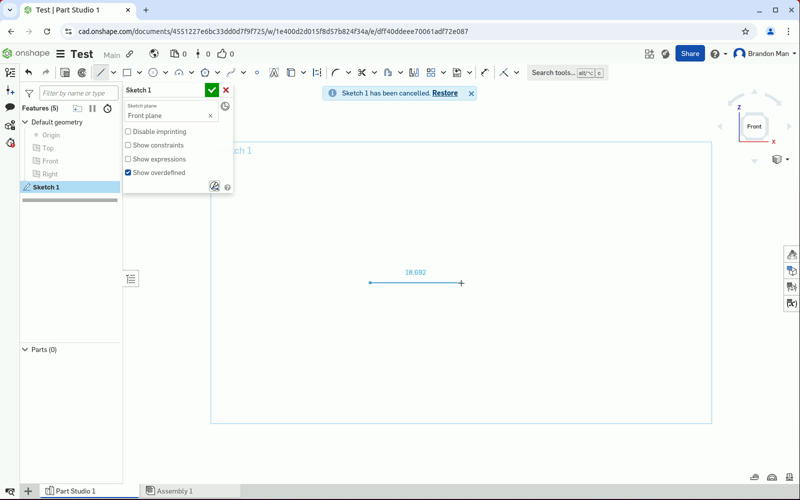
key_up(shift)
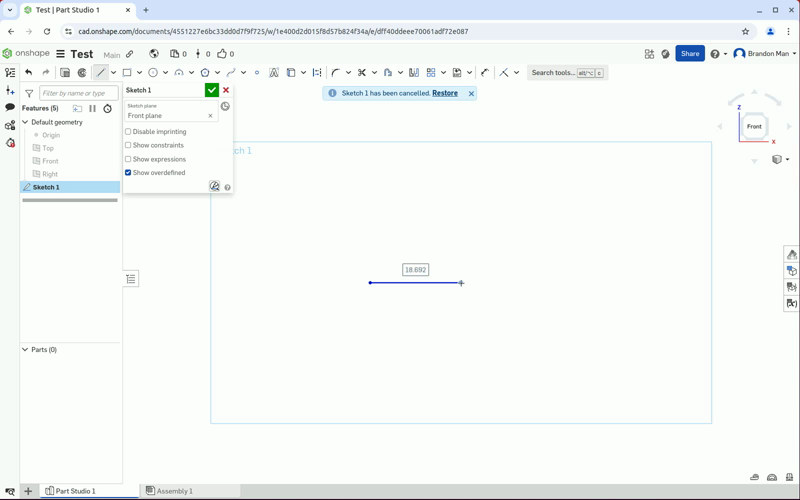
key_down(shift)
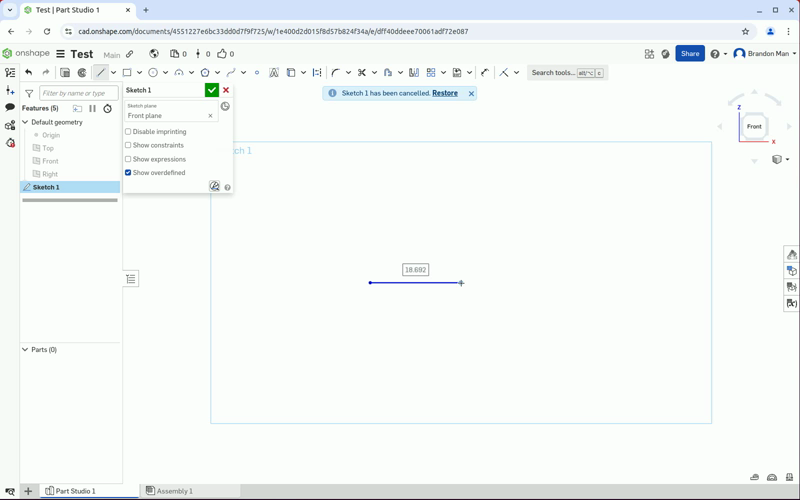
mouse_move(461, 192)
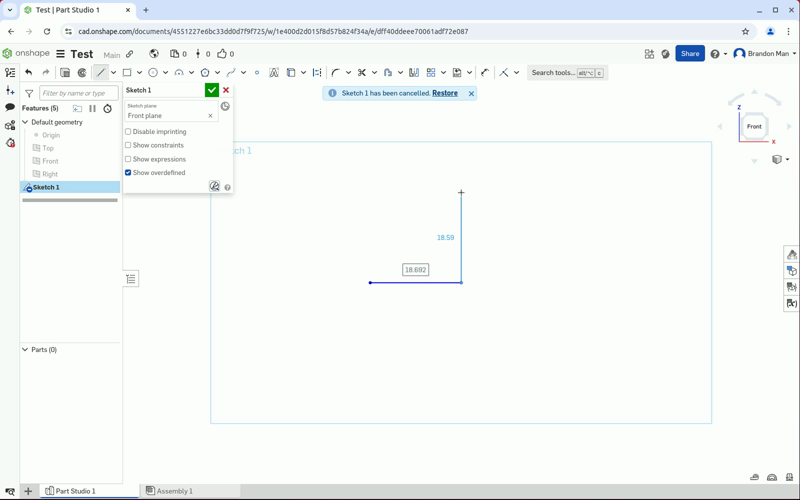
click(461, 192)
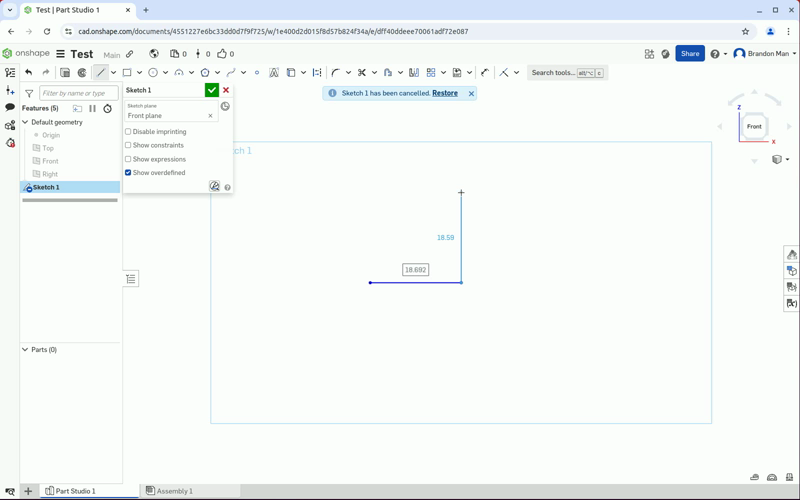
key_up(shift)
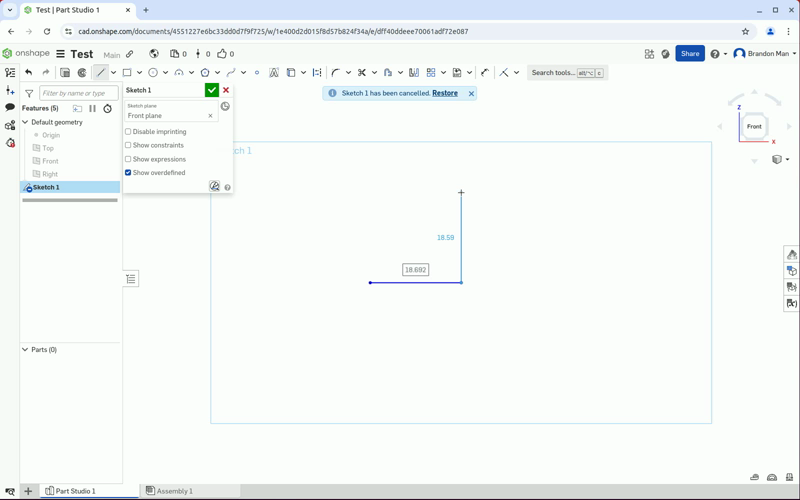
key_down(shift)
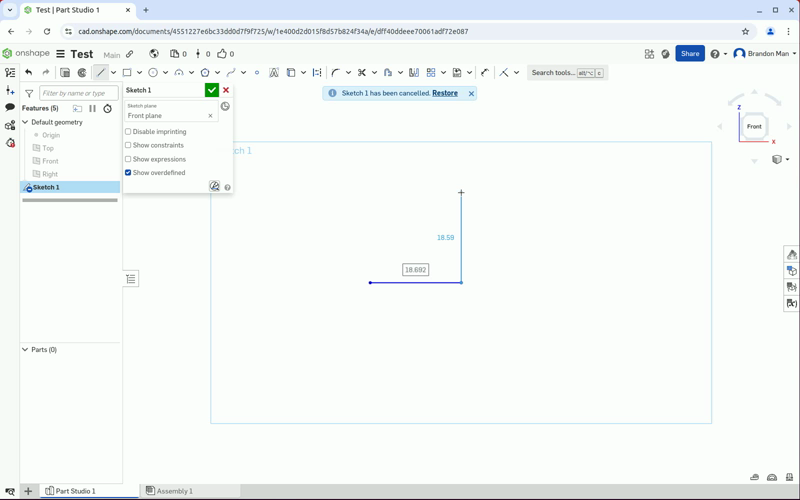
mouse_move(370, 192)
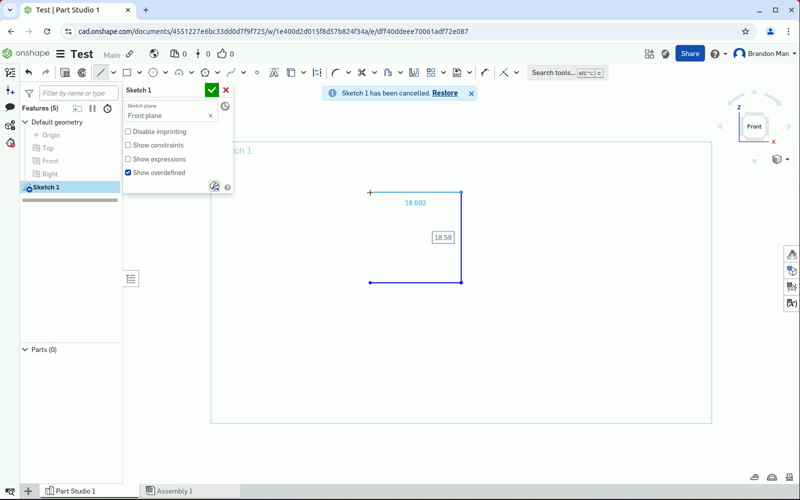
click(370, 192)
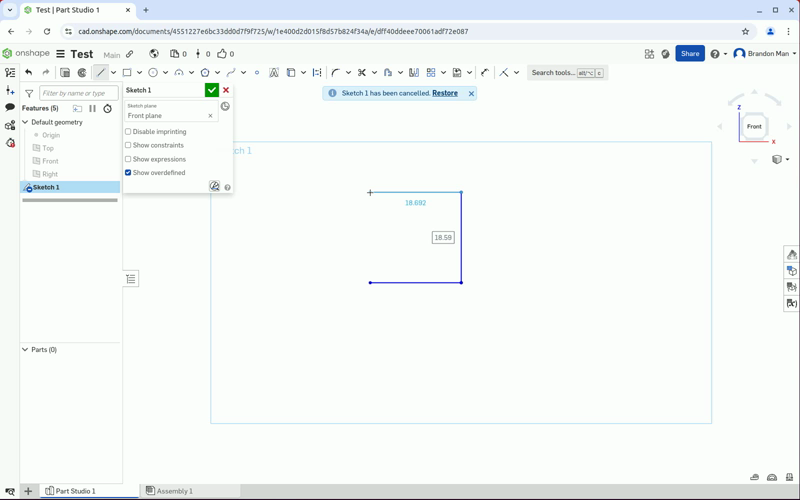
key_up(shift)
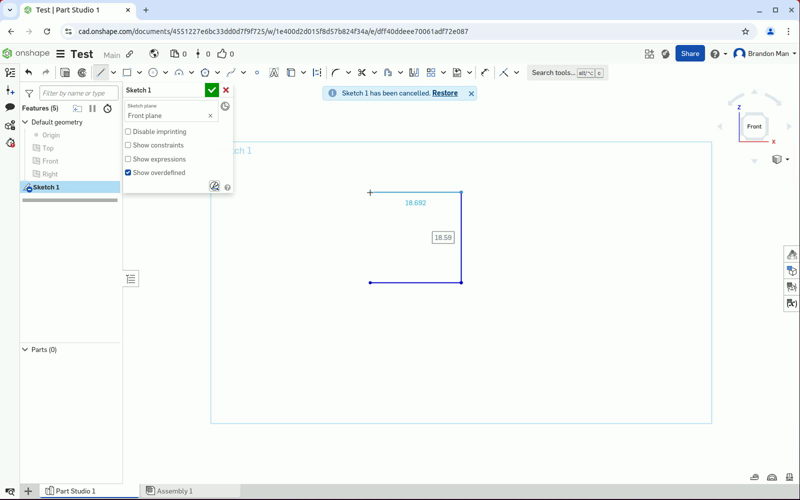
key_down(shift)
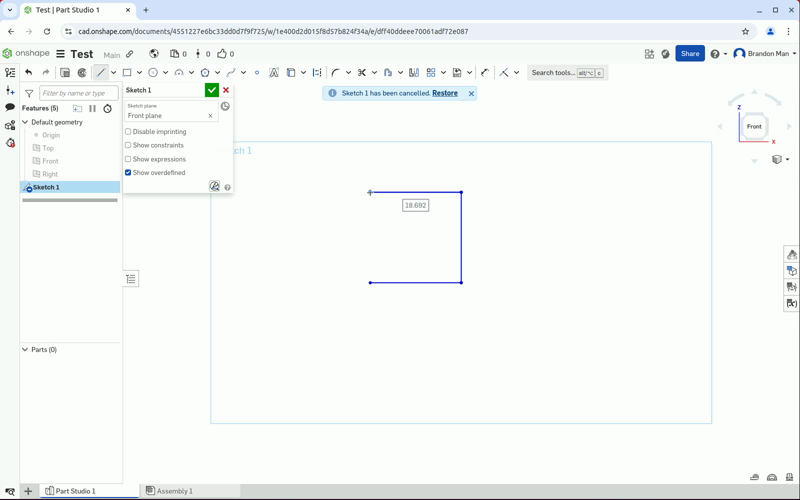
mouse_move(370, 282)
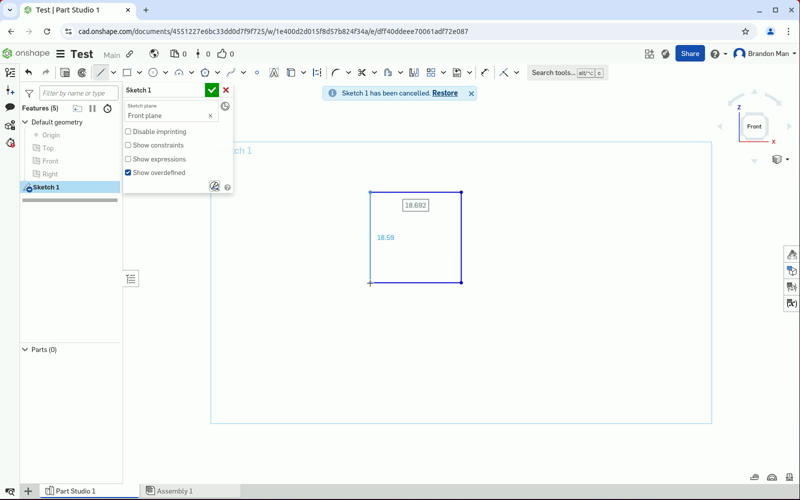
key_up(shift)
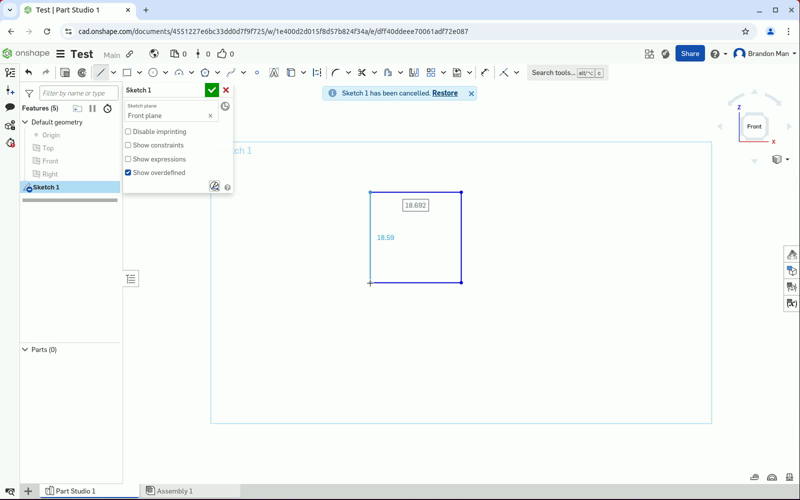
click(370, 282)
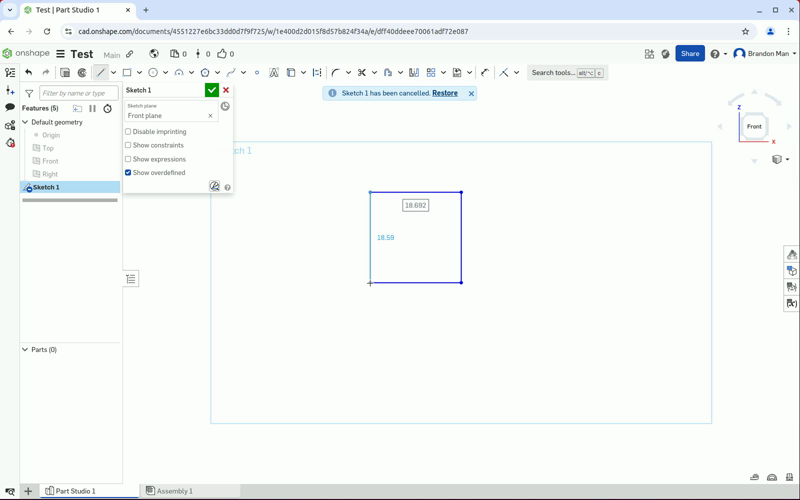
key(esc)
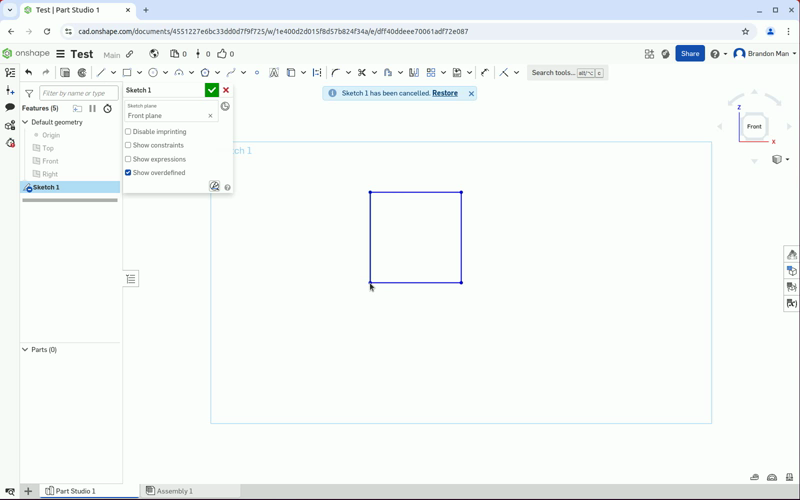
mouse_move(376, 235)
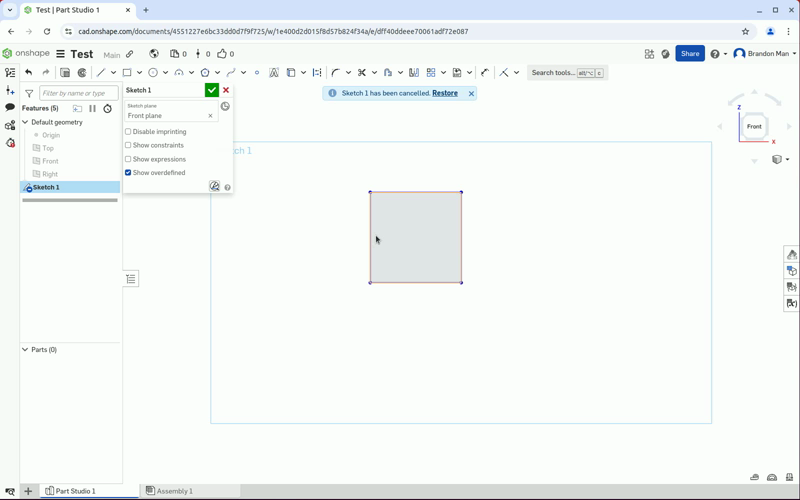
click(376, 235)
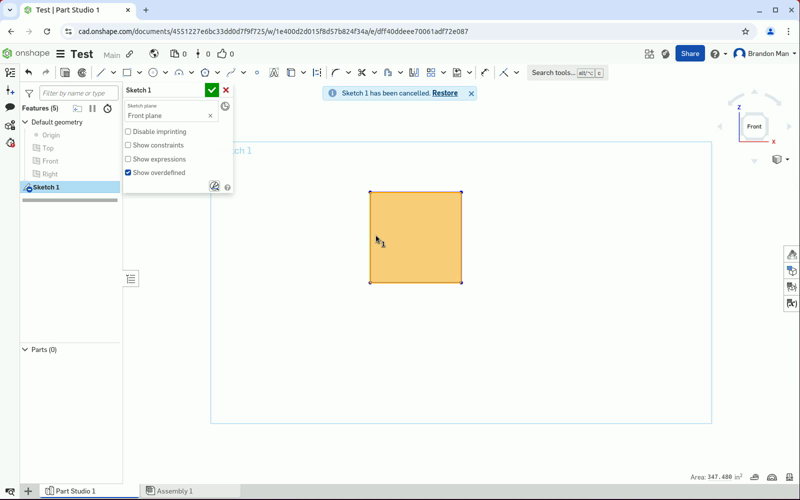
mouse_move(73, 352)
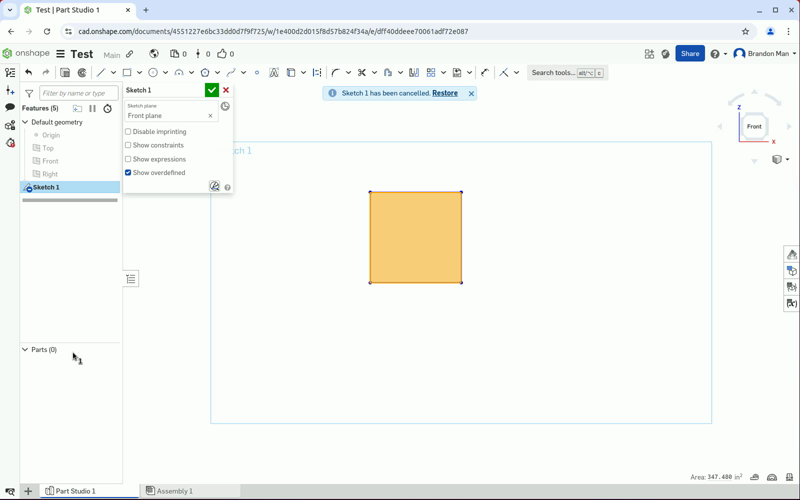
key(shift+y)
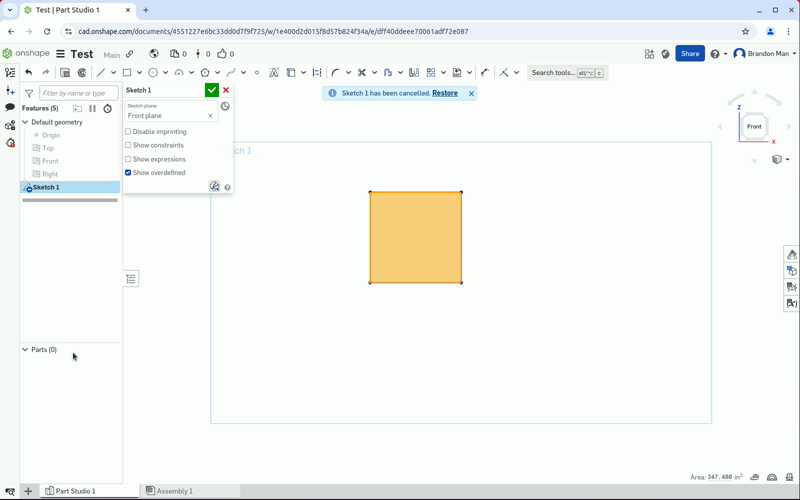
key(shift+e)
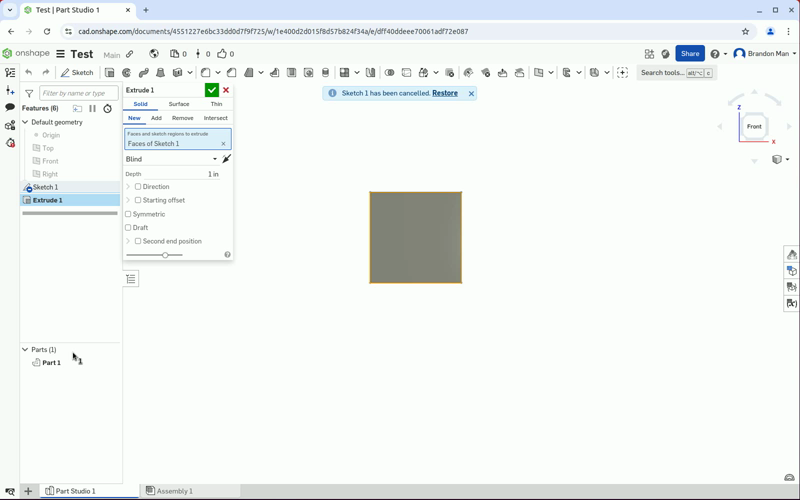
mouse_move(143, 106)
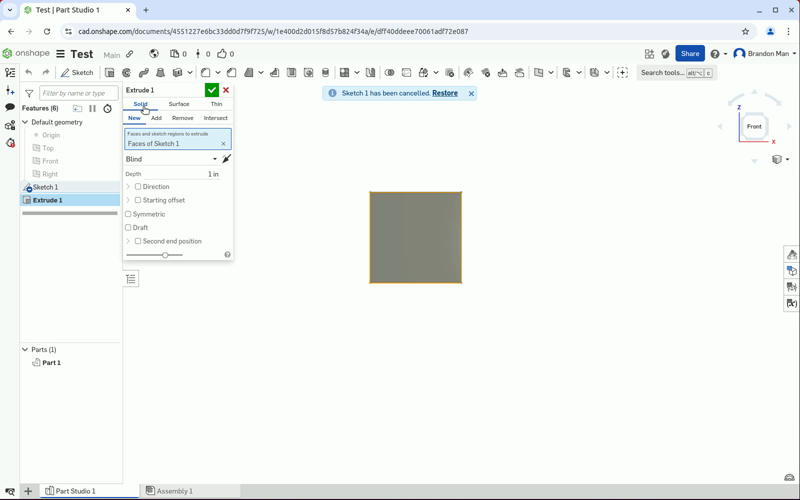
click(143, 106)
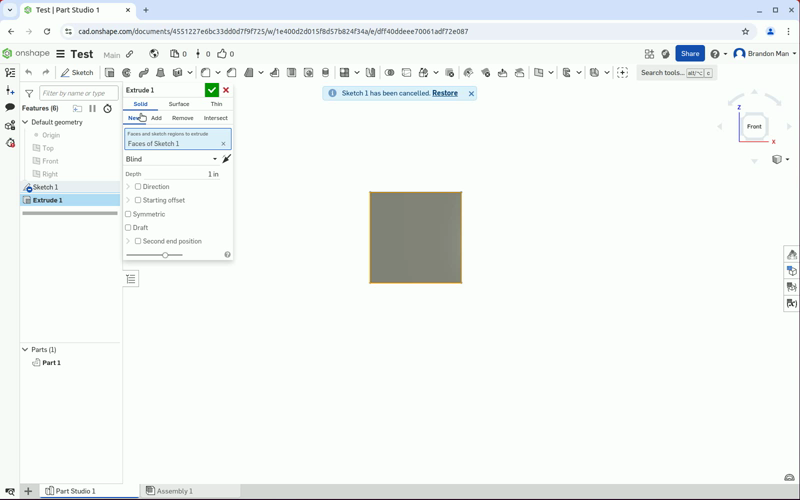
mouse_move(137, 120)
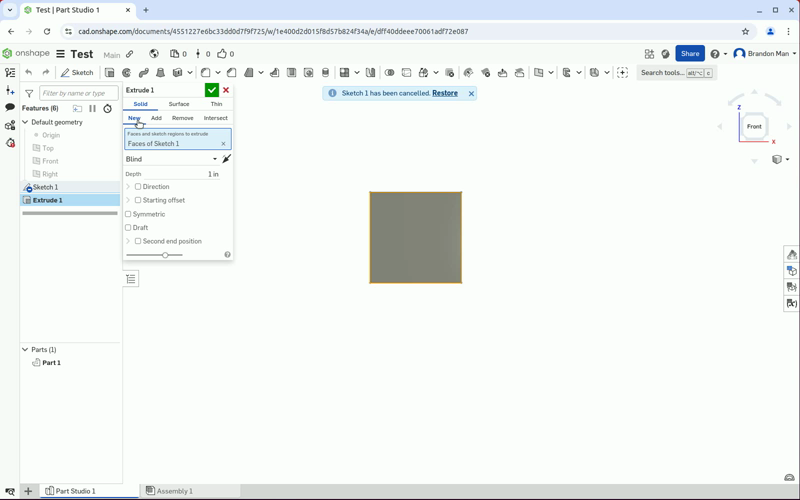
click(137, 120)
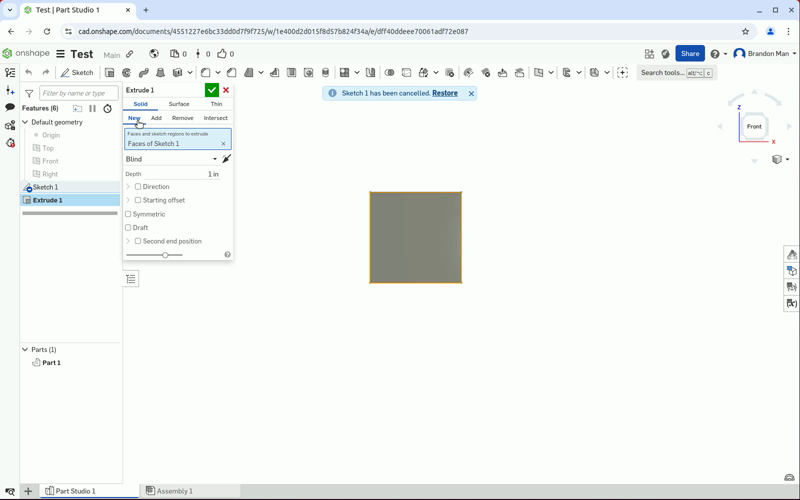
key(tab, 4)
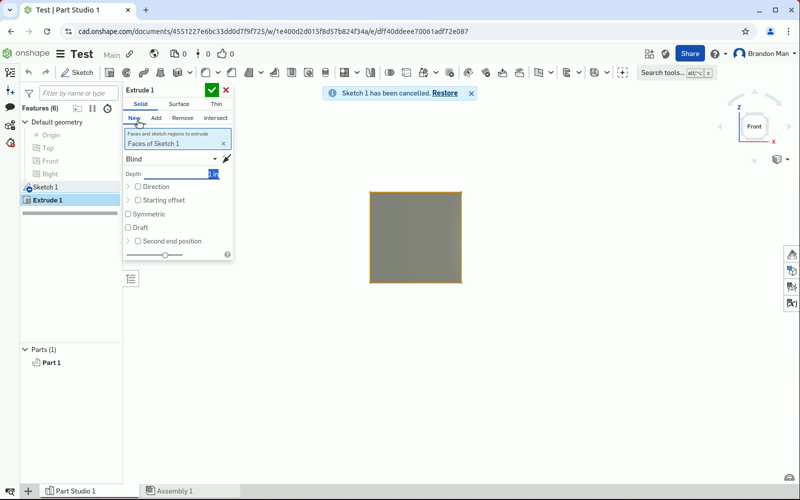
text(18.535)
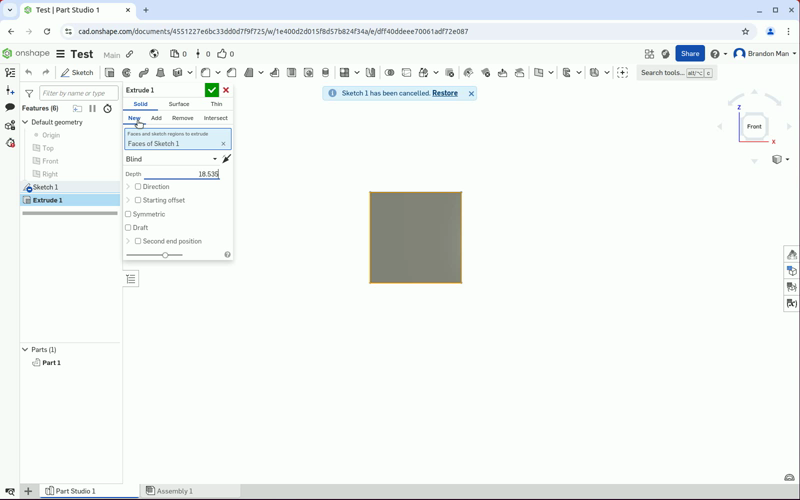
key(enter)
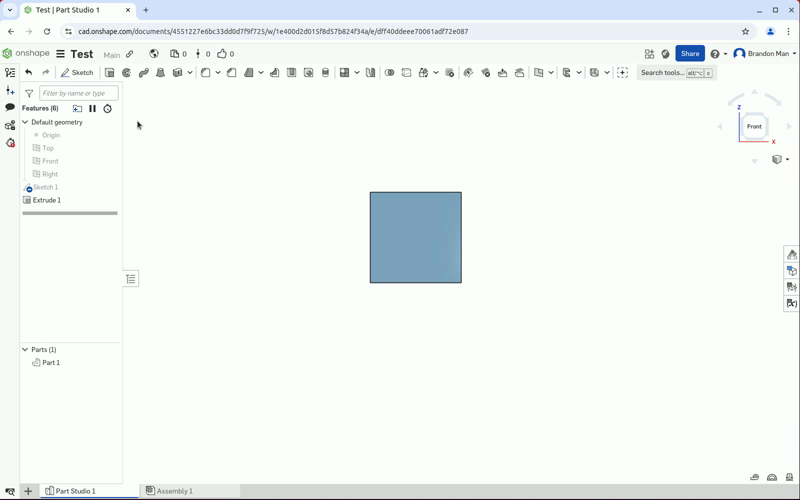
key(shift+h)
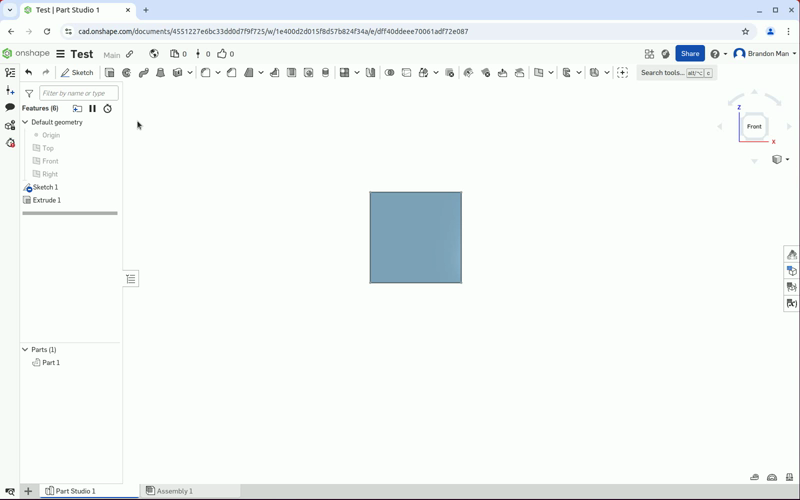
key(shift+h)
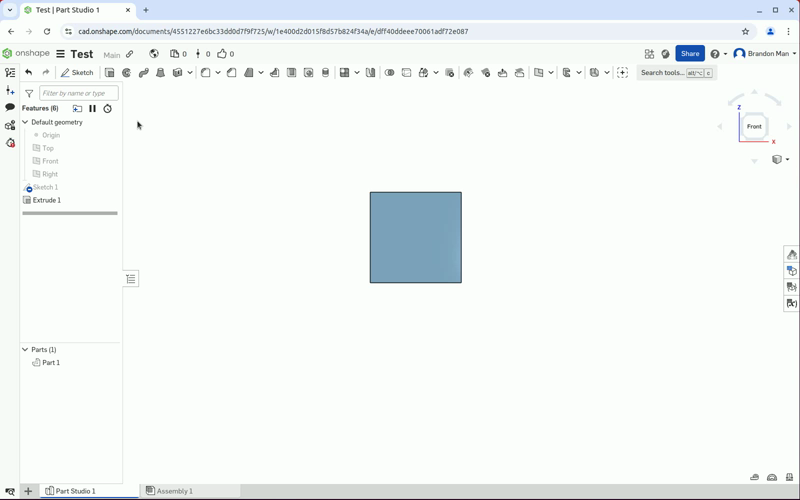
mouse_move(73, 189)
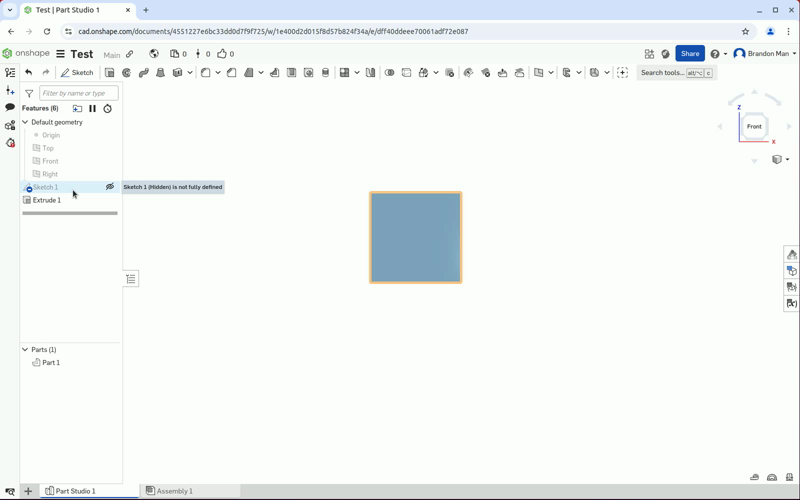
click(73, 189)
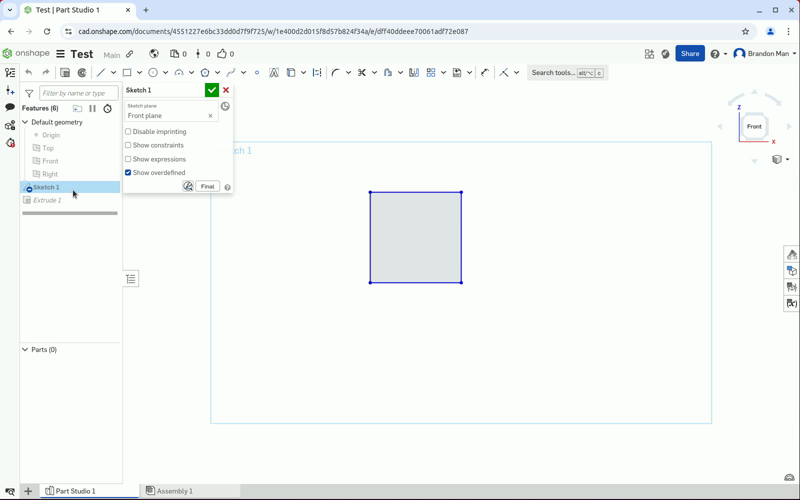
mouse_move(229, 92)
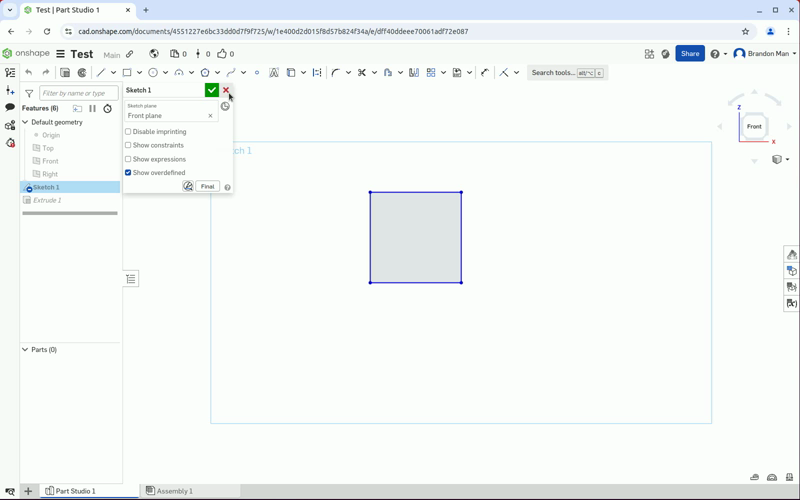
click(229, 92)
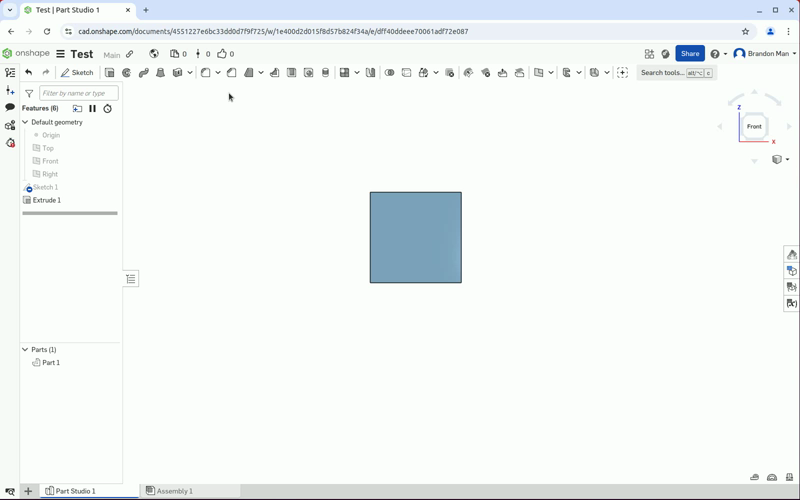
mouse_move(541, 75)
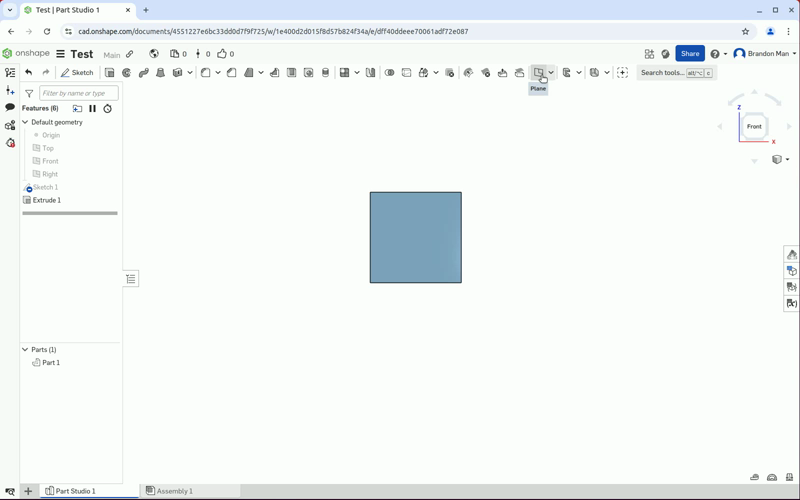
click(541, 75)
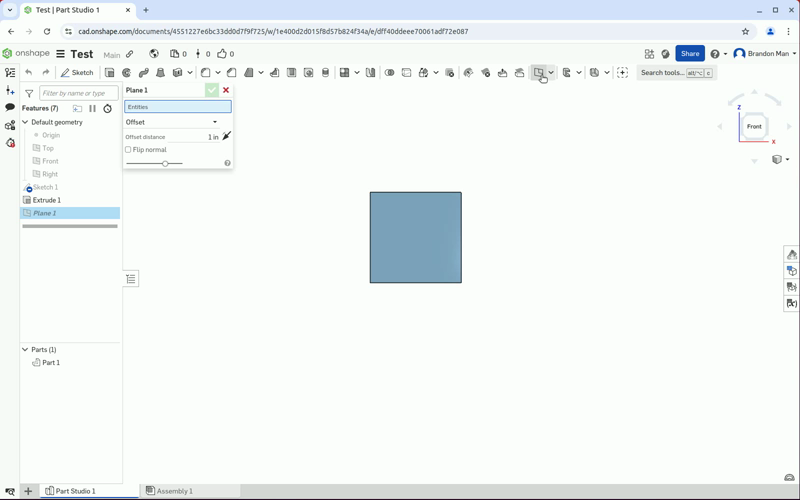
mouse_move(73, 163)
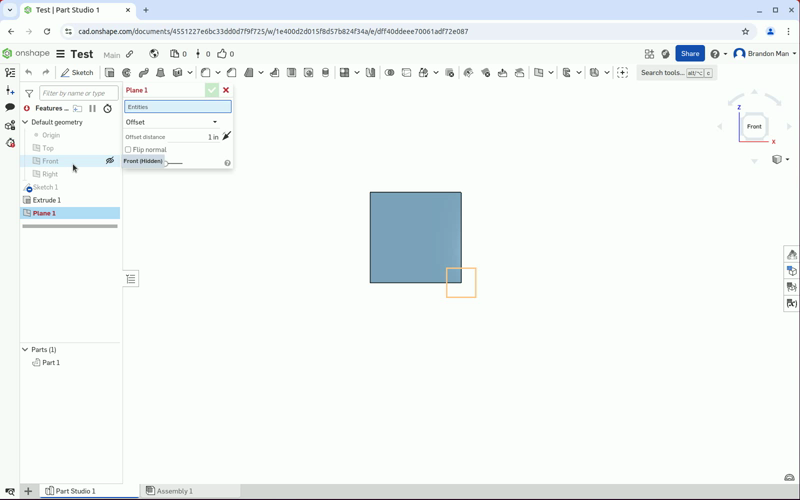
click(73, 163)
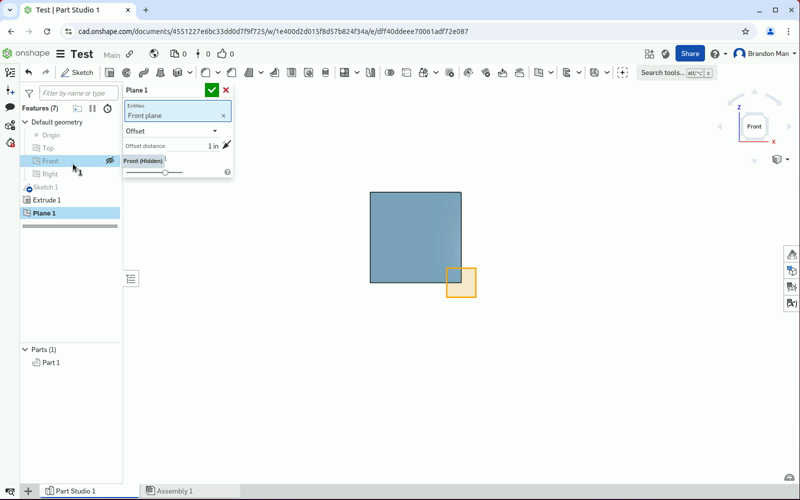
key(tab, 2)
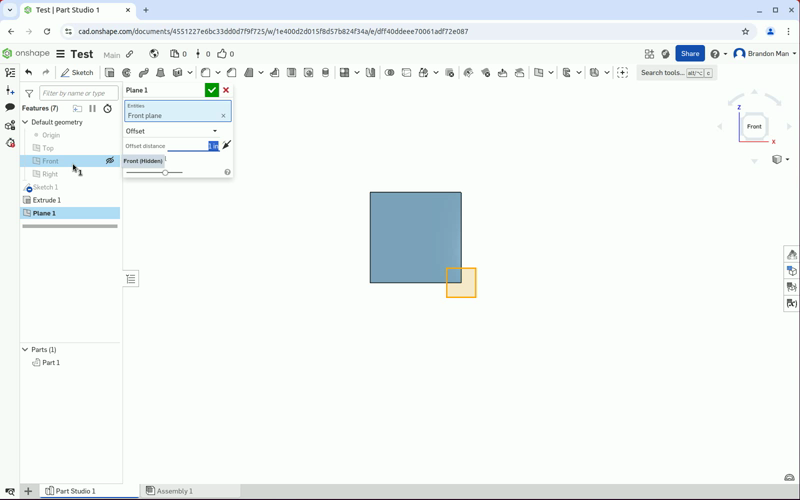
text(18.548)
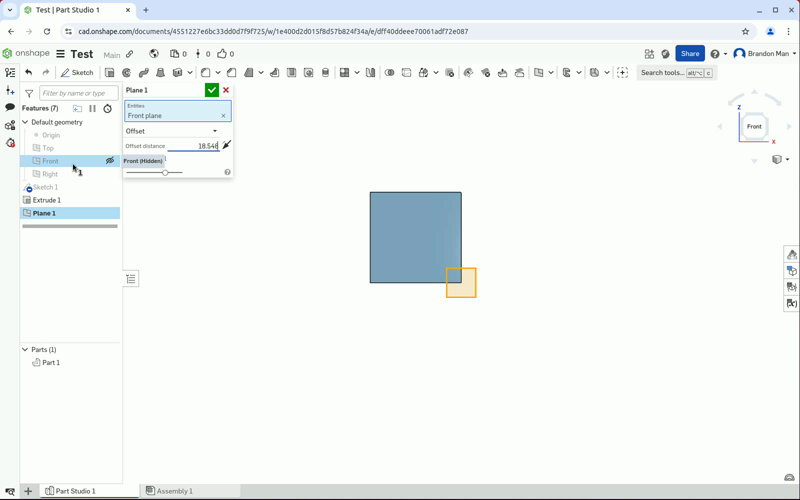
key(enter, 2)
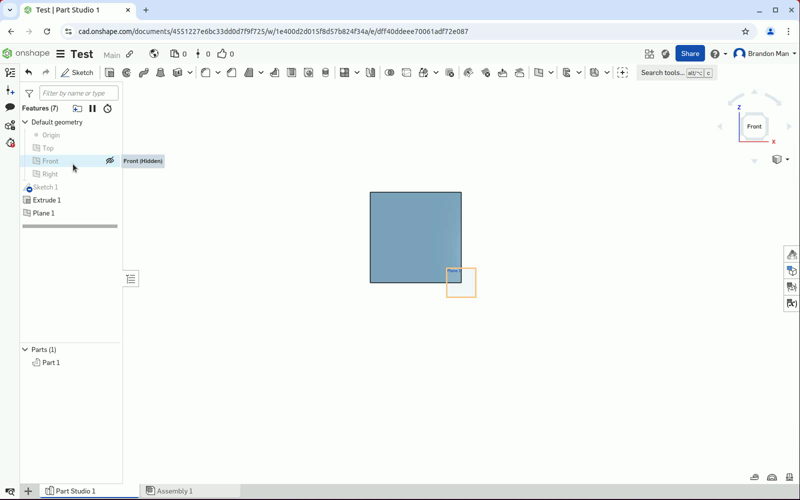
key(shift+s)
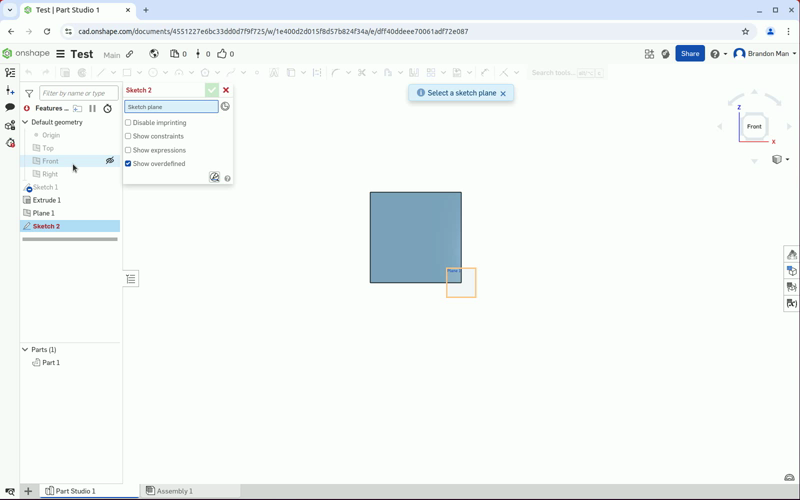
mouse_move(73, 215)
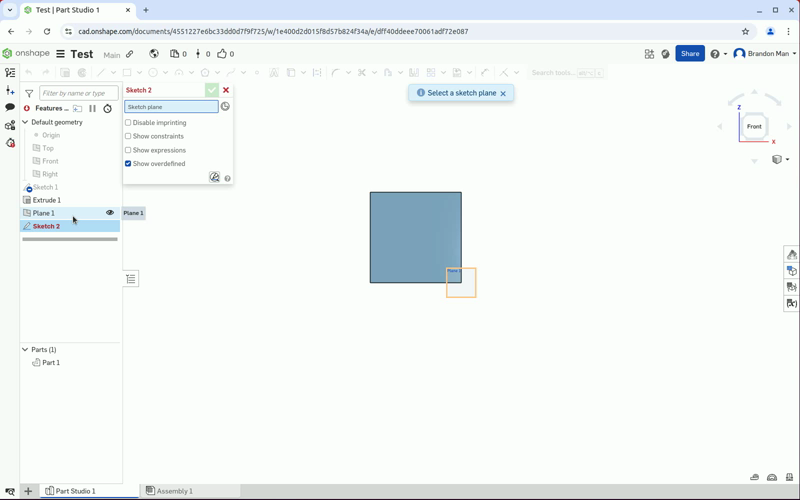
click(73, 215)
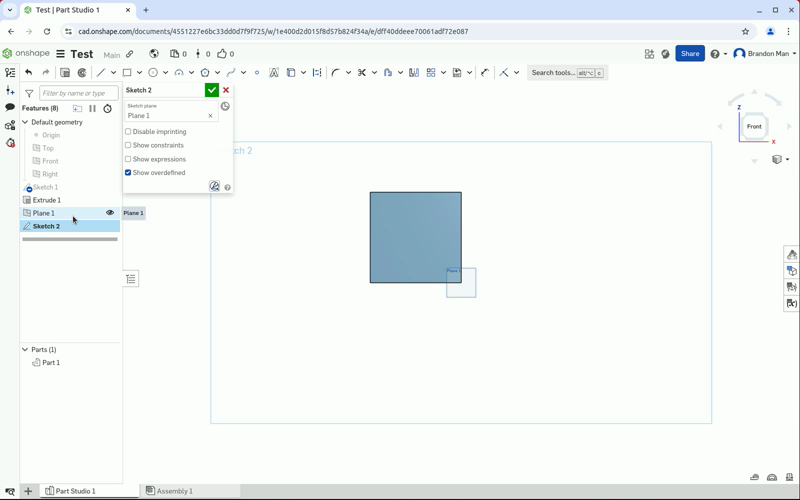
mouse_move(73, 352)
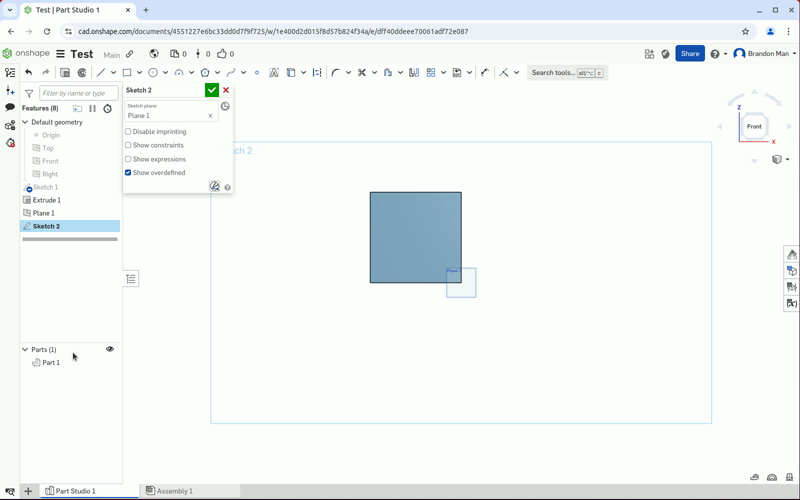
key(y)
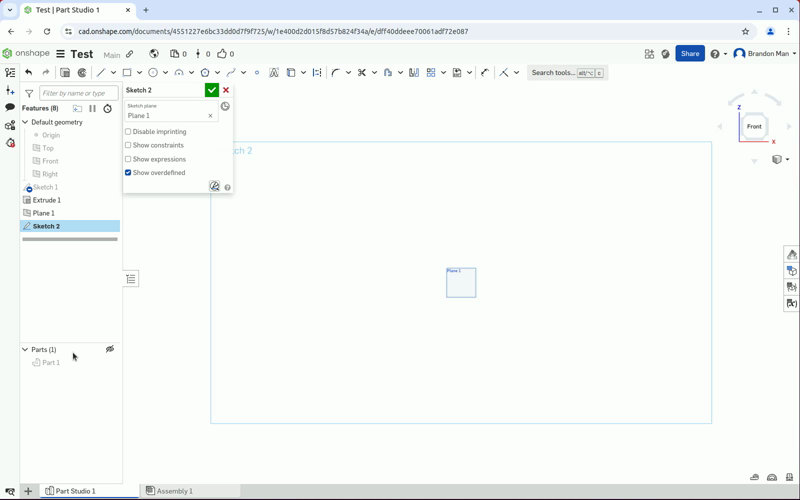
key(c)
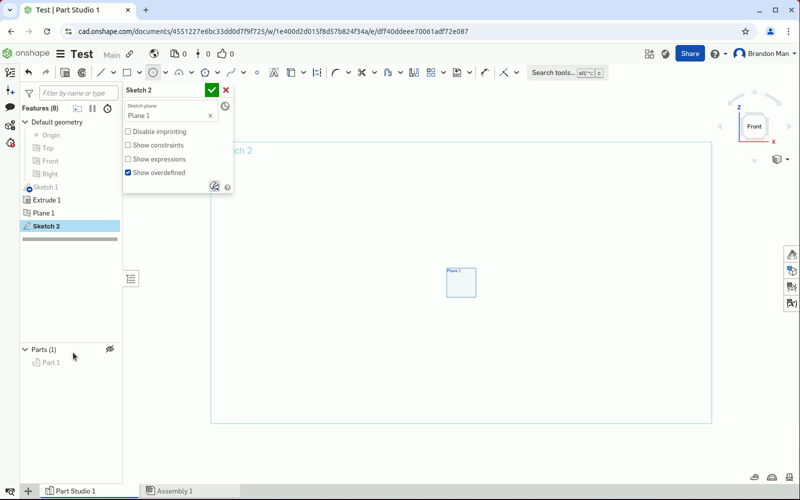
key_down(shift)
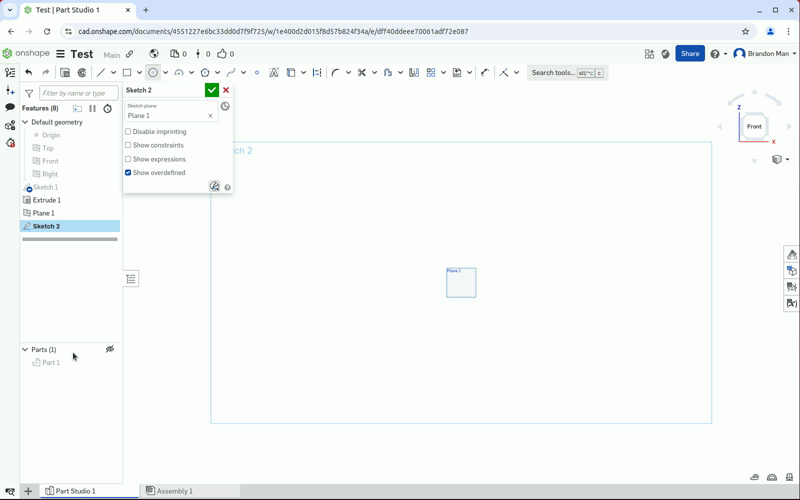
mouse_move(417, 239)
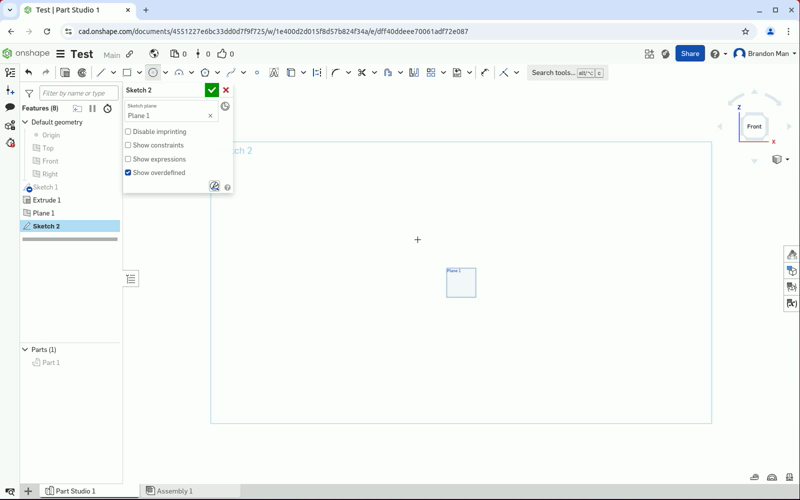
click(417, 239)
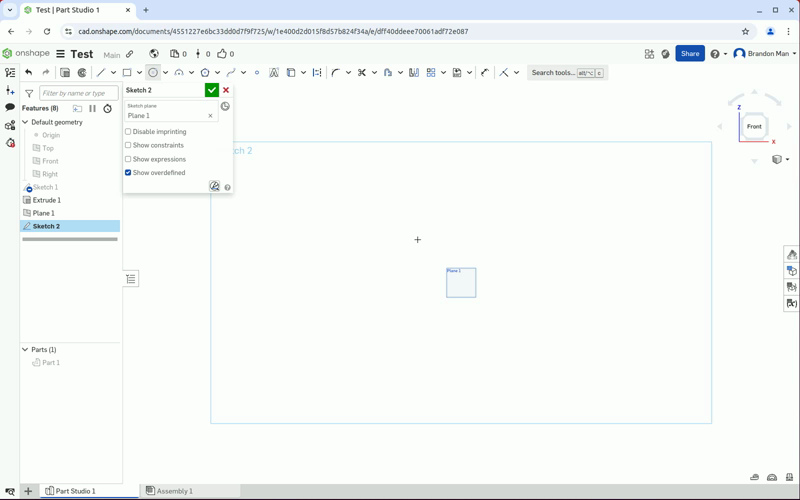
key_up(shift)
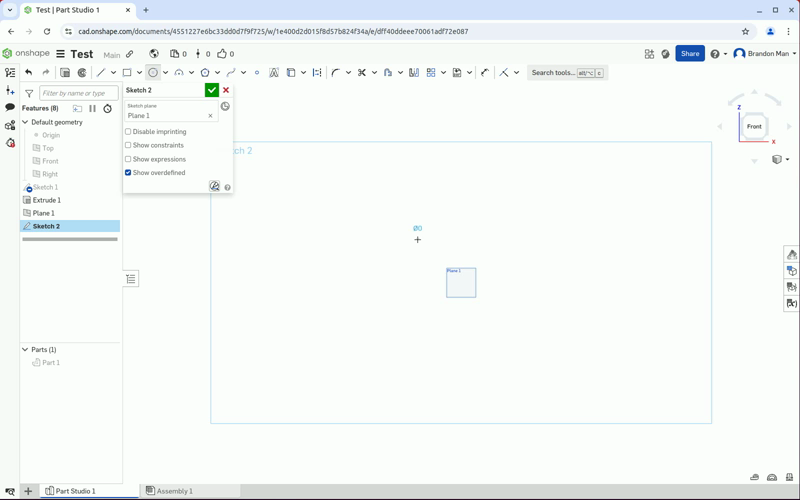
mouse_move(440, 239)
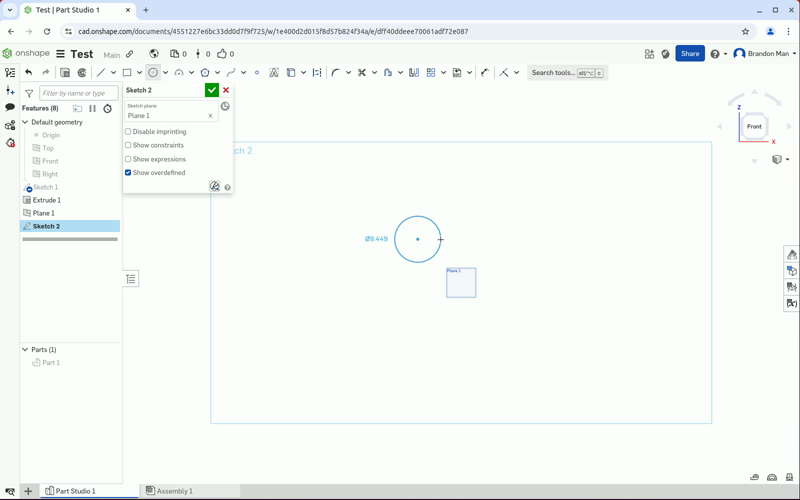
click(440, 239)
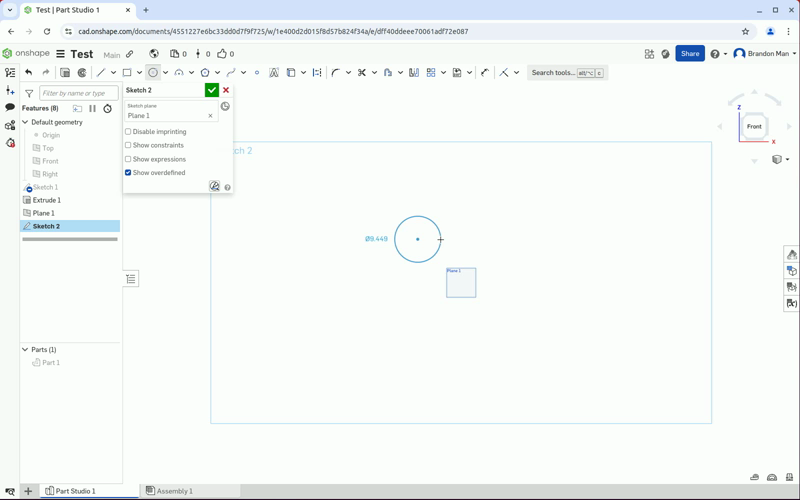
key(esc)
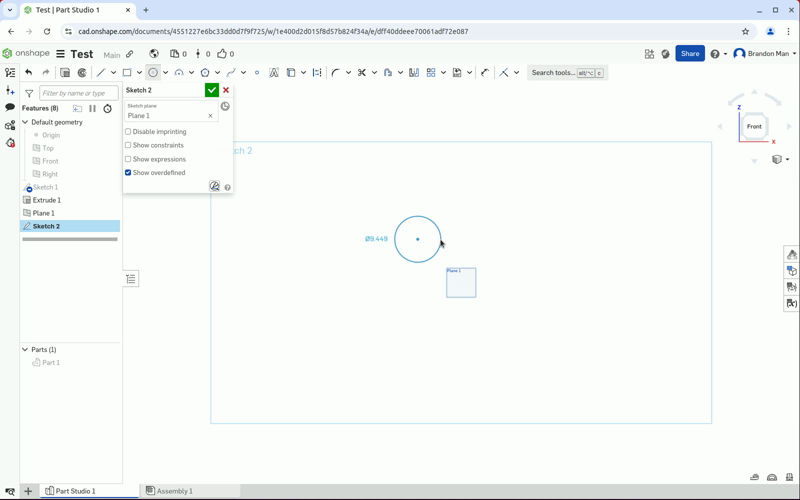
mouse_move(436, 244)
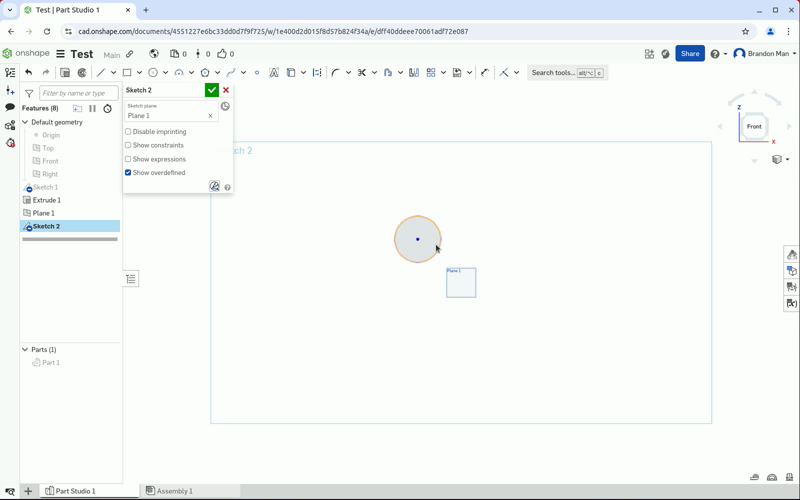
scroll(6)
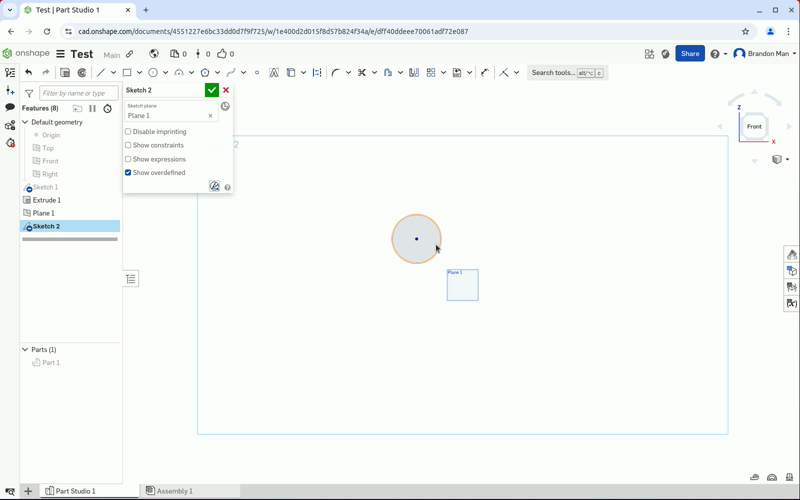
scroll(6)
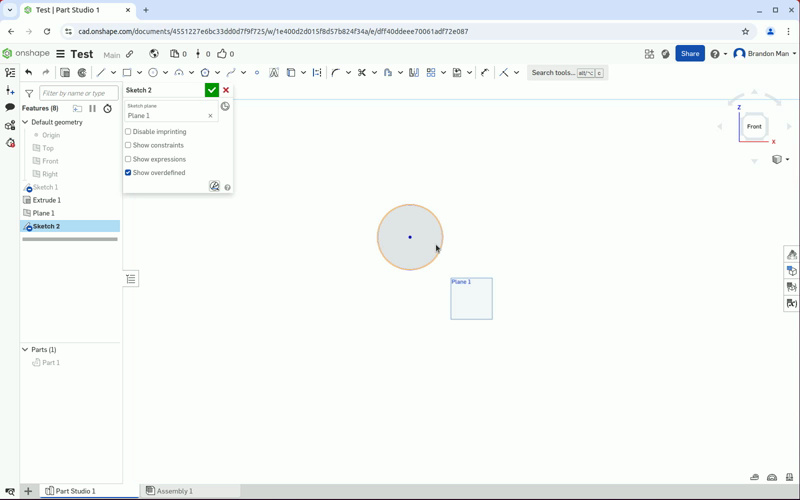
scroll(6)
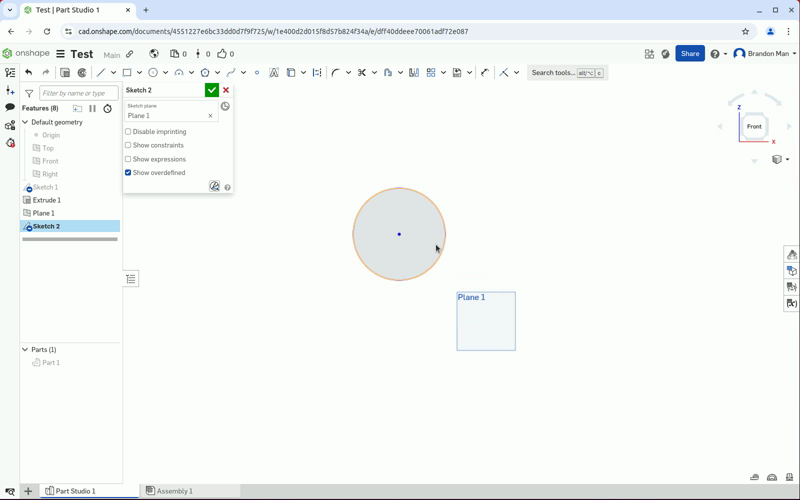
scroll(6)
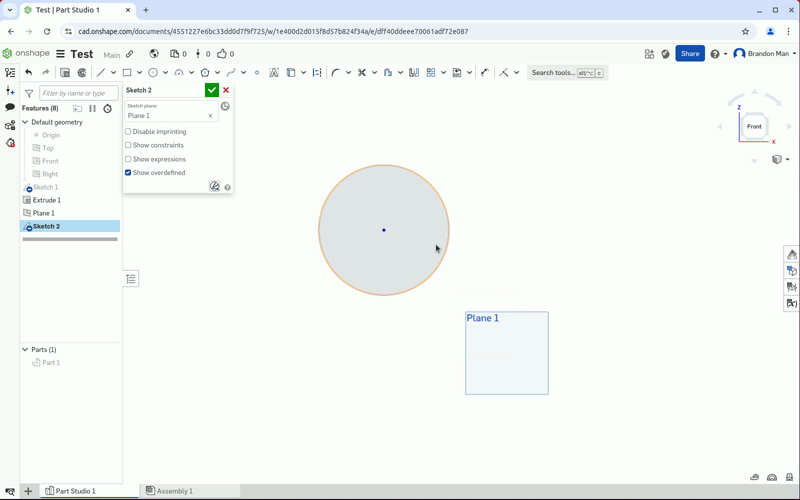
scroll(6)
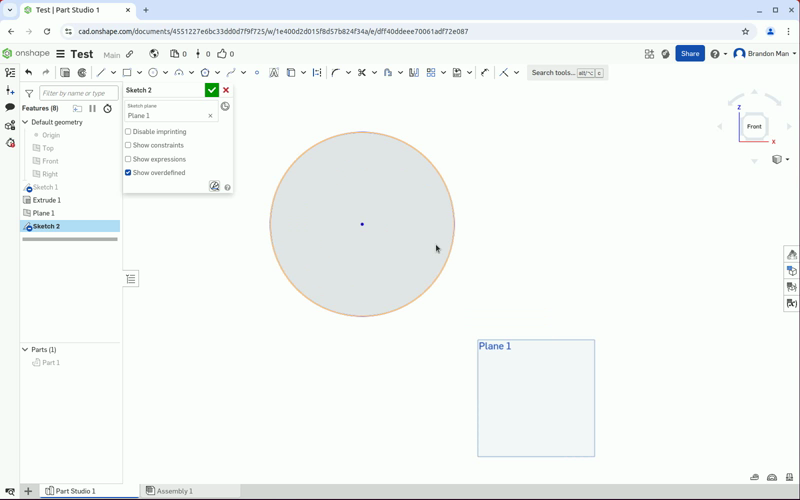
scroll(6)
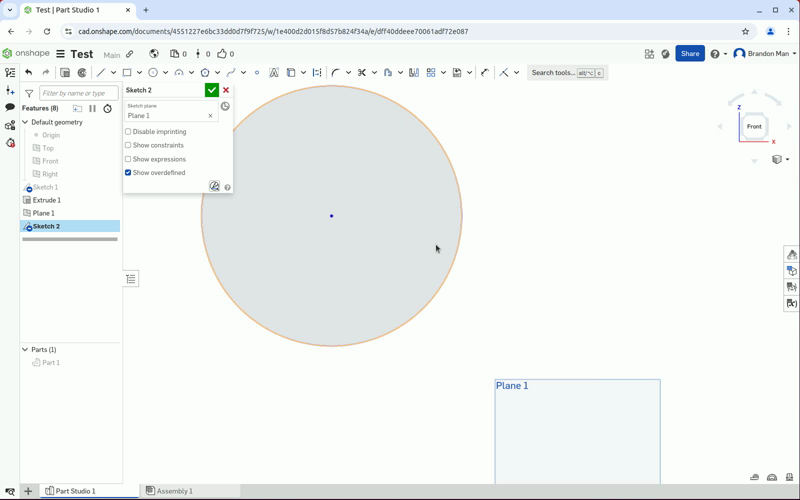
scroll(6)
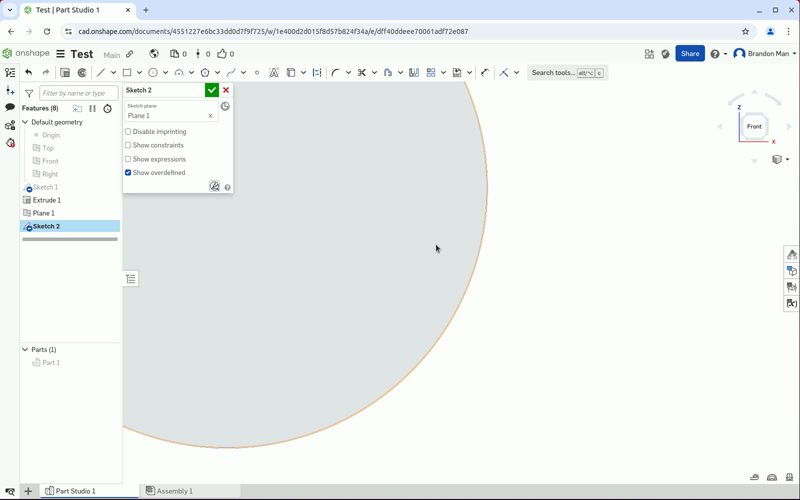
click(436, 244)
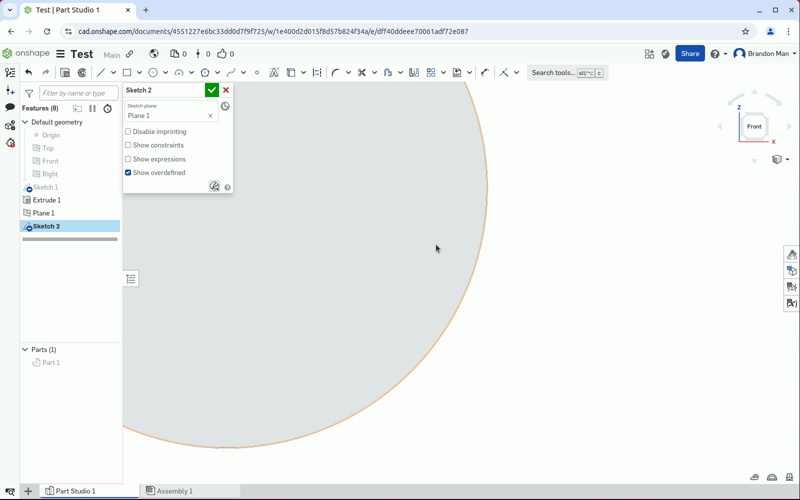
scroll(-6)
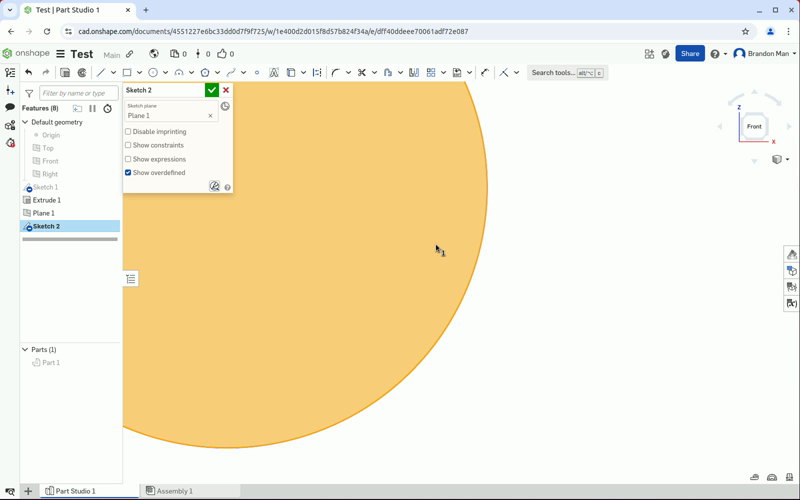
scroll(-6)
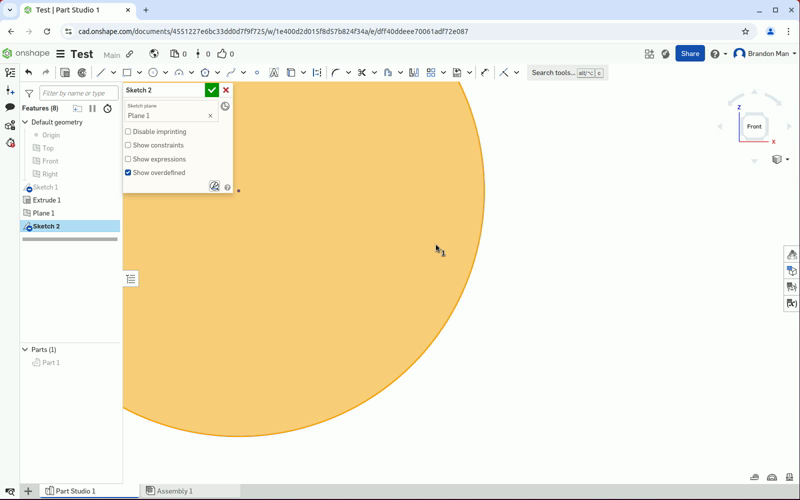
scroll(-6)
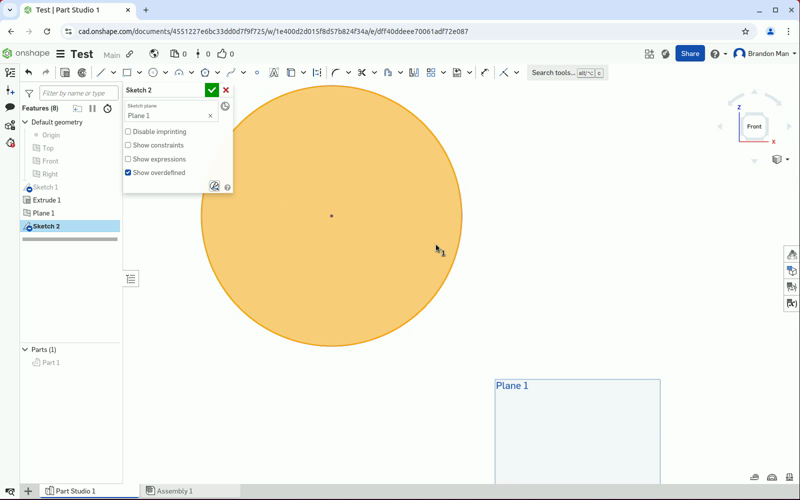
scroll(-6)
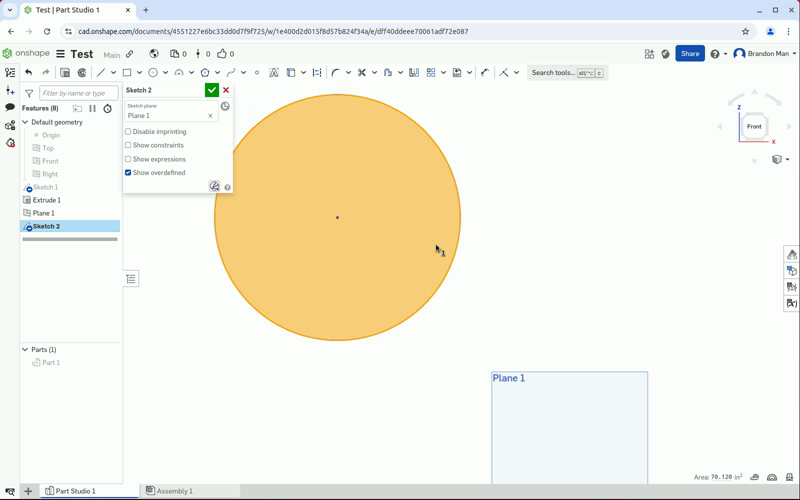
scroll(-6)
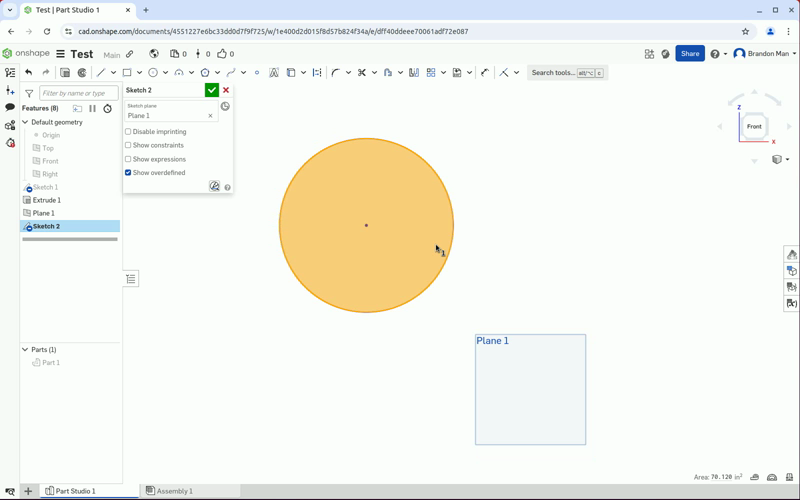
scroll(-6)
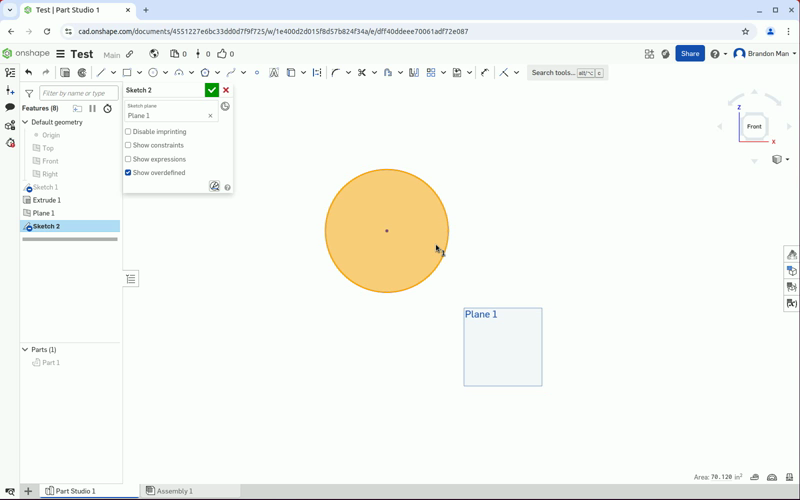
scroll(-6)
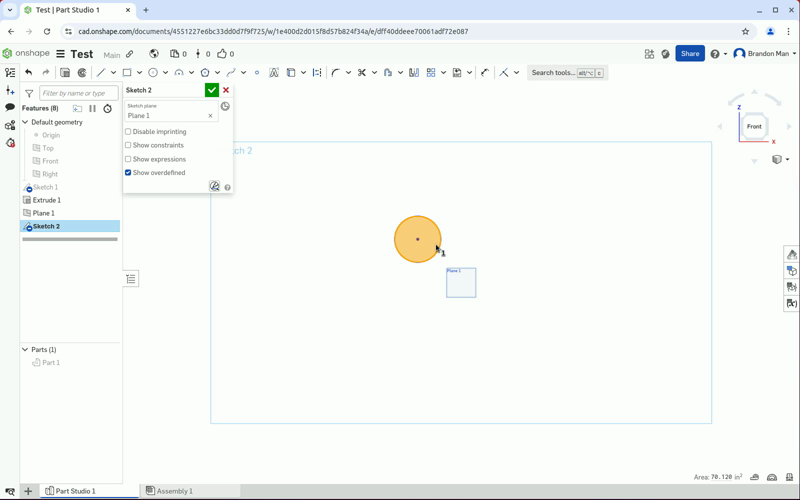
mouse_move(73, 352)
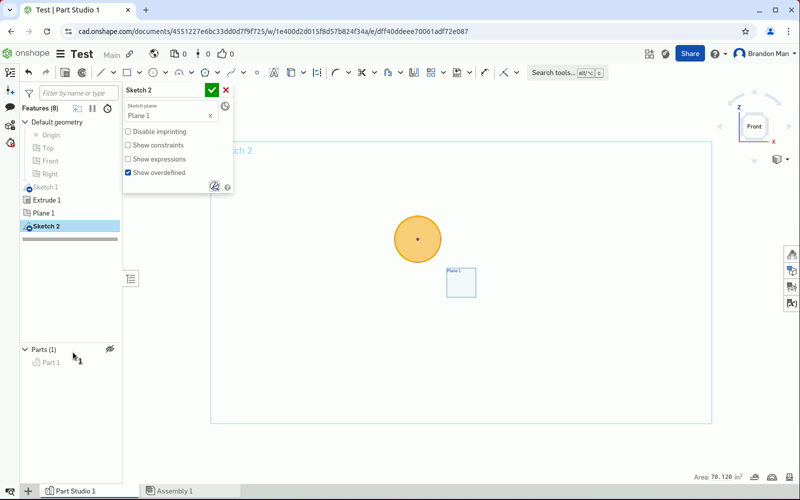
key(shift+y)
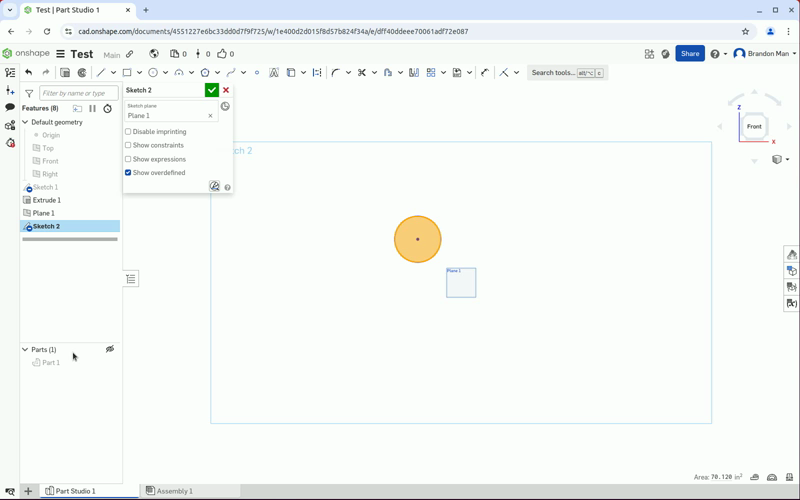
key(shift+e)
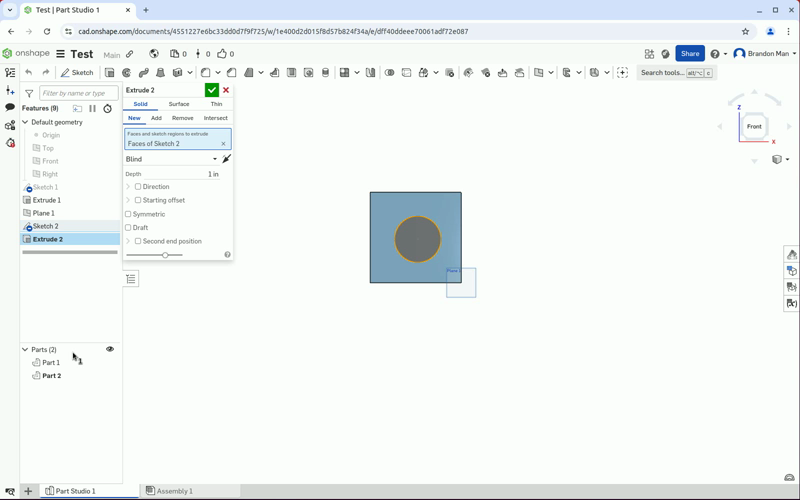
mouse_move(143, 106)
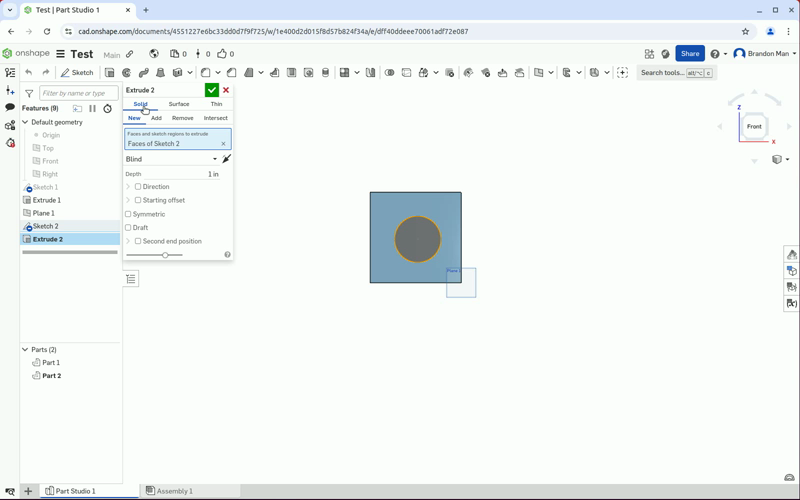
click(143, 106)
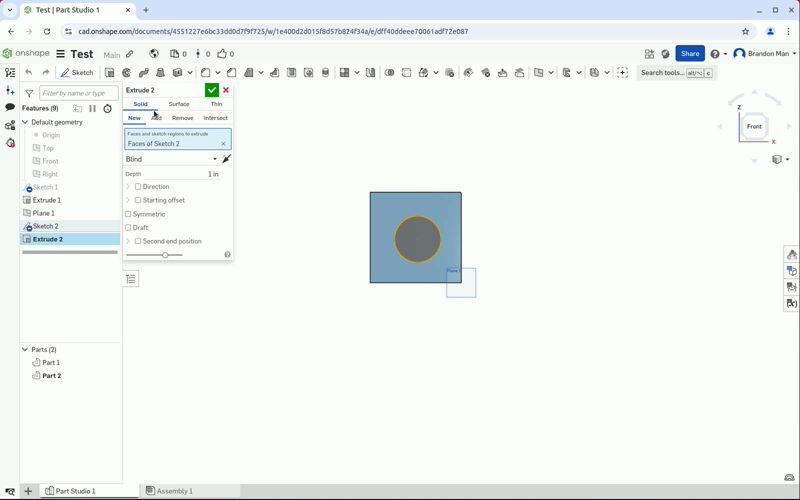
mouse_move(186, 120)
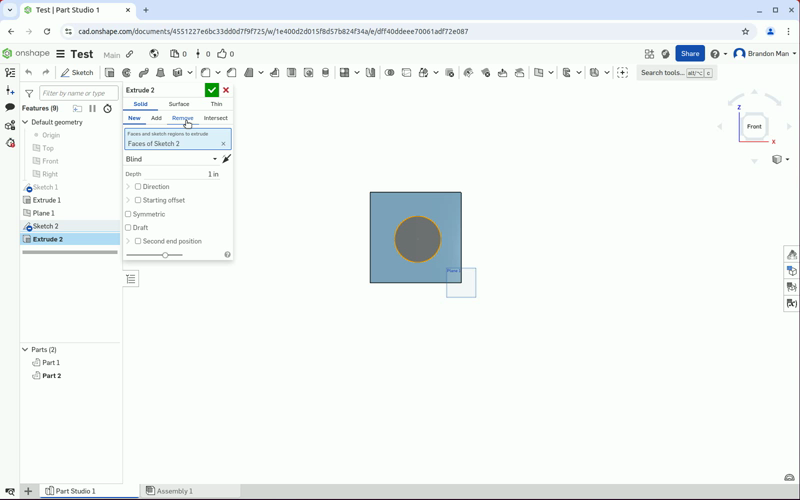
click(186, 120)
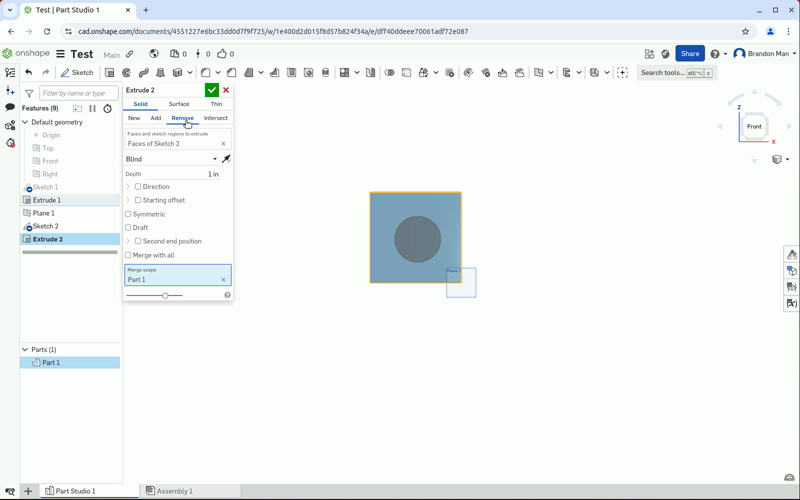
key(tab, 4)
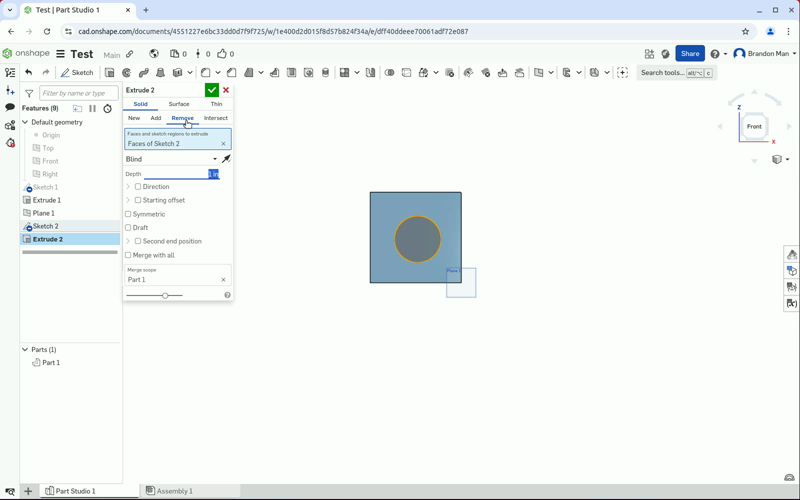
text(18.535)
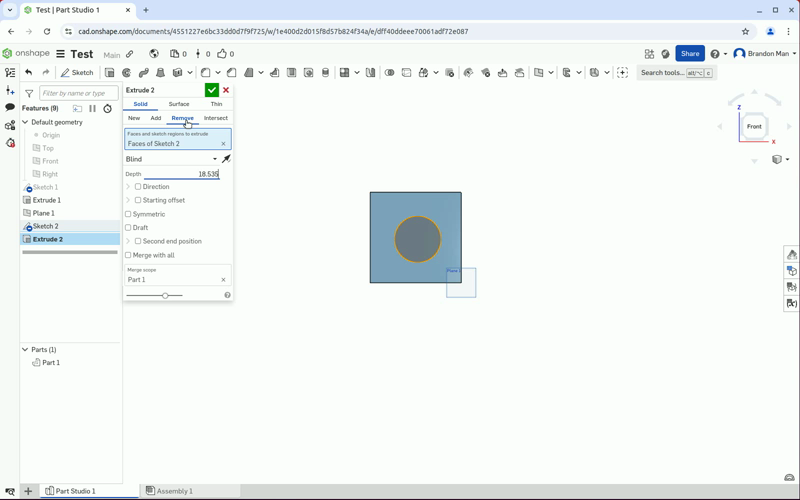
key(tab, 6)
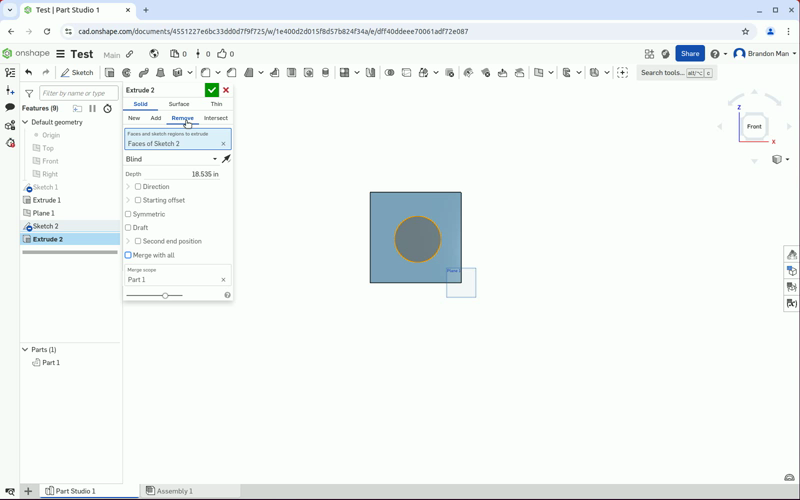
key(space)
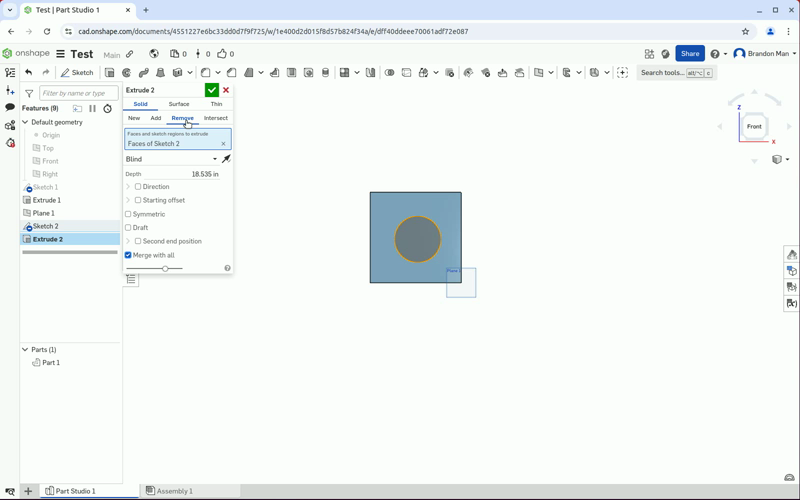
key(enter)
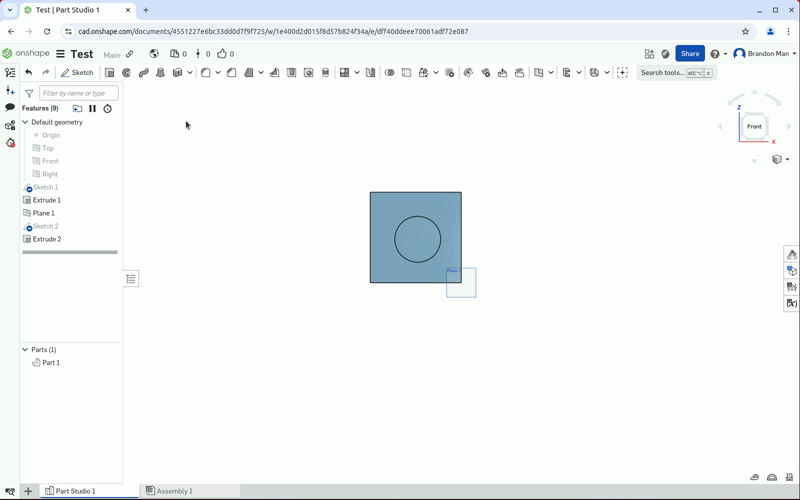
key(shift+h)
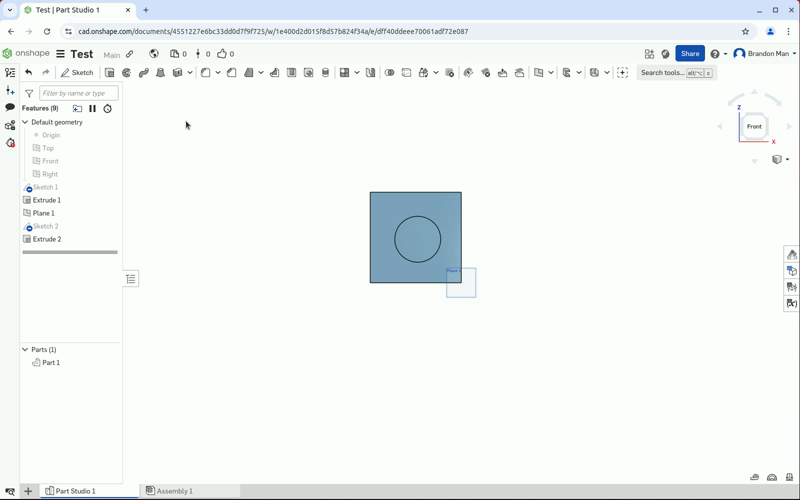
key(shift+h)
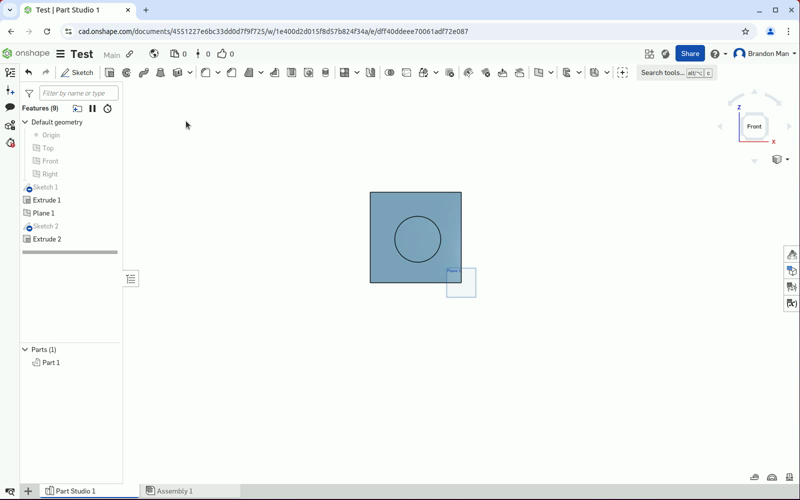
mouse_move(73, 189)
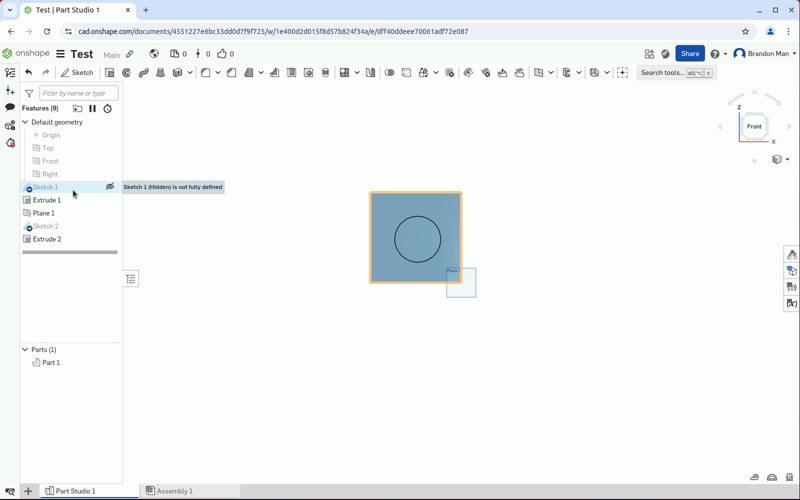
click(73, 189)
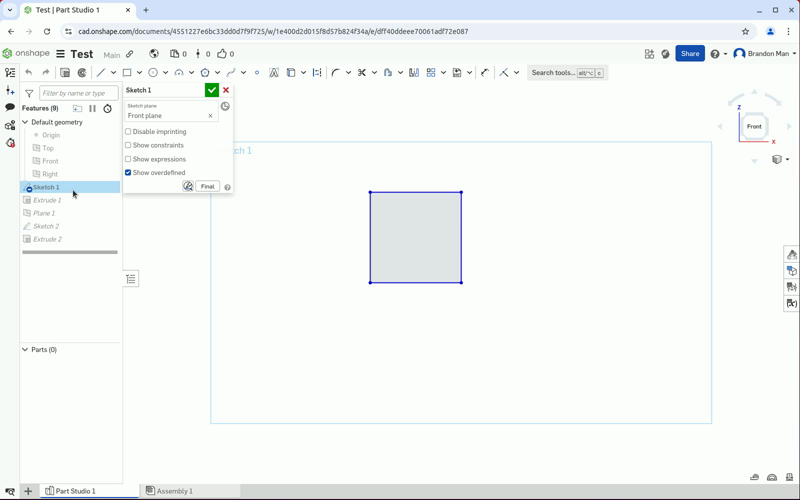
mouse_move(229, 92)
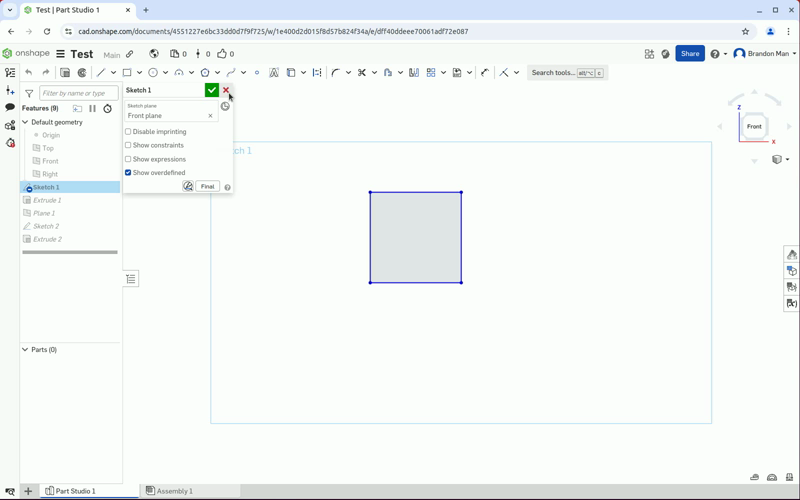
click(229, 92)
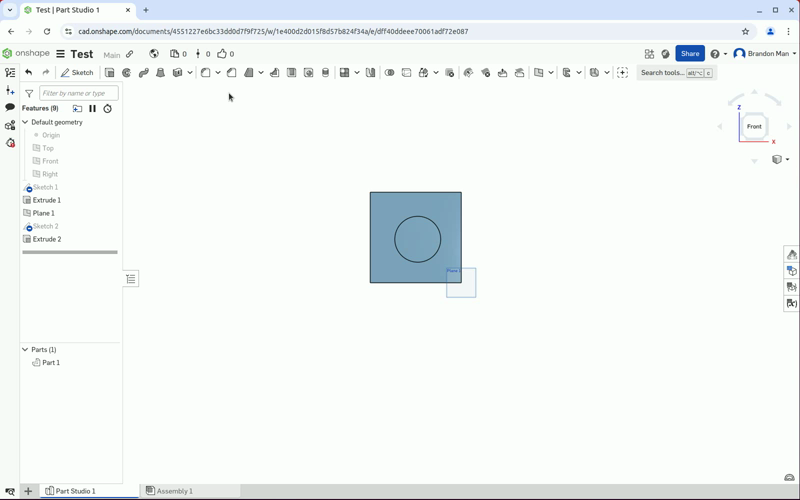
mouse_move(73, 352)
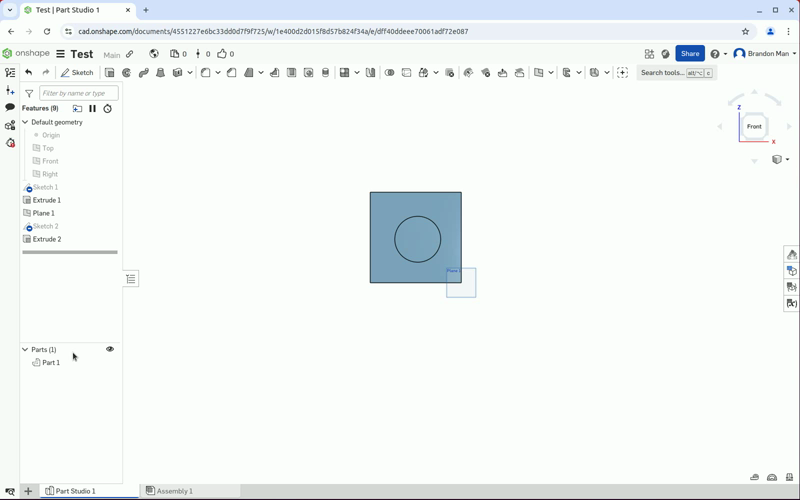
key(y)
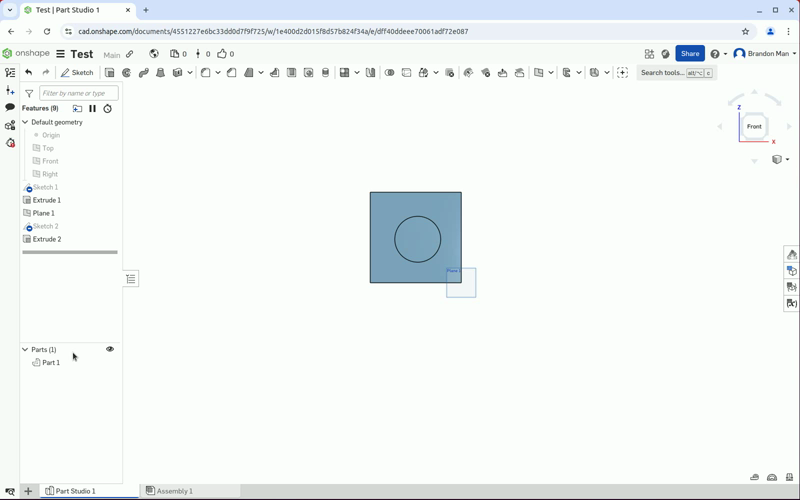
key(shift+p)
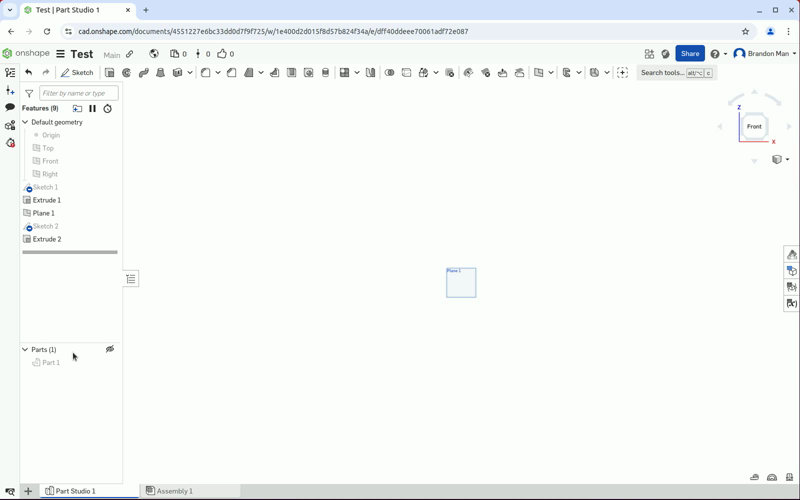
key(space)
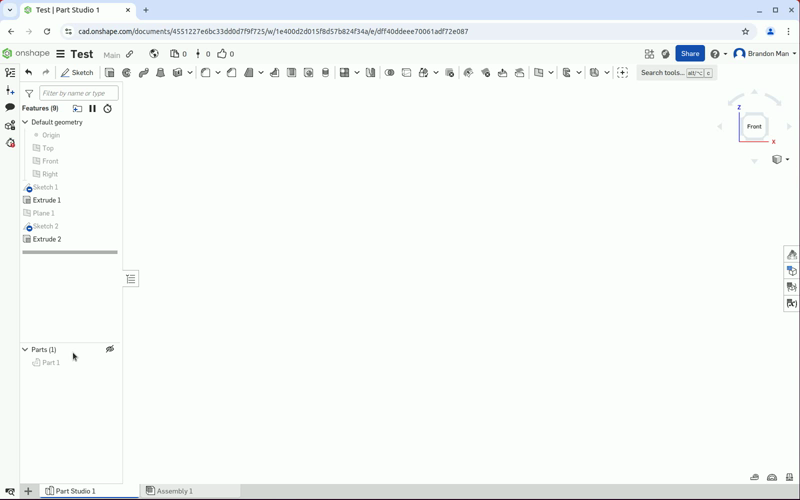
key_down(shift)
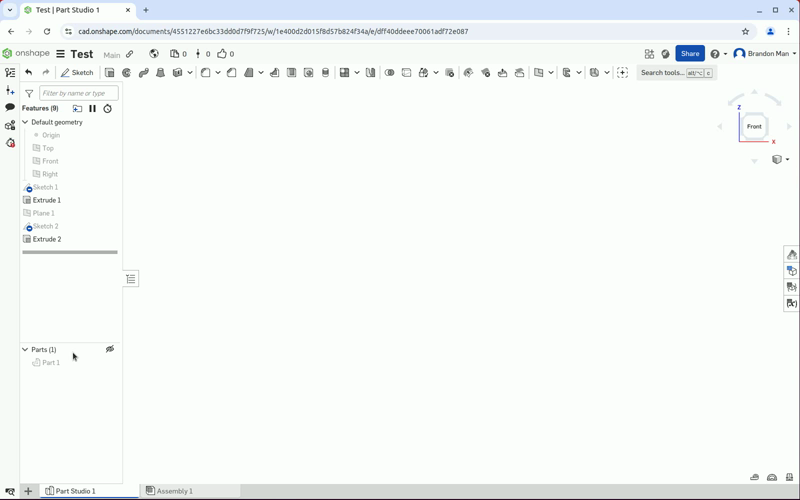
key(down)
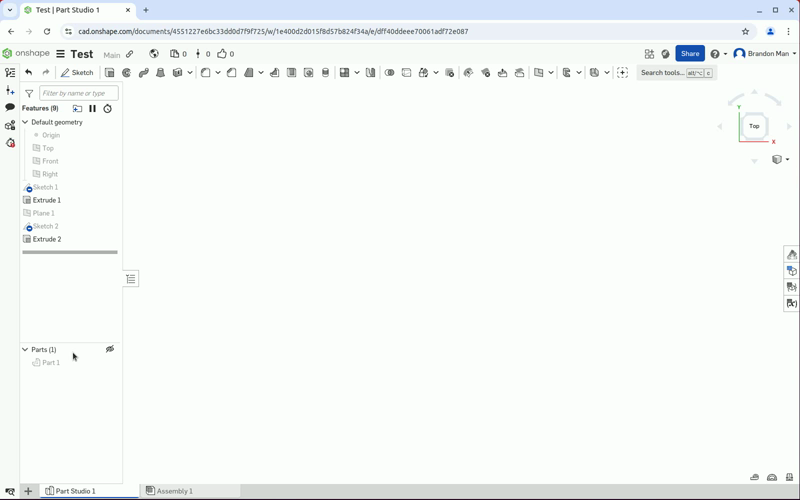
key_up(shift)
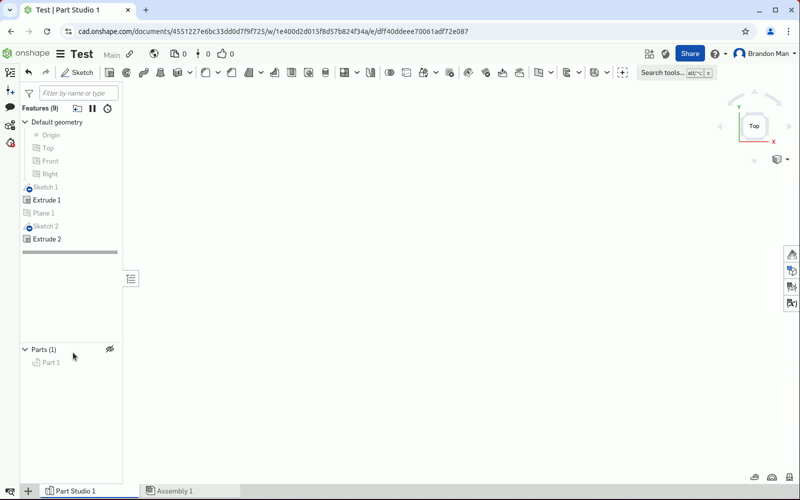
mouse_move(73, 352)
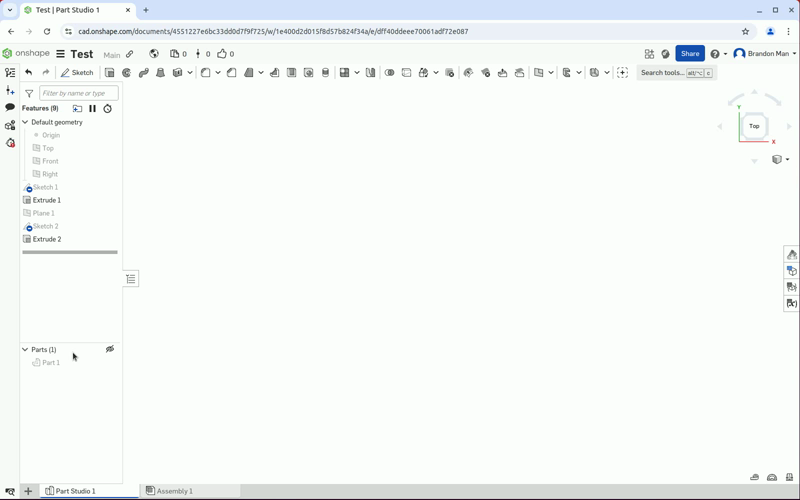
key(shift+y)
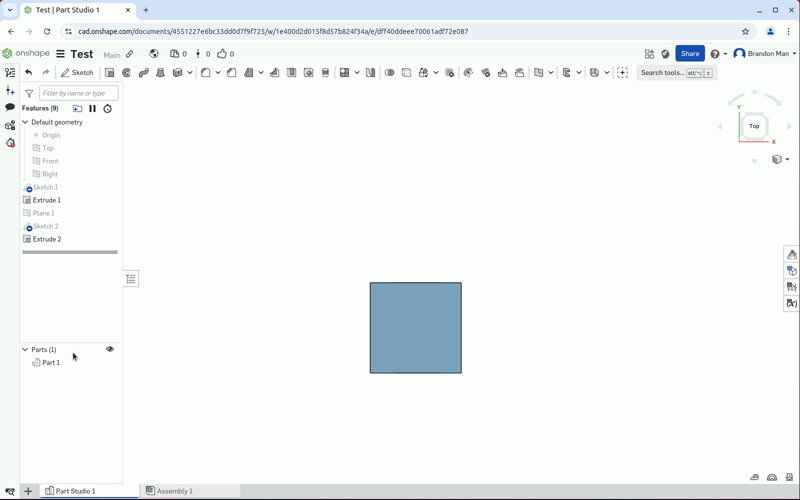
mouse_move(541, 75)
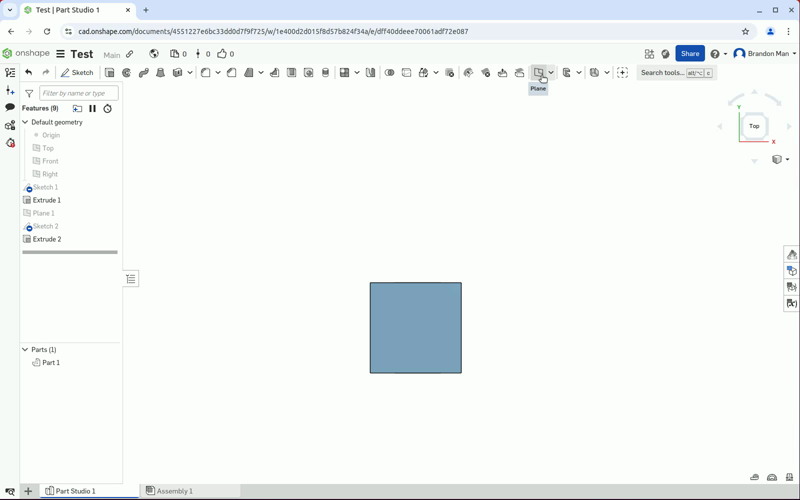
click(541, 75)
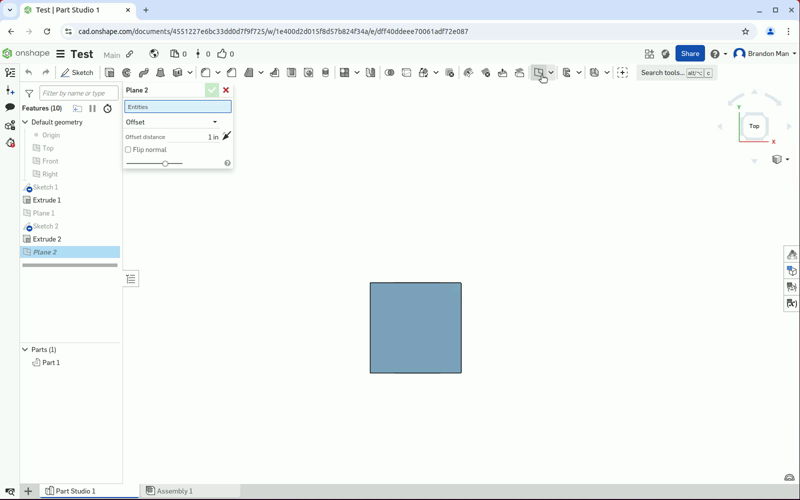
mouse_move(73, 150)
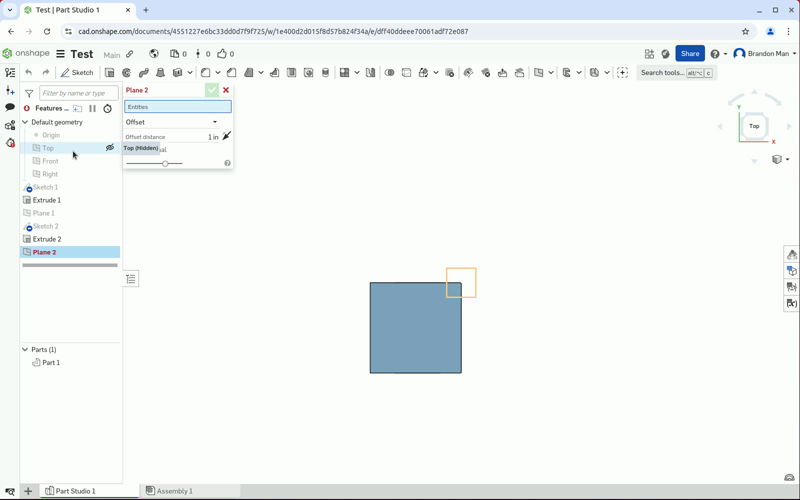
click(73, 150)
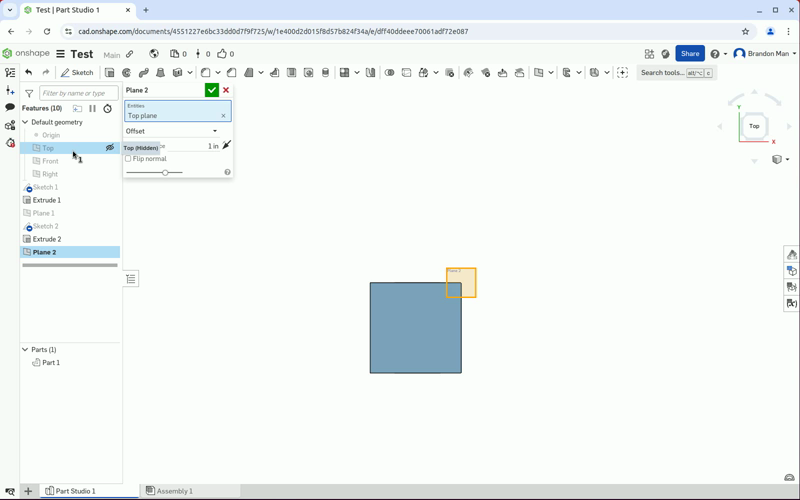
key(tab, 2)
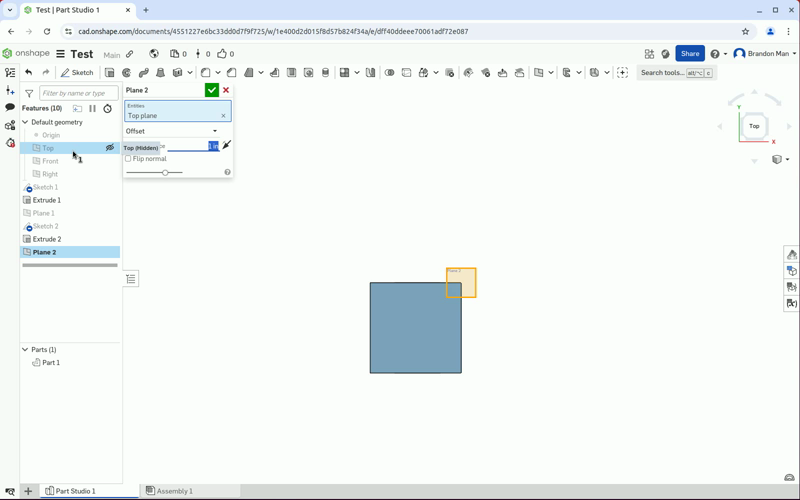
text(18.548)
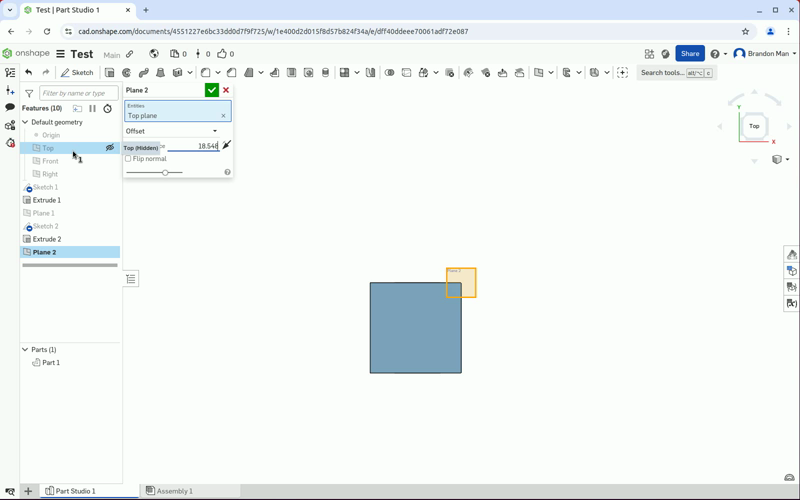
key(enter, 2)
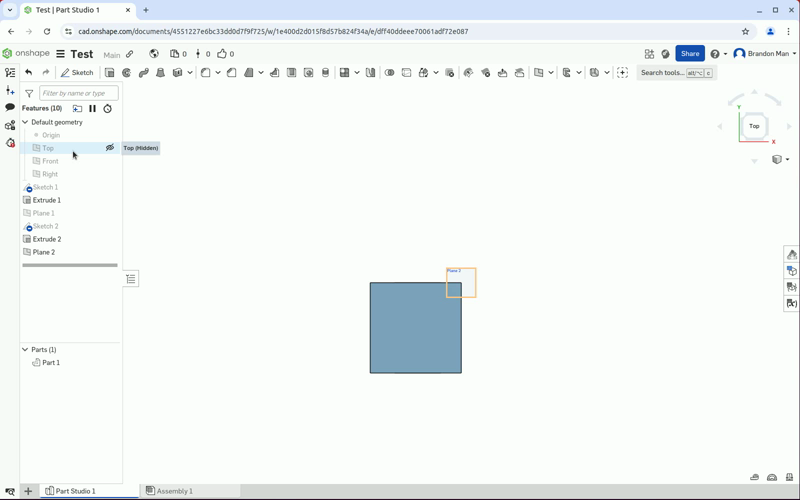
key(shift+s)
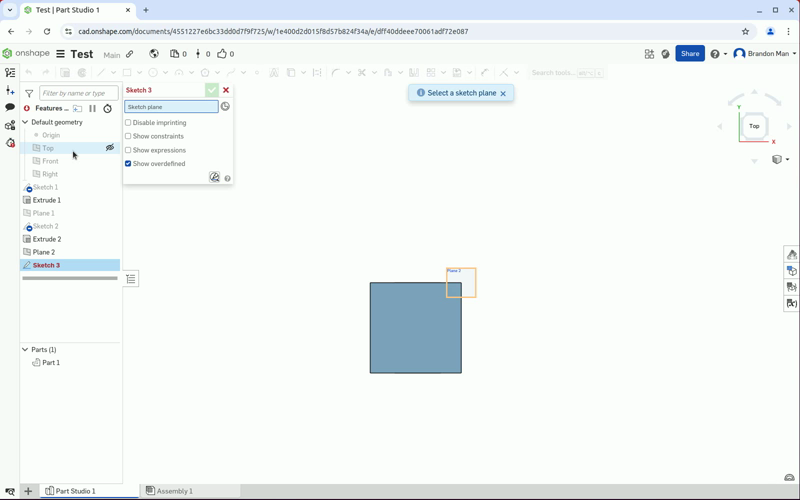
mouse_move(73, 254)
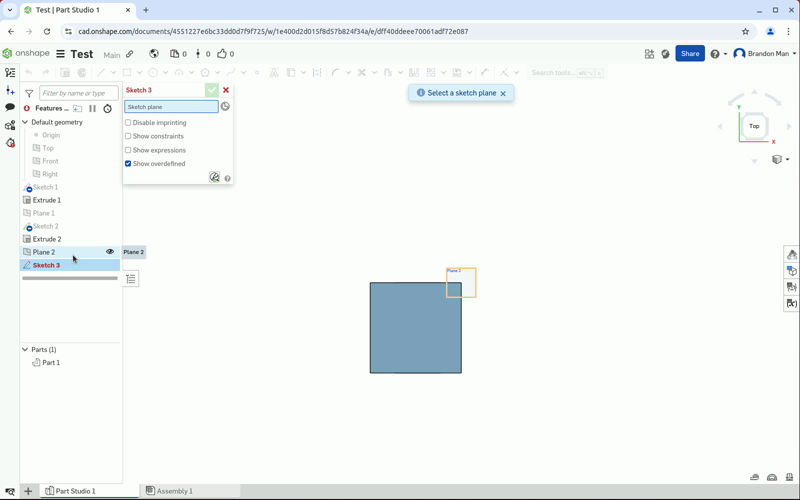
click(73, 254)
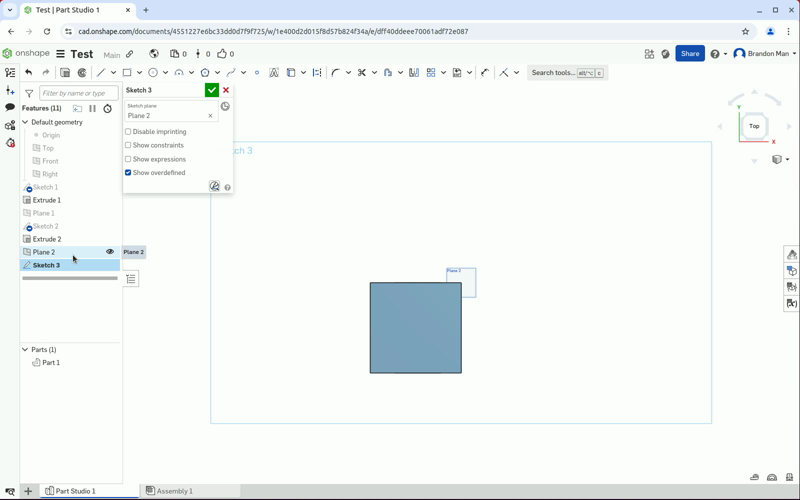
mouse_move(73, 352)
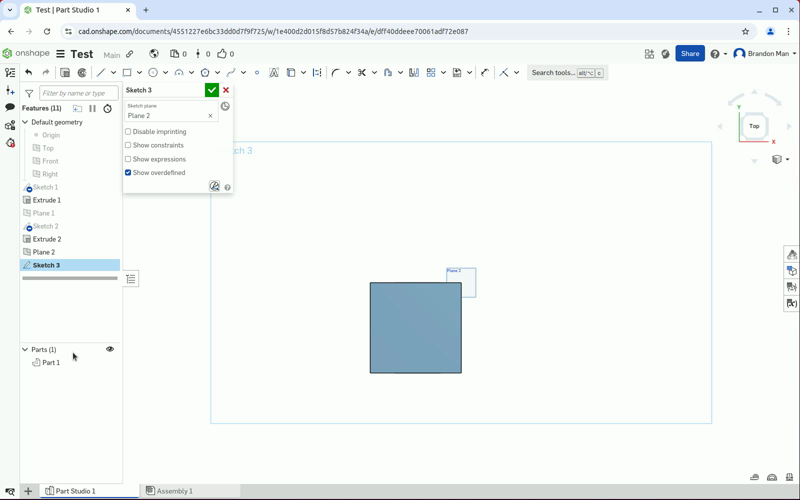
key(y)
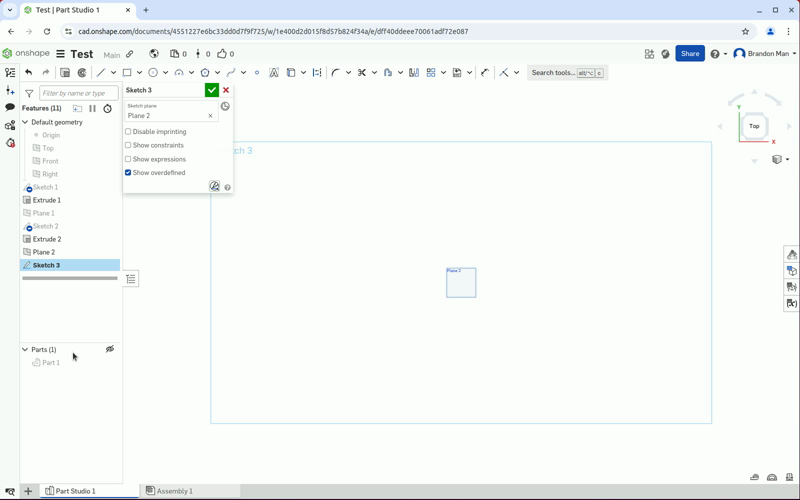
key(c)
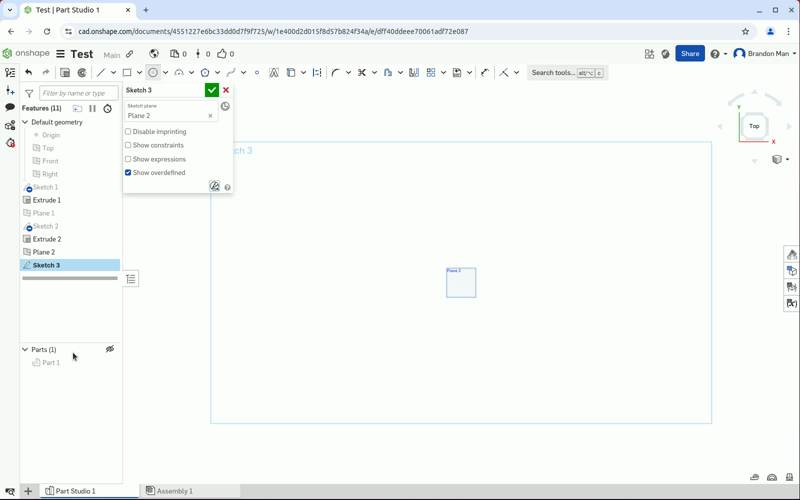
key_down(shift)
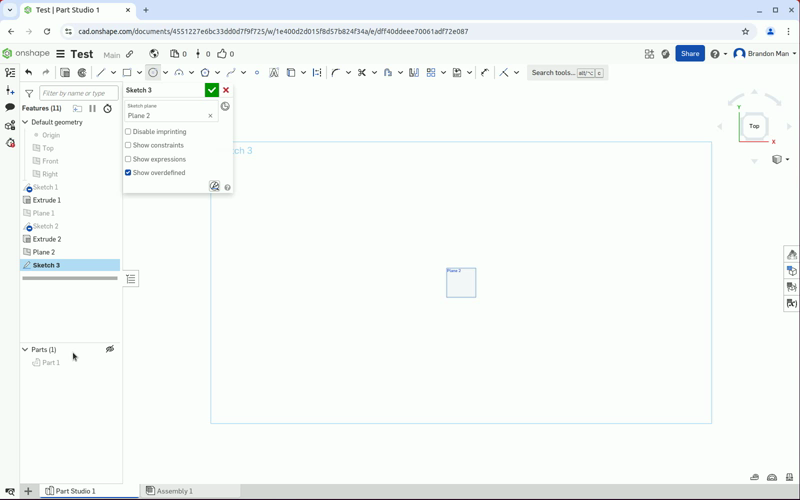
mouse_move(426, 340)
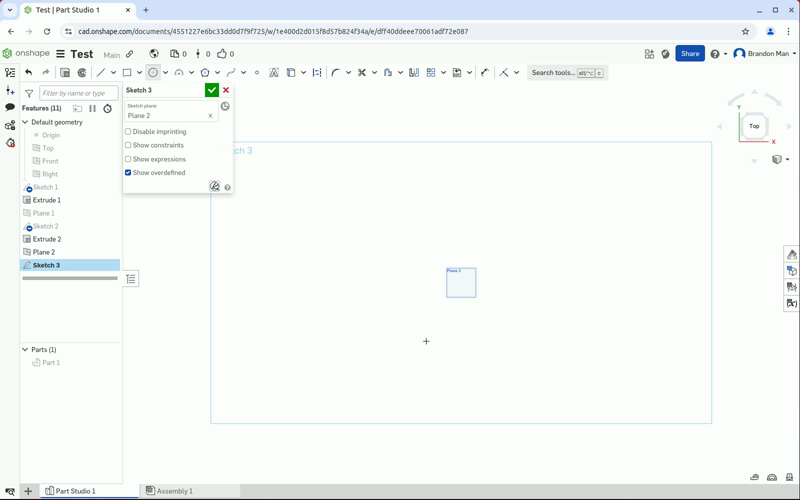
click(426, 340)
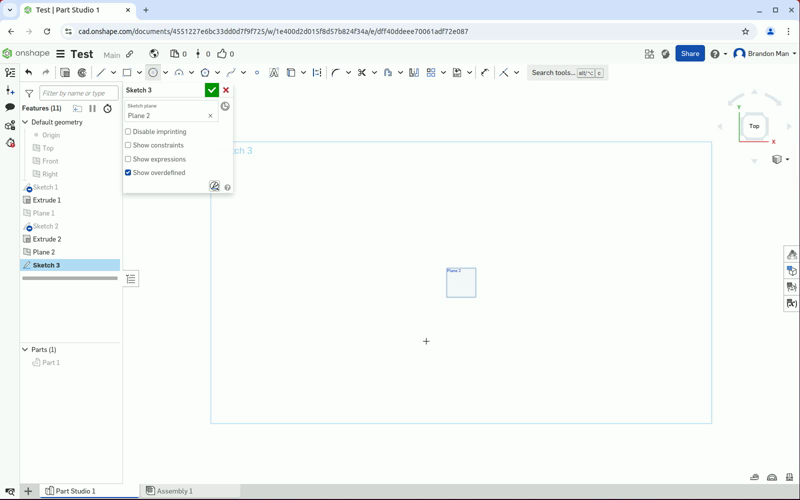
key_up(shift)
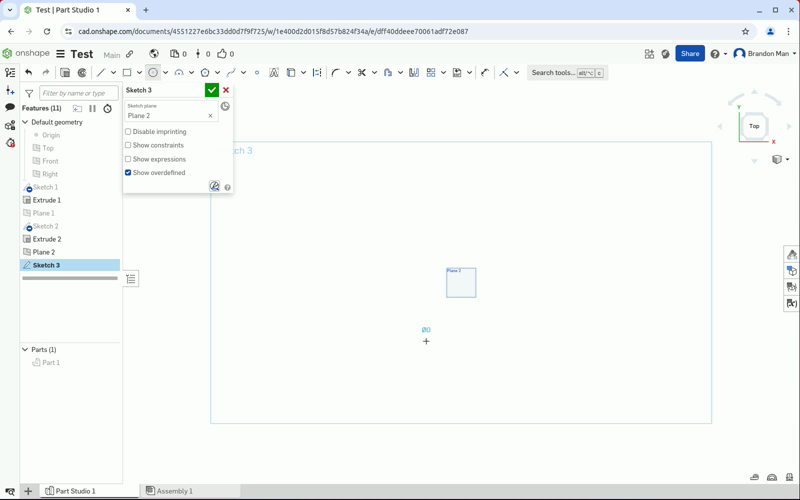
mouse_move(449, 340)
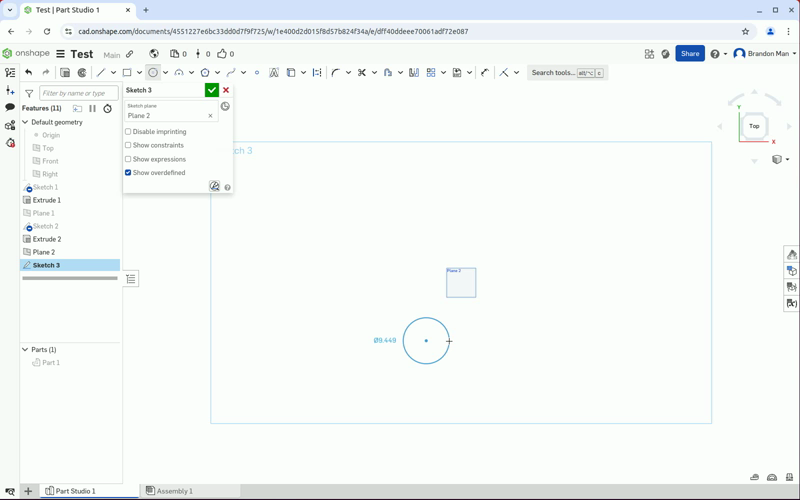
click(449, 340)
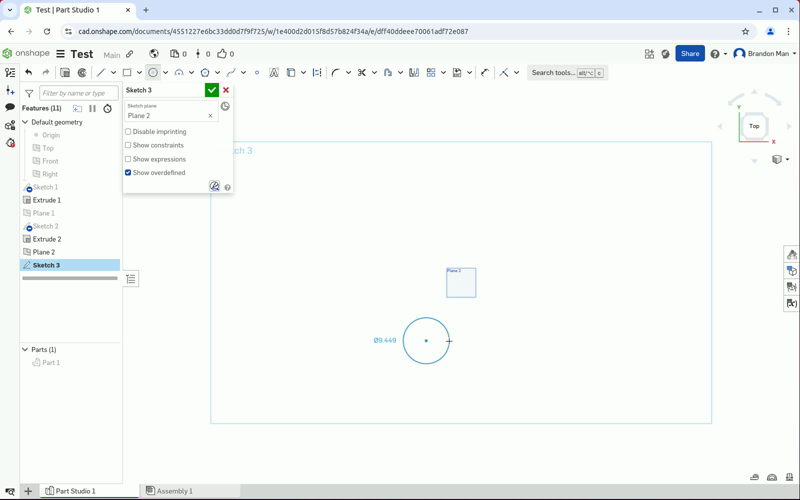
key(esc)
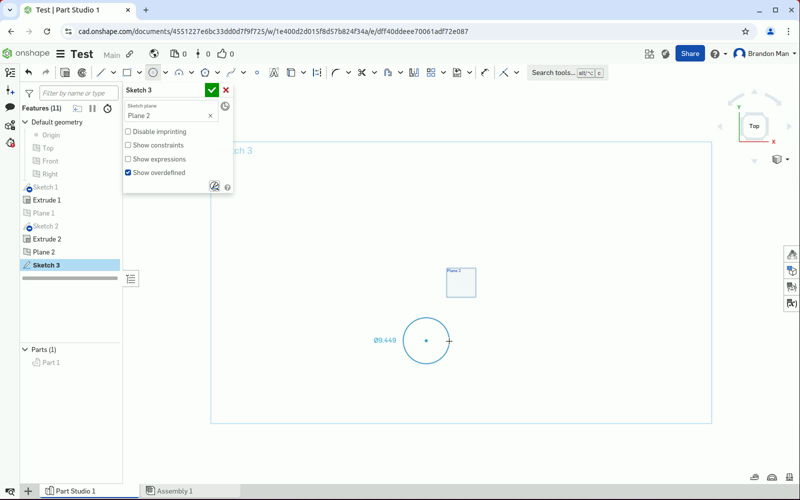
mouse_move(439, 345)
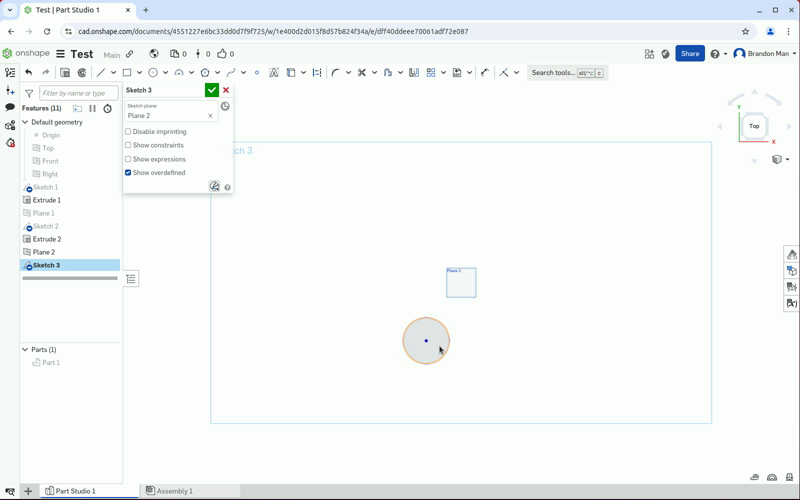
scroll(6)
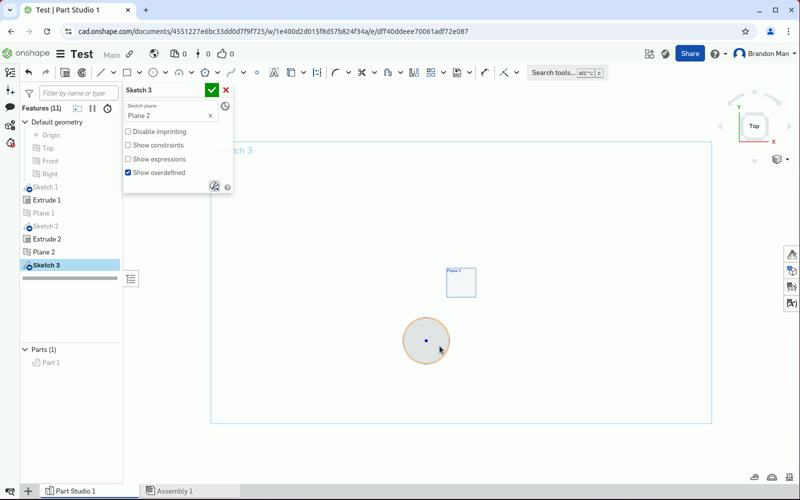
scroll(6)
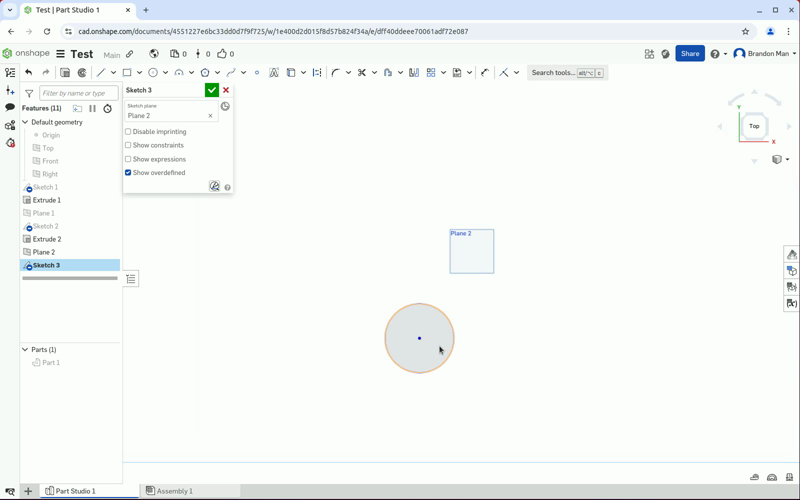
scroll(6)
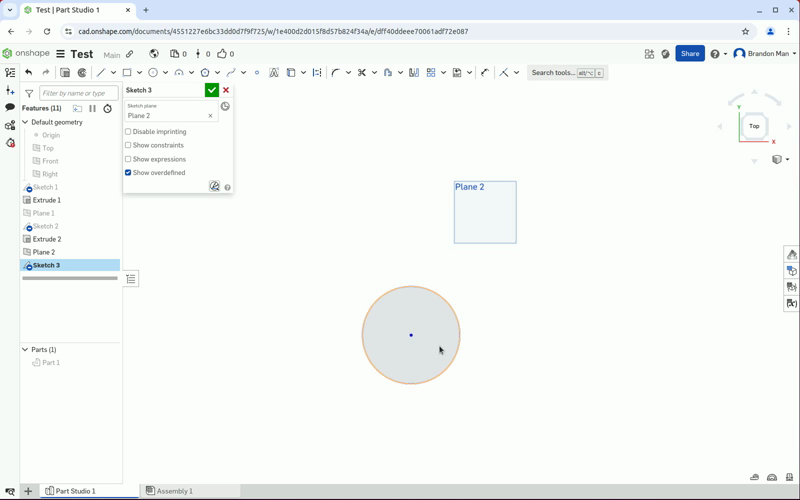
scroll(6)
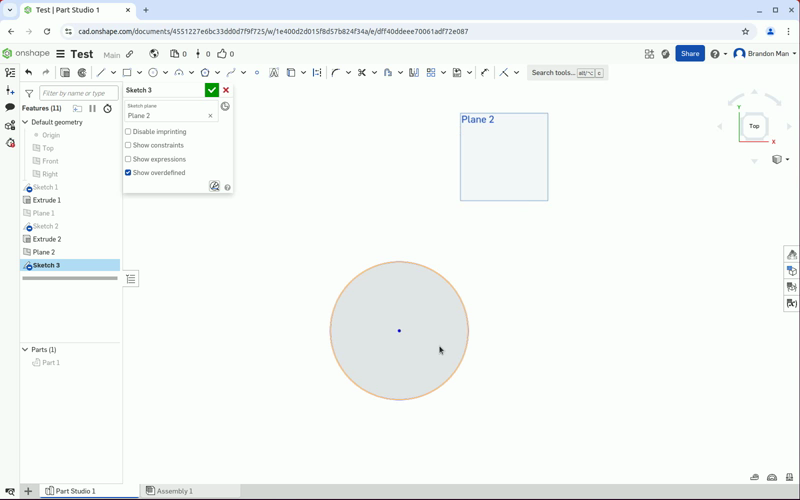
scroll(6)
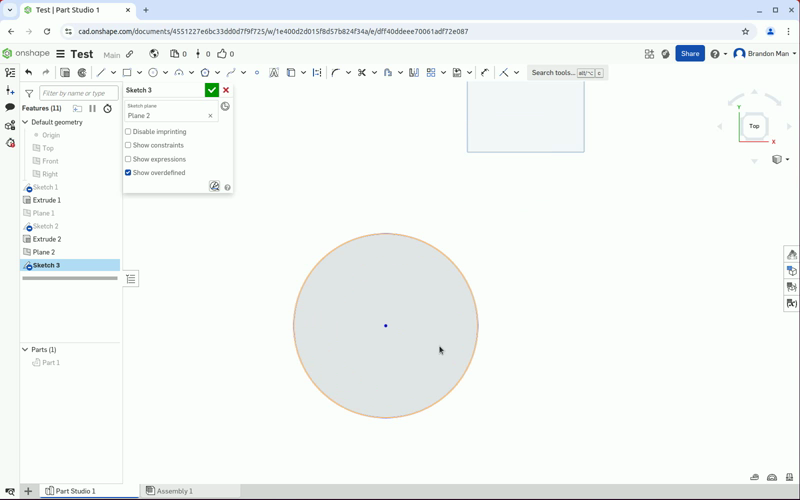
scroll(6)
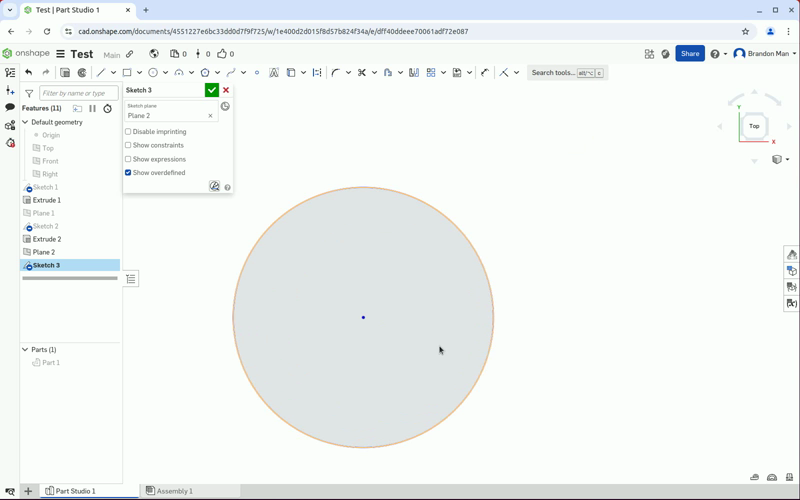
scroll(6)
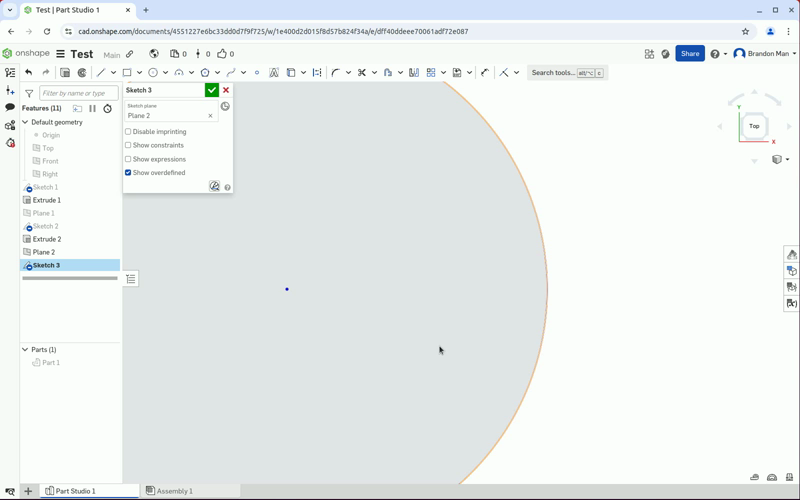
click(439, 345)
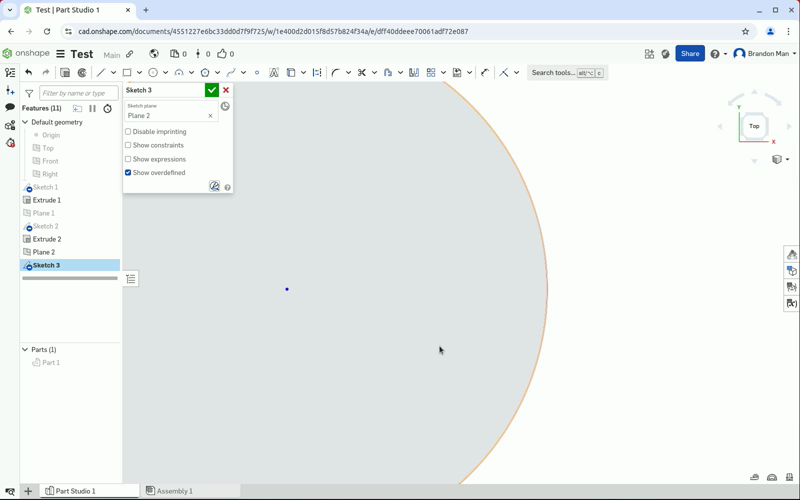
scroll(-6)
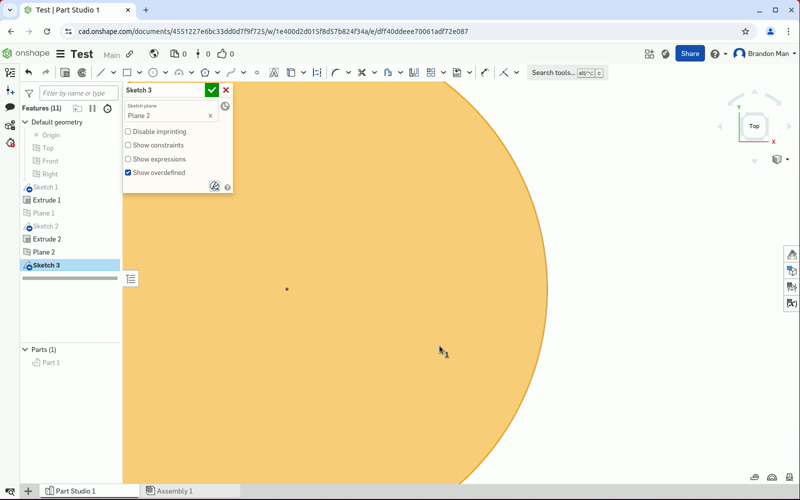
scroll(-6)
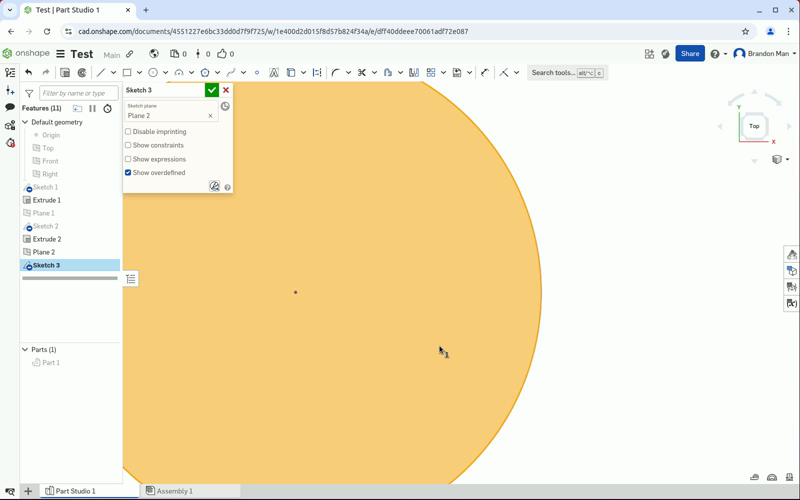
scroll(-6)
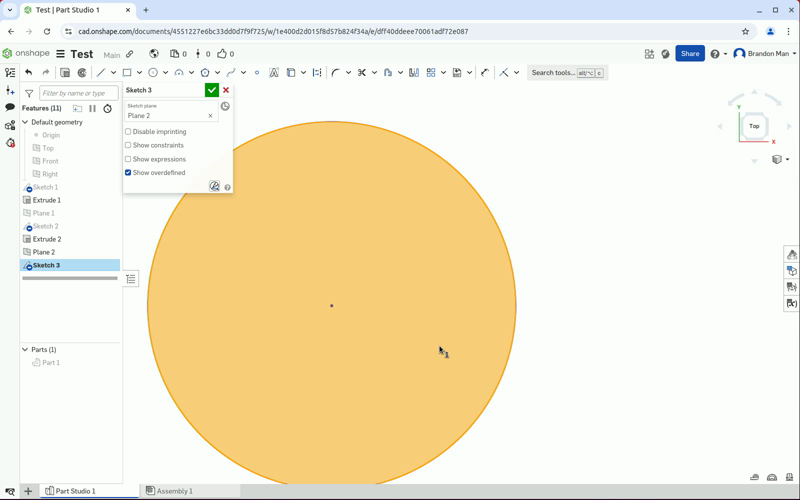
scroll(-6)
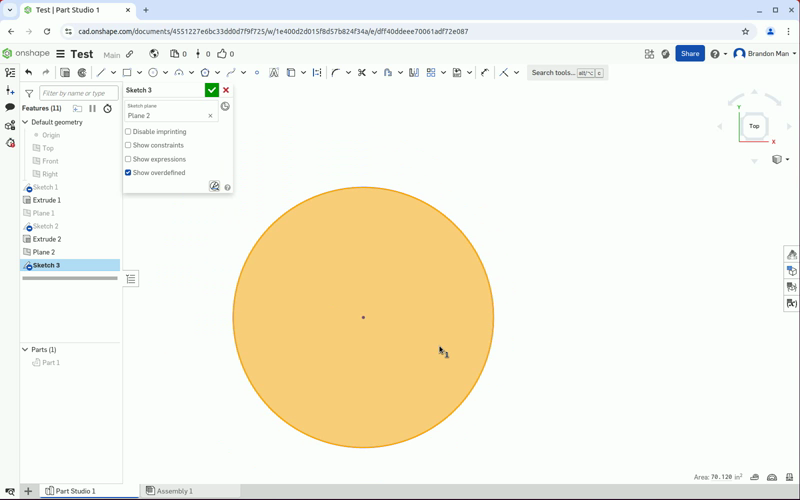
scroll(-6)
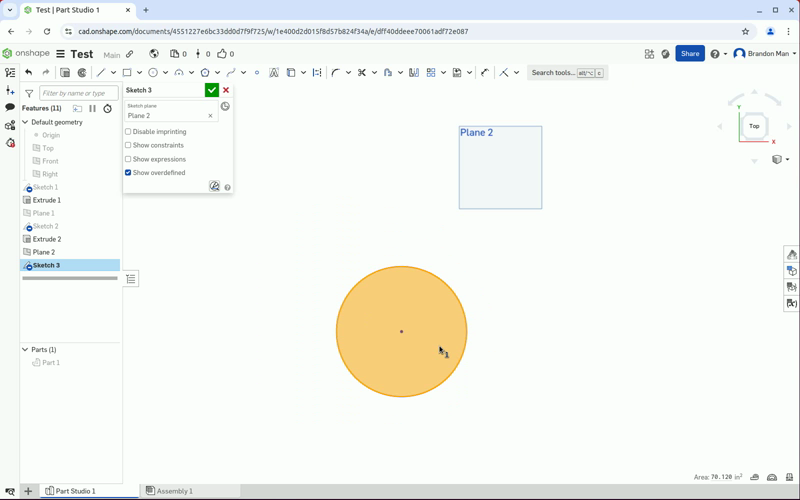
scroll(-6)
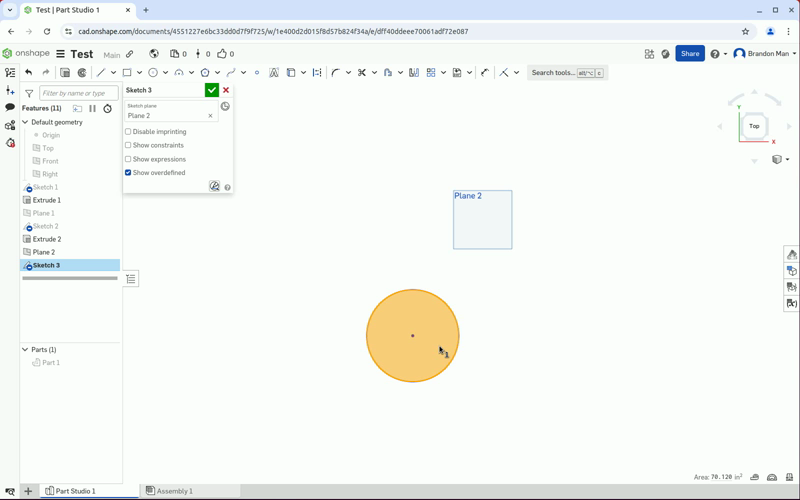
scroll(-6)
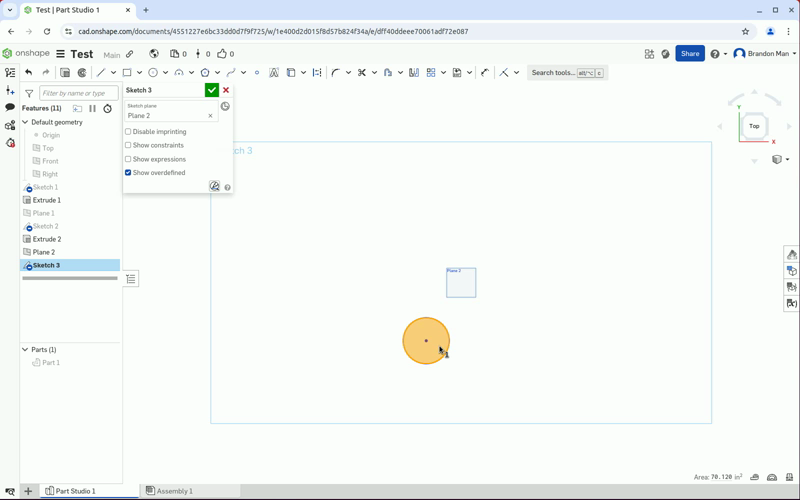
mouse_move(73, 352)
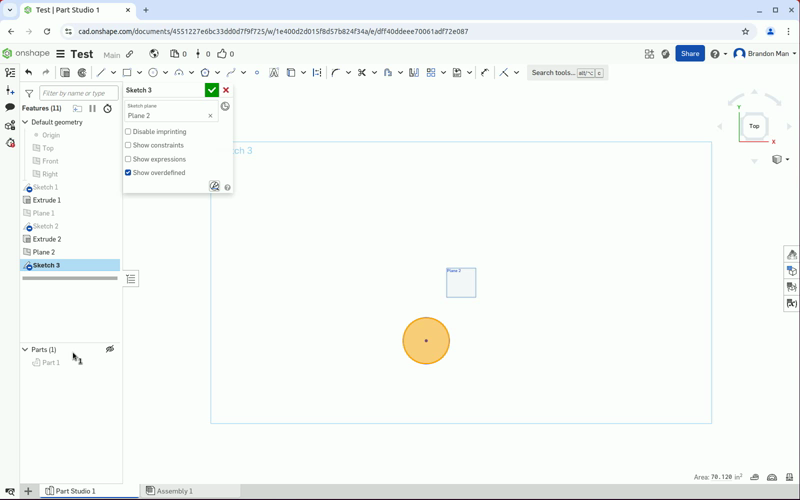
key(shift+y)
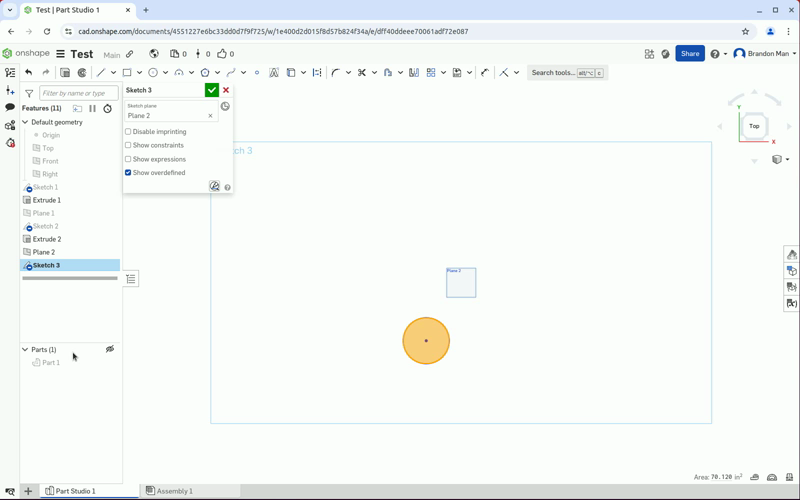
key(shift+e)
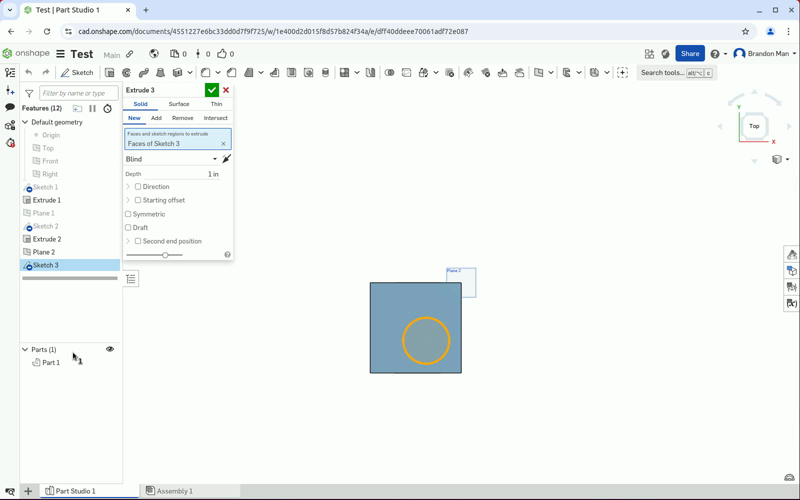
mouse_move(143, 106)
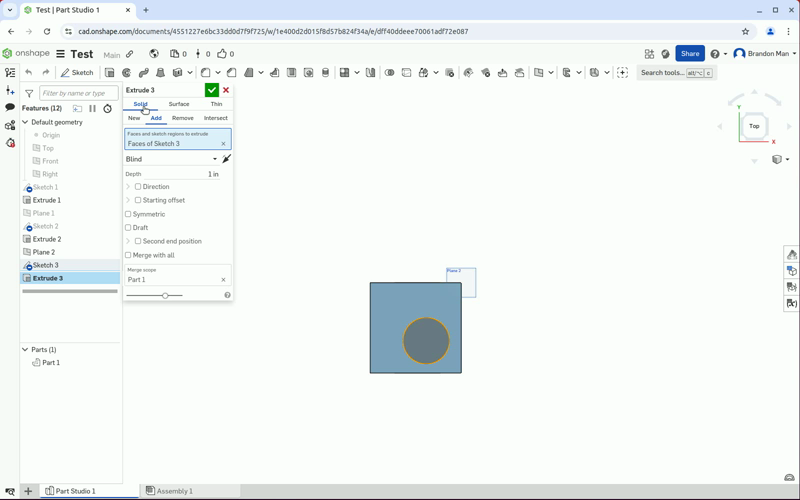
click(143, 106)
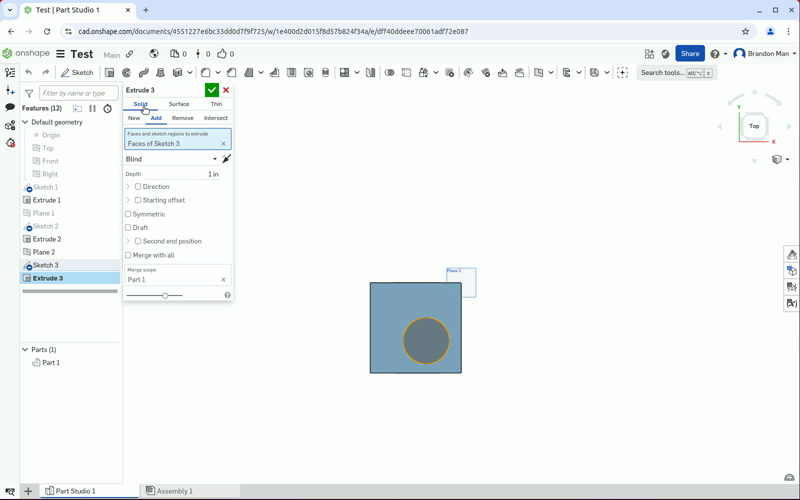
mouse_move(137, 120)
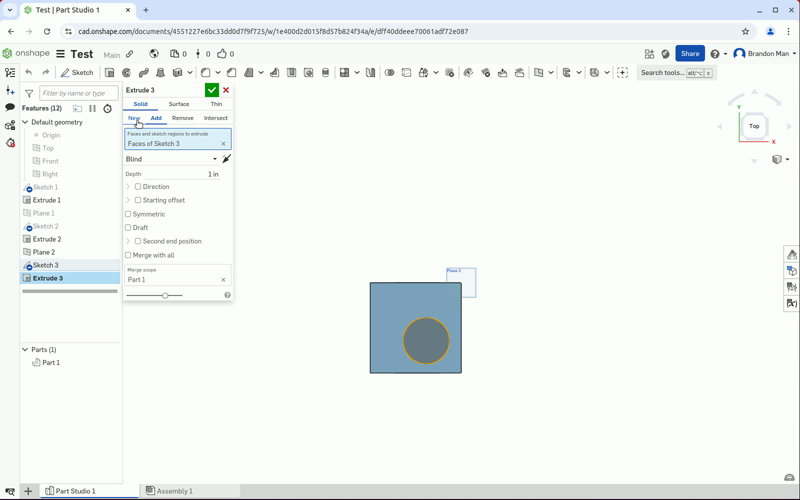
click(137, 120)
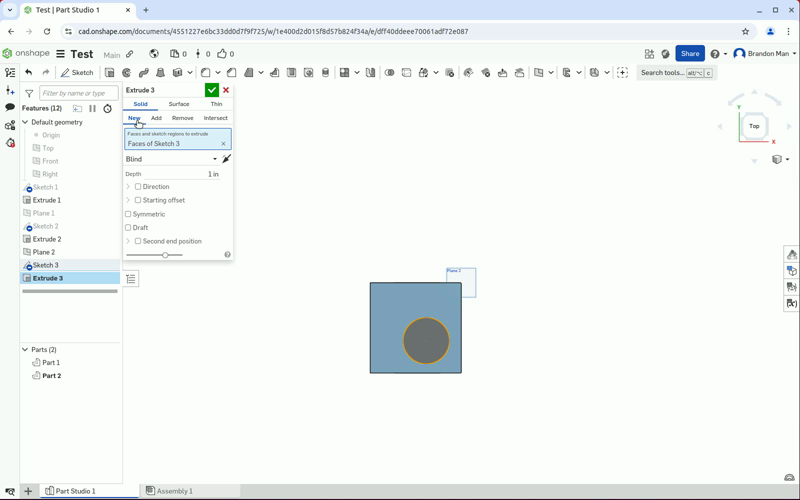
key(tab, 4)
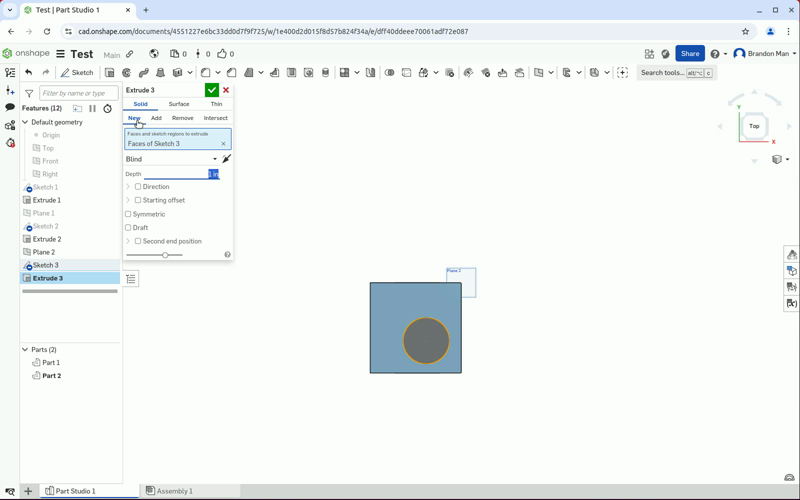
text(4.574)
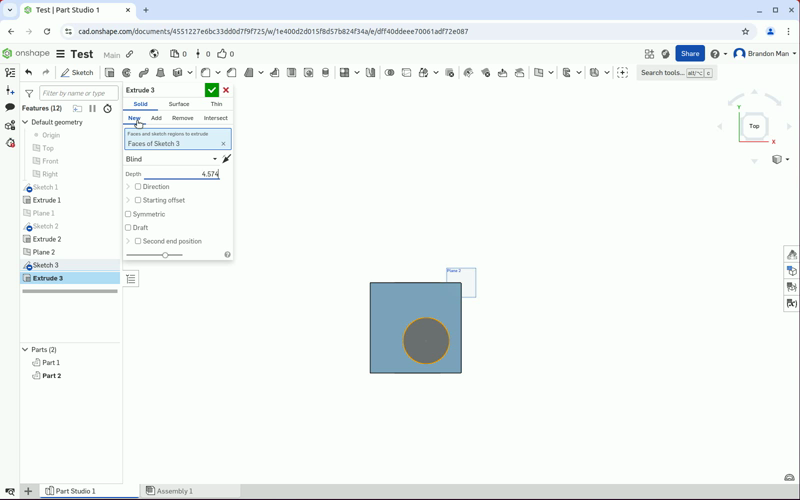
key(enter)
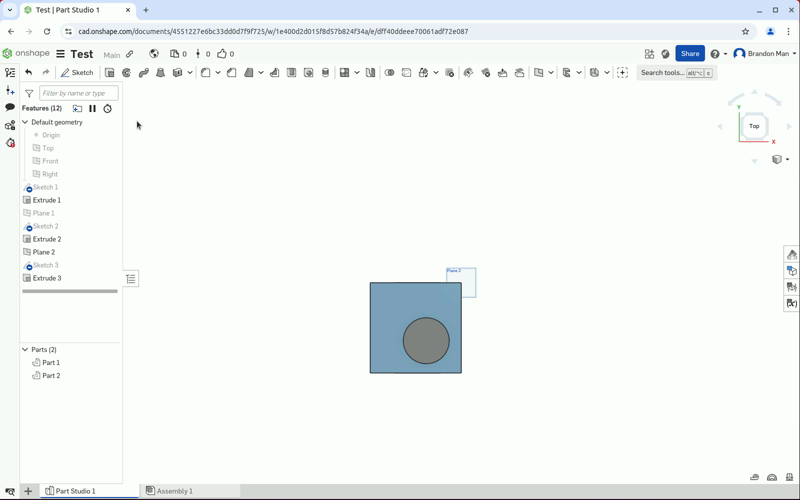
key(shift+h)
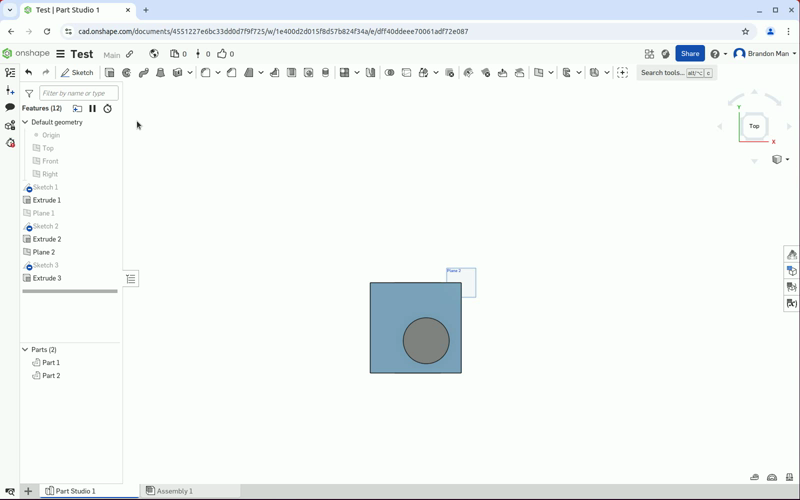
key(shift+h)
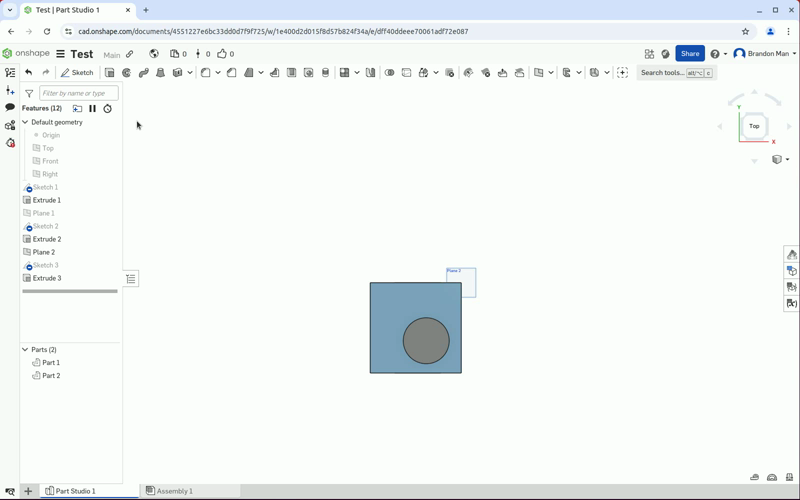
mouse_move(73, 189)
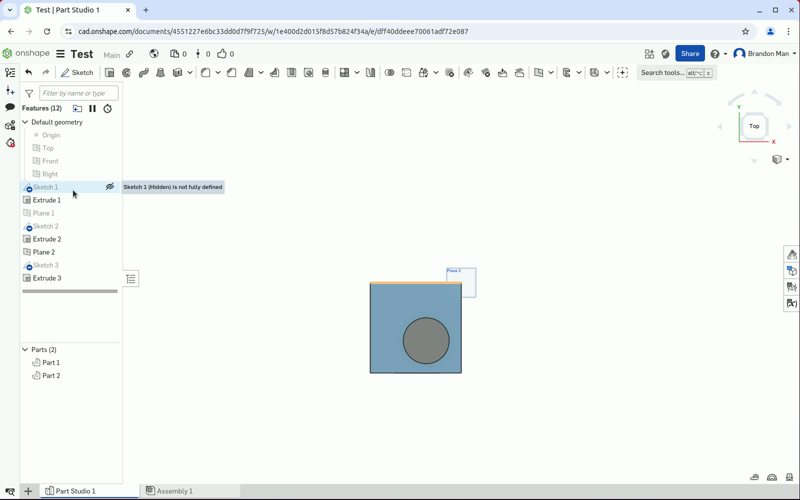
click(73, 189)
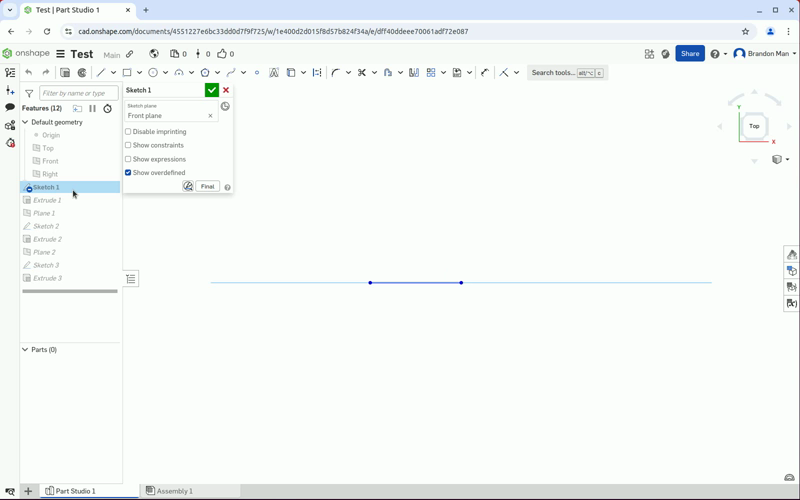
mouse_move(229, 92)
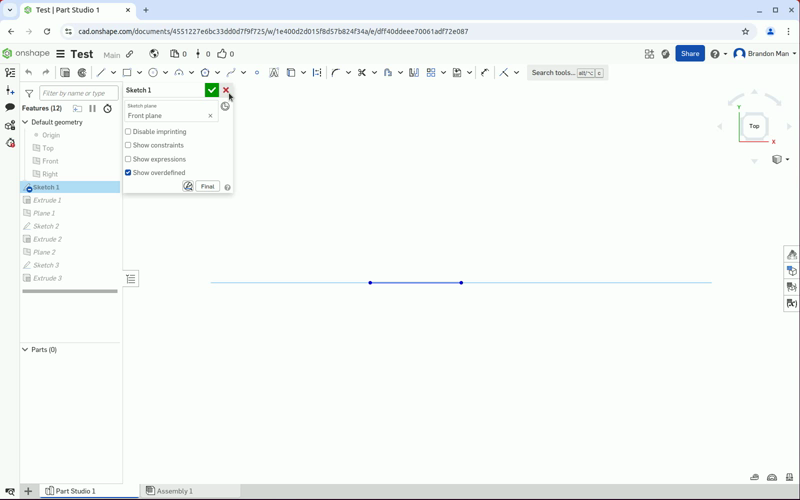
click(229, 92)
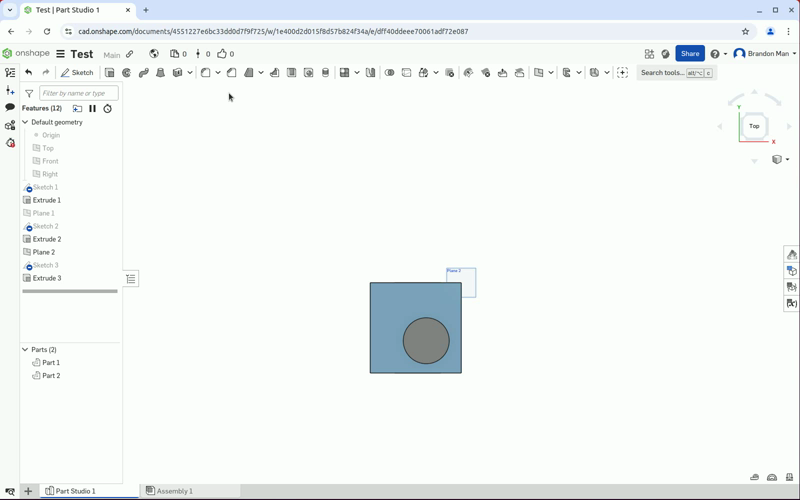
mouse_move(73, 352)
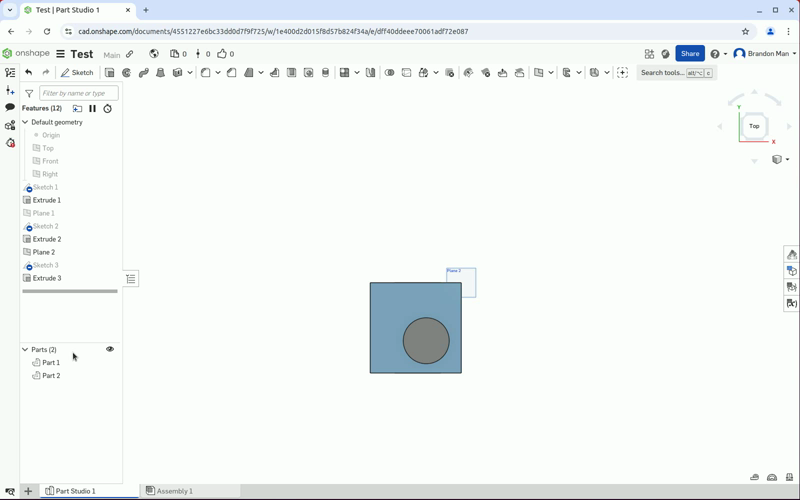
key(y)
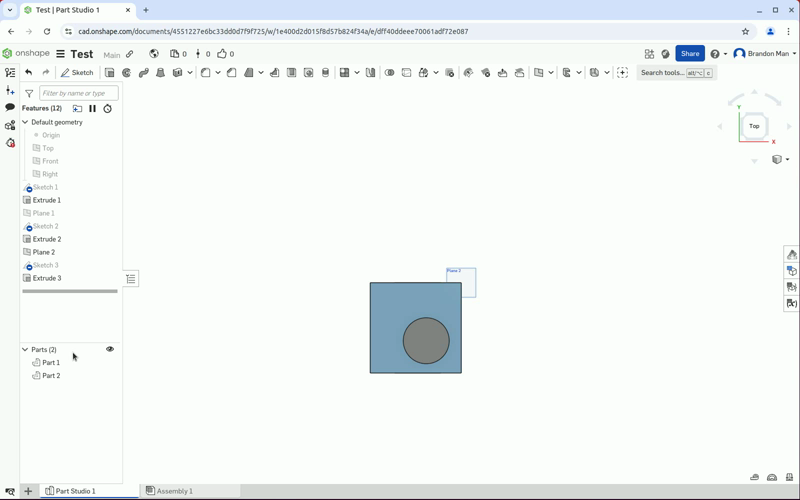
key(shift+p)
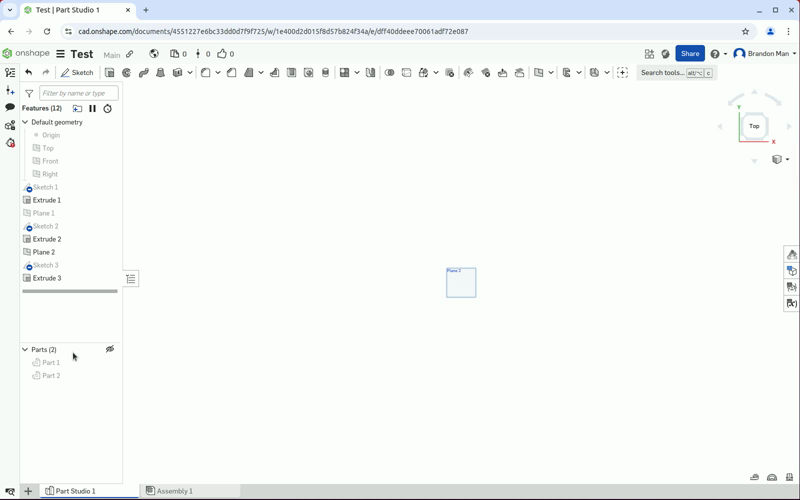
key(space)
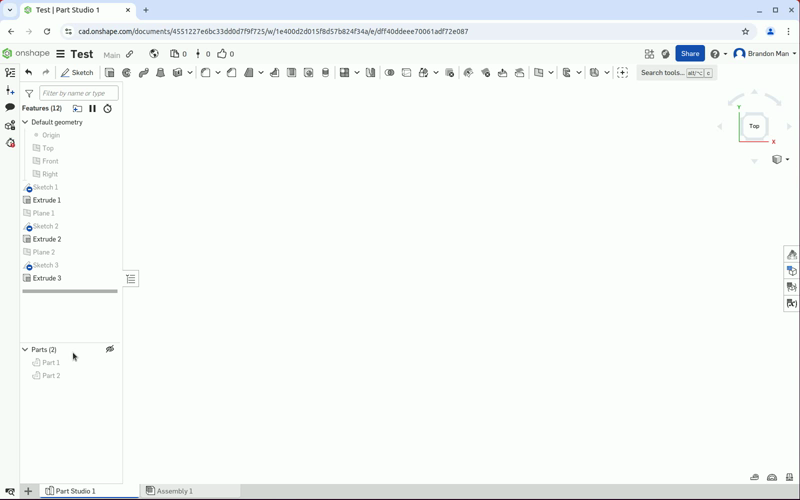
key_down(shift)
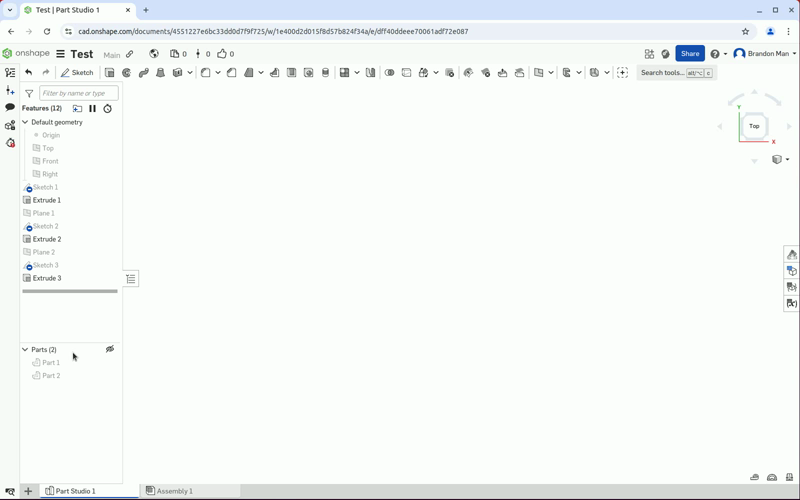
key(up)
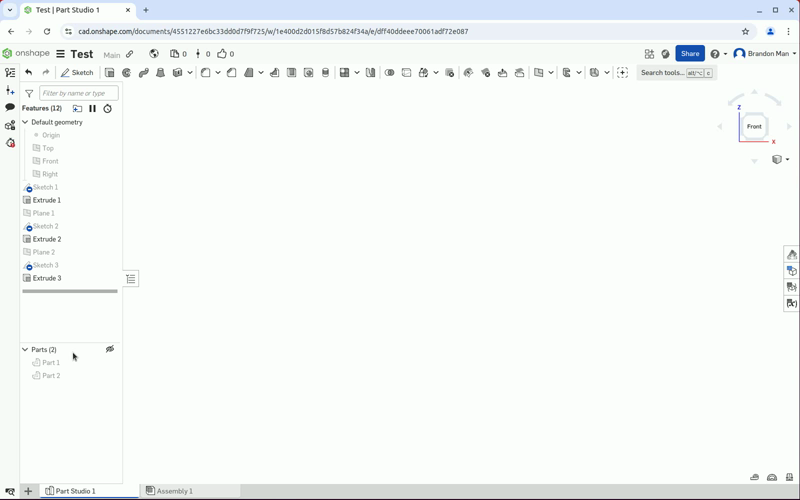
key_up(shift)
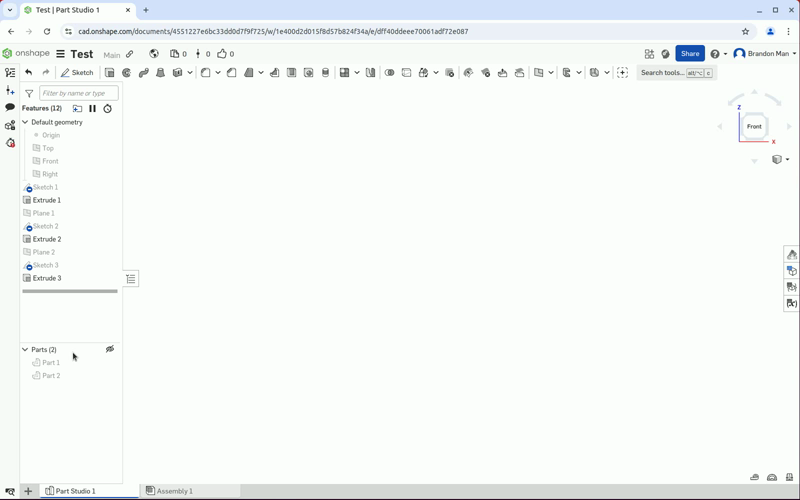
key(space)
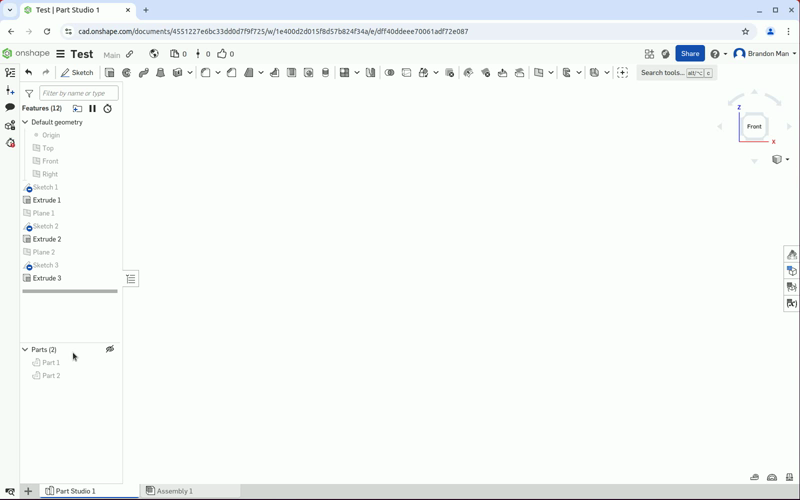
key_down(shift)
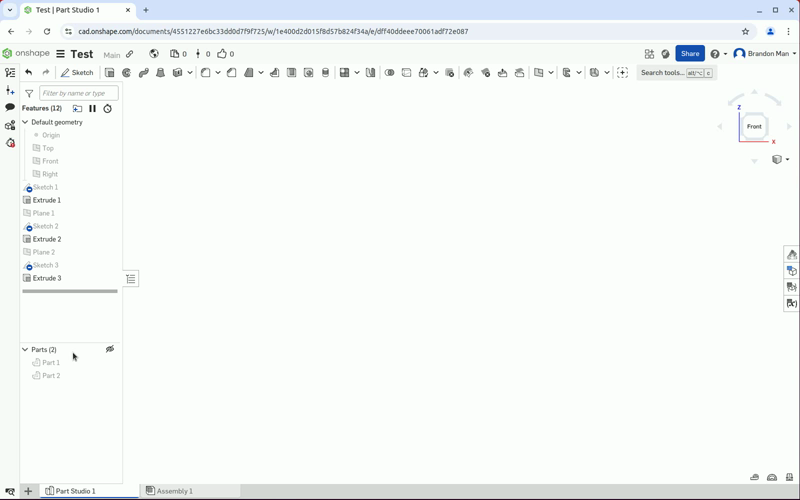
key(left)
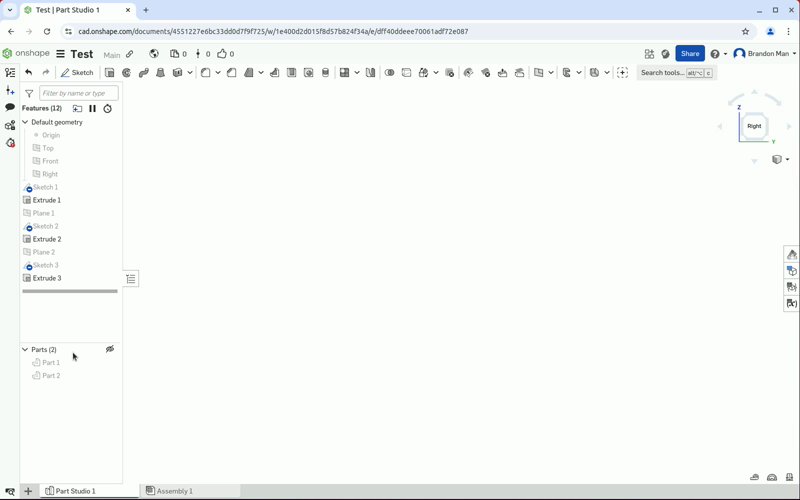
key_up(shift)
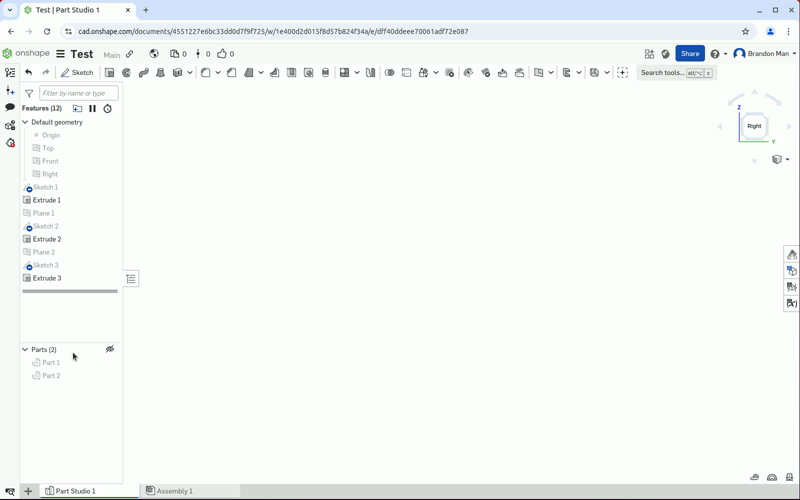
mouse_move(73, 352)
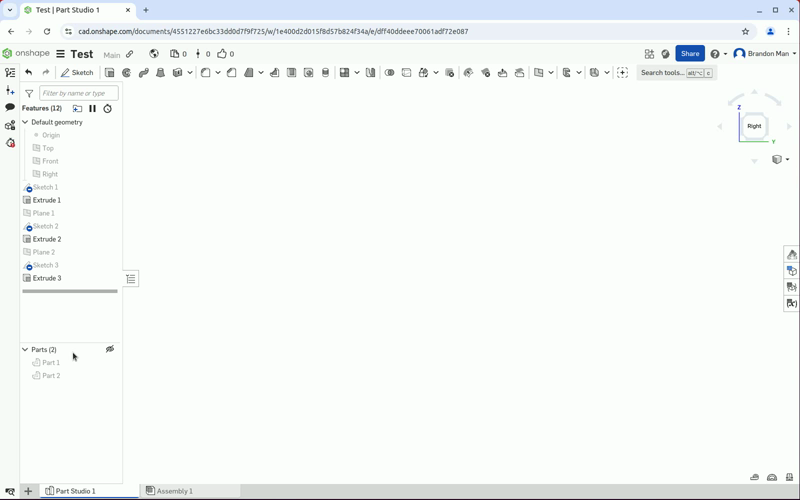
key(shift+y)
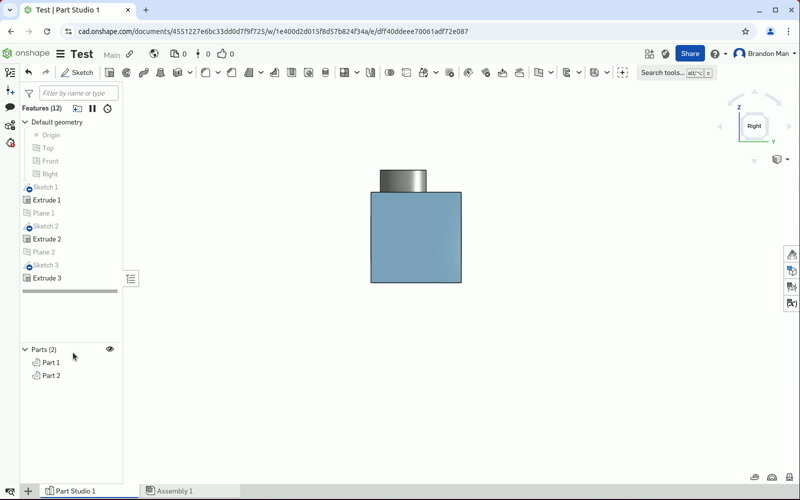
mouse_move(541, 75)
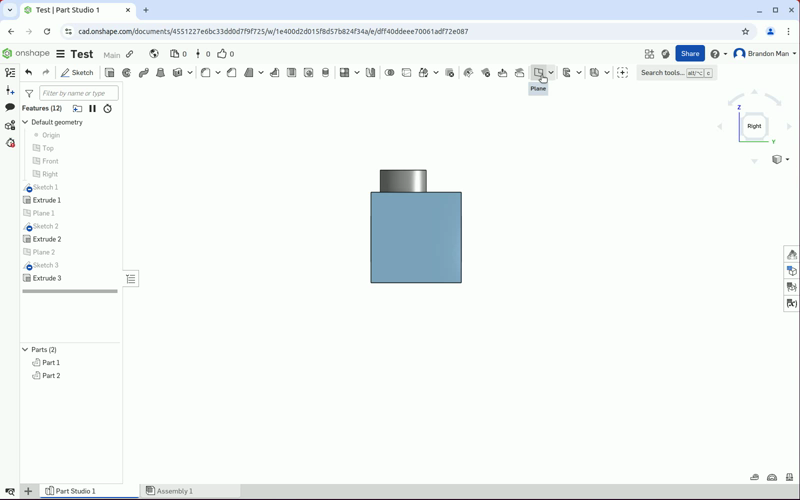
click(541, 75)
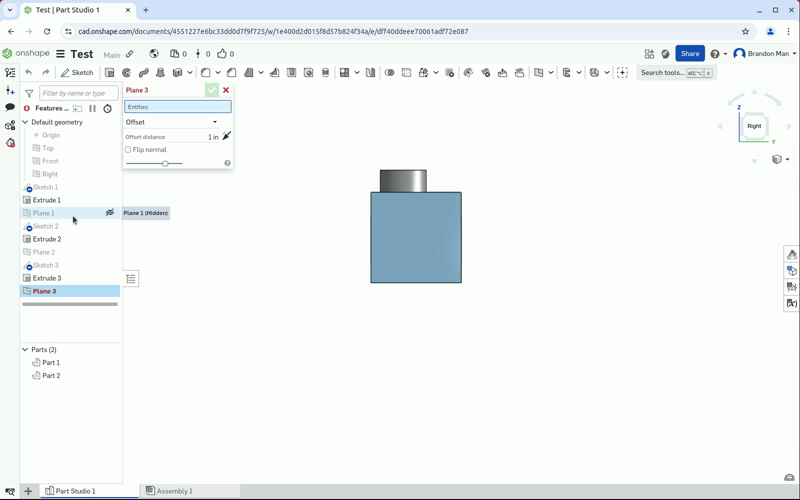
scroll(3)
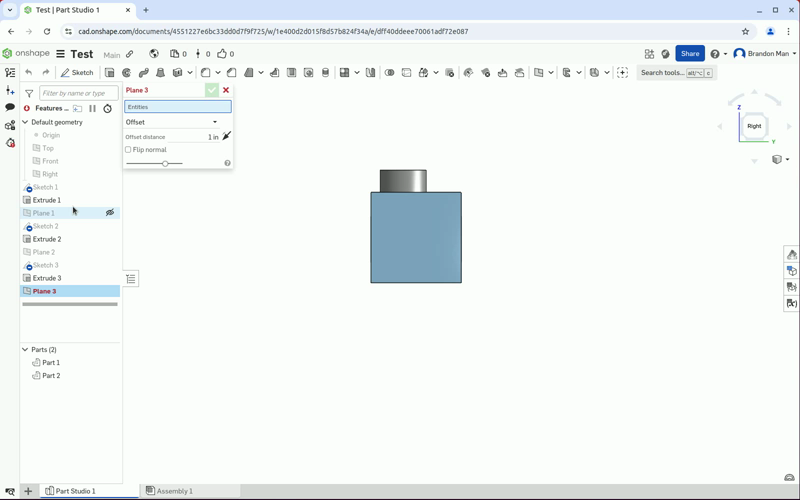
mouse_move(73, 176)
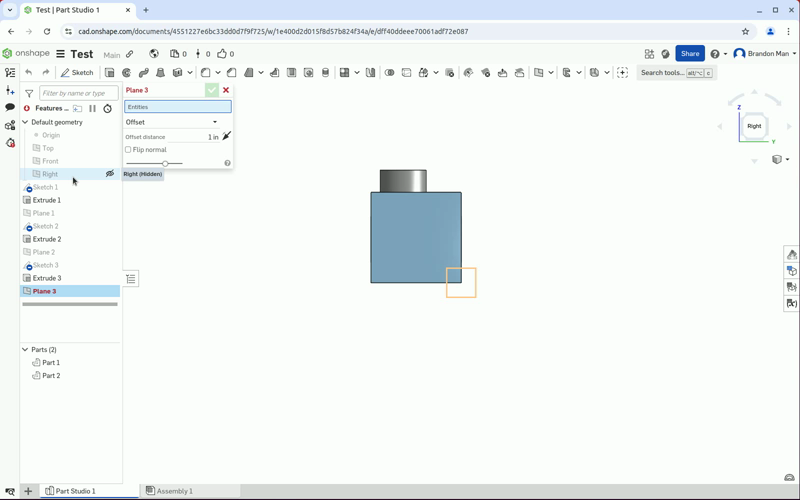
click(73, 176)
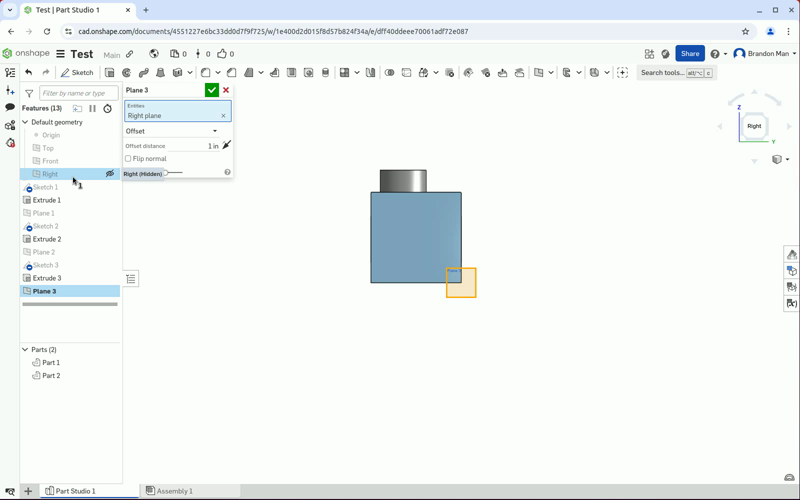
key(tab, 2)
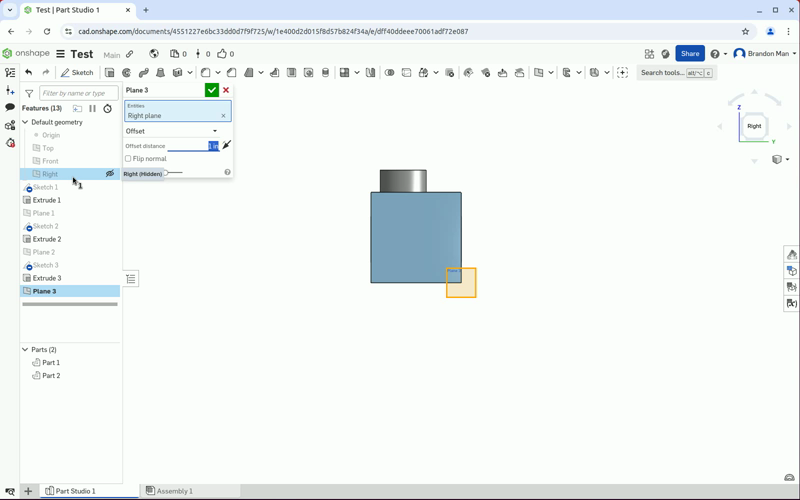
text(18.548)
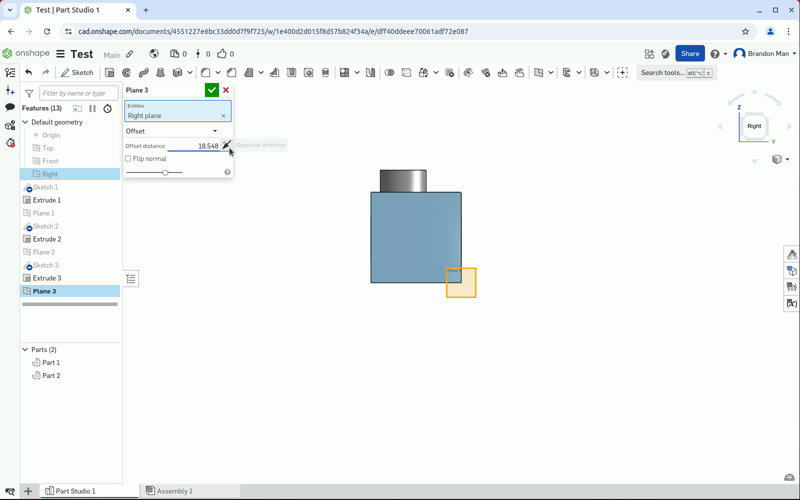
mouse_move(229, 147)
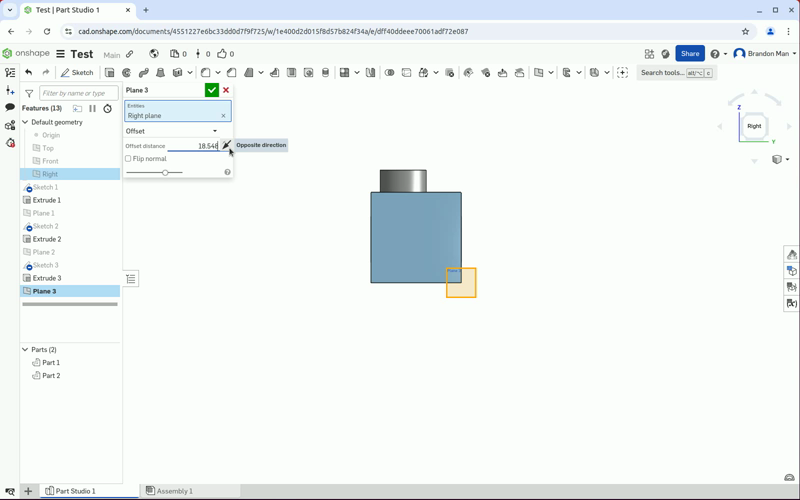
click(229, 147)
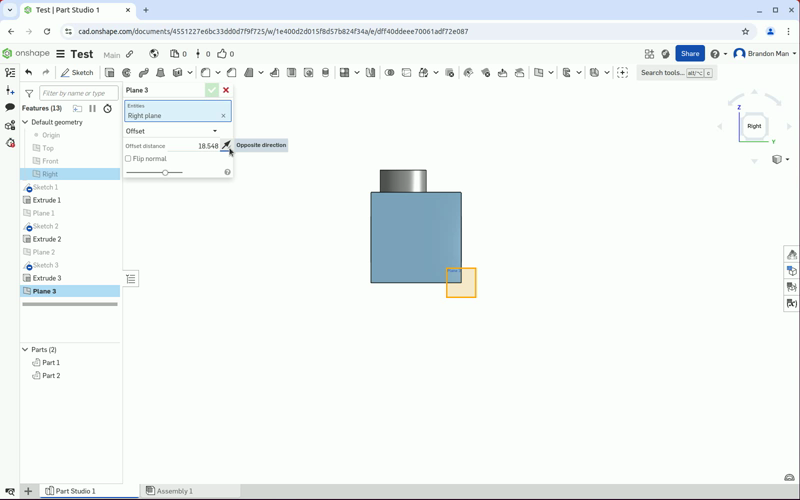
key(enter, 2)
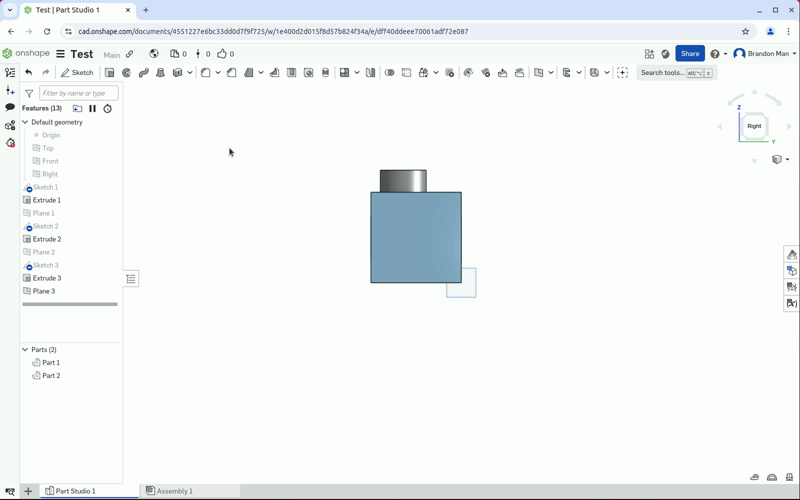
key(shift+s)
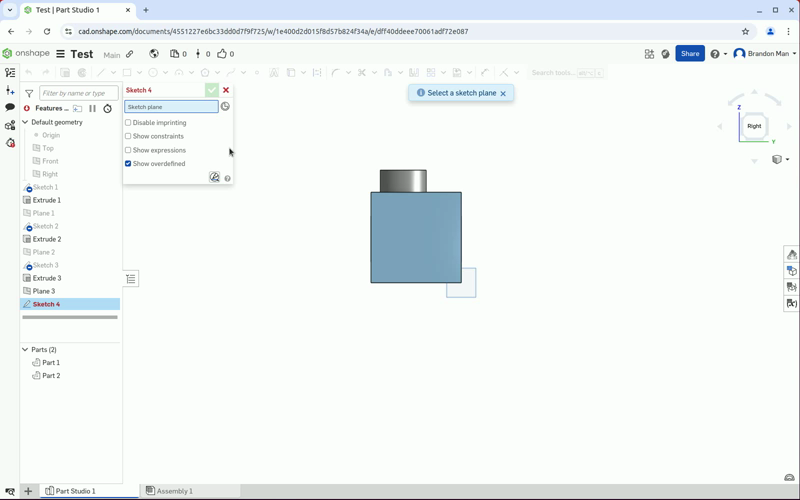
mouse_move(73, 293)
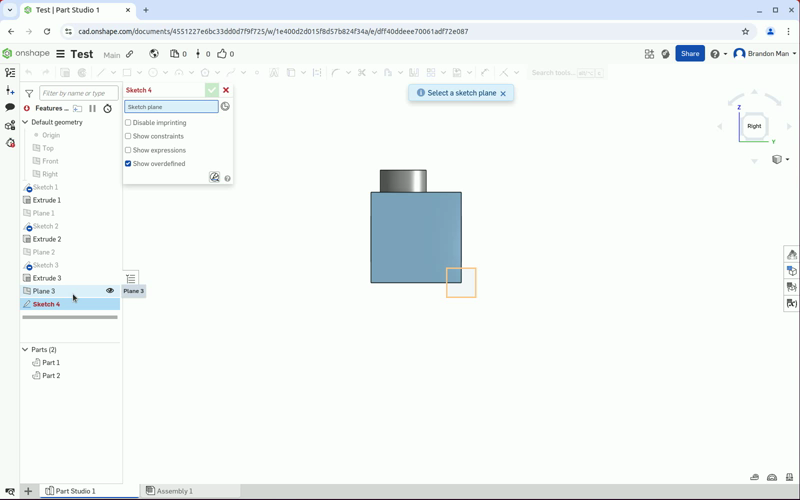
click(73, 293)
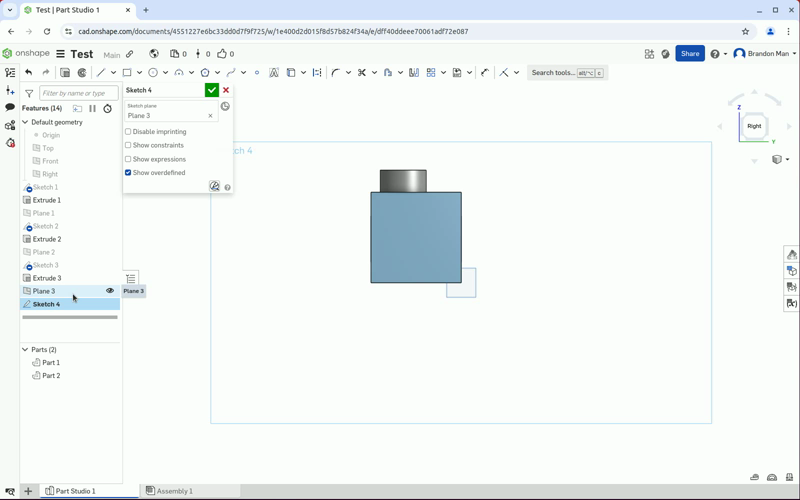
mouse_move(73, 352)
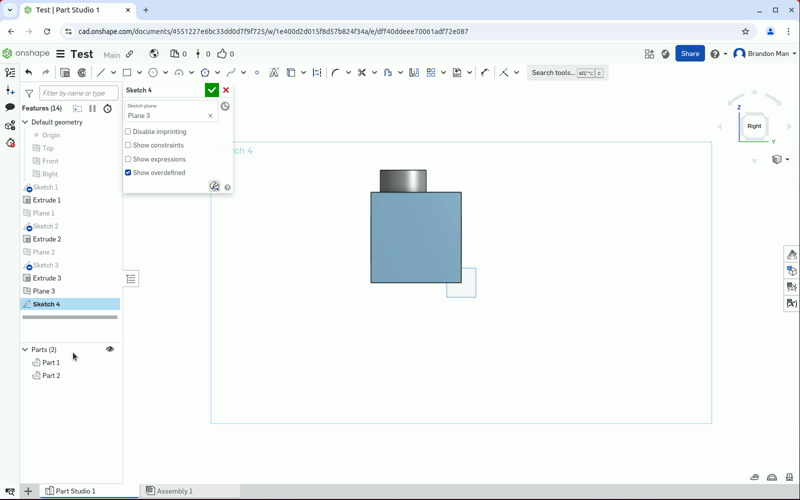
key(y)
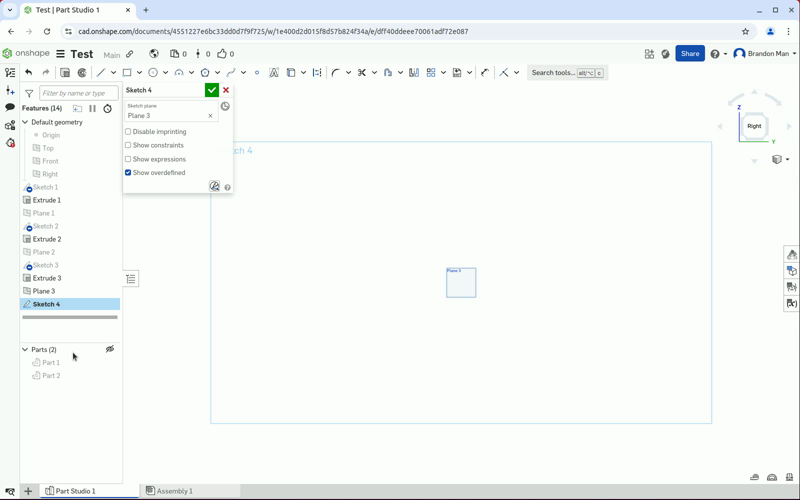
key(l)
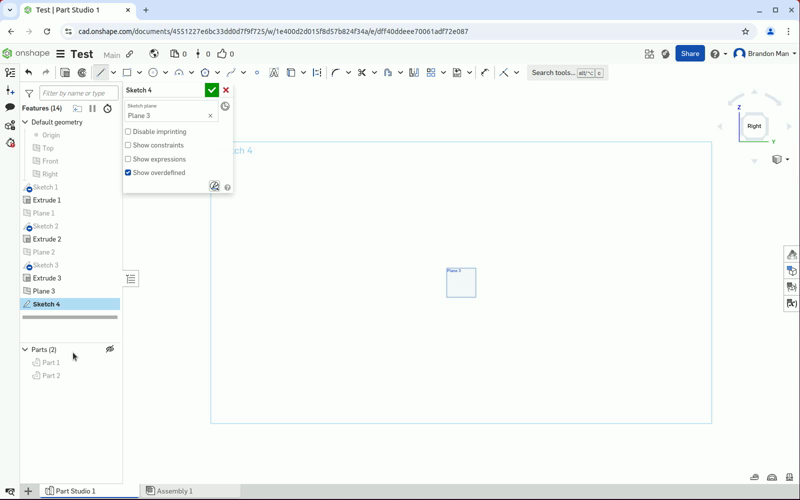
key_down(shift)
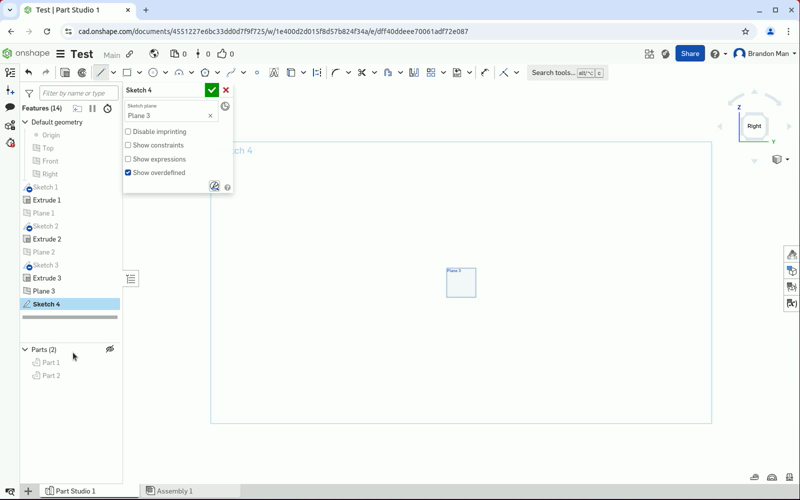
mouse_move(395, 250)
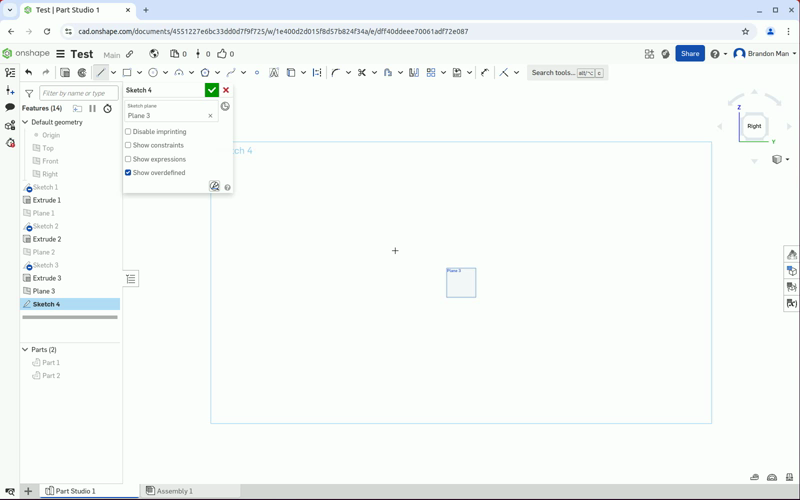
click(395, 250)
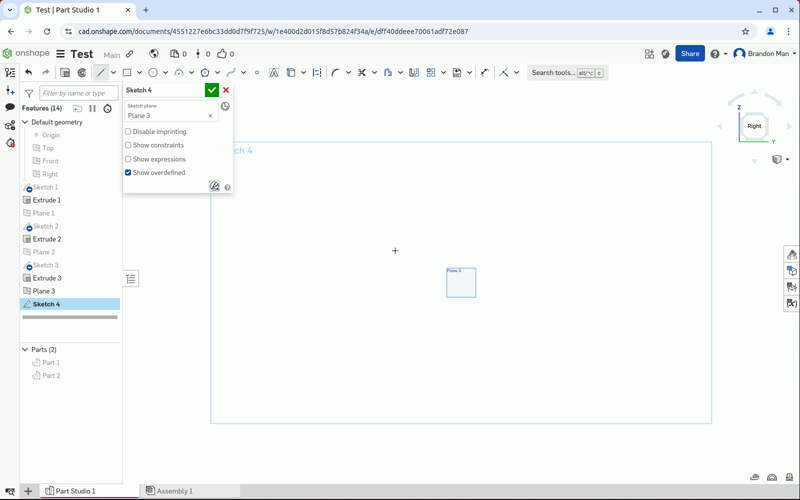
key_up(shift)
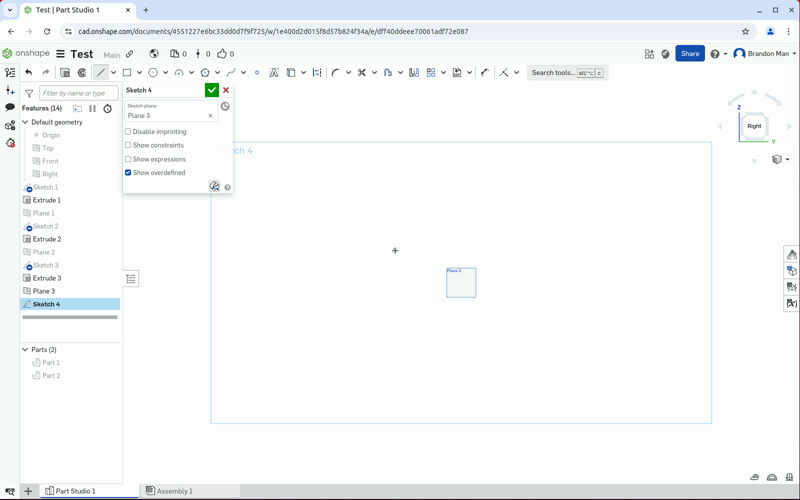
key_down(shift)
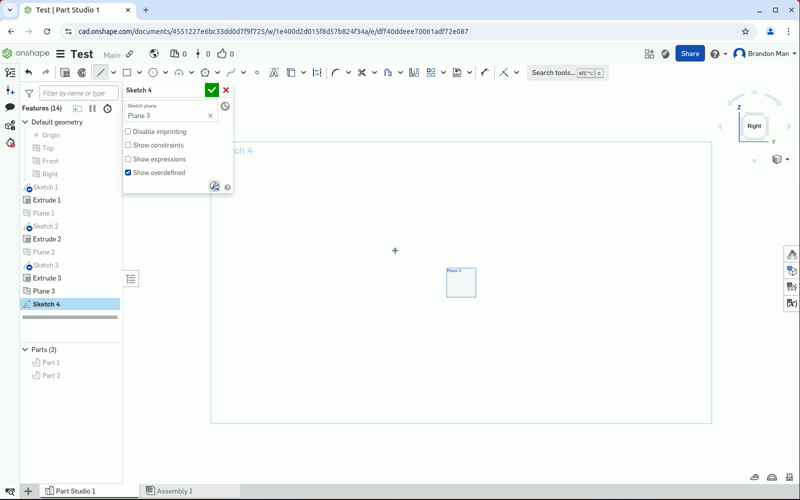
mouse_move(425, 250)
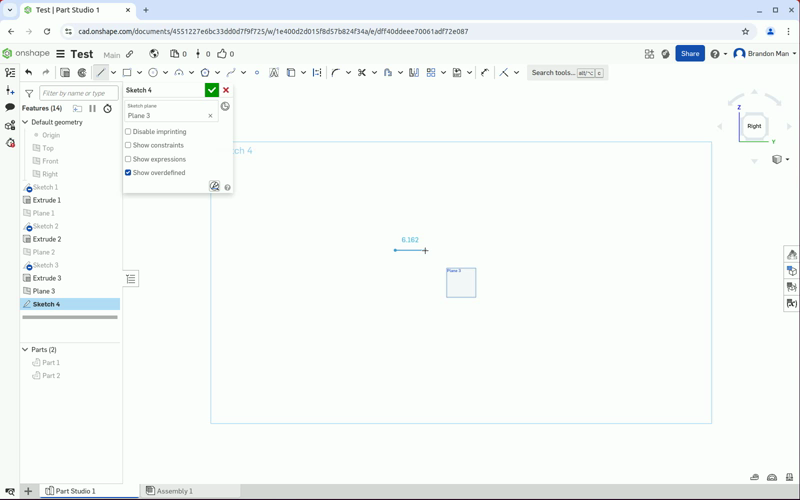
mouse_move(440, 250)
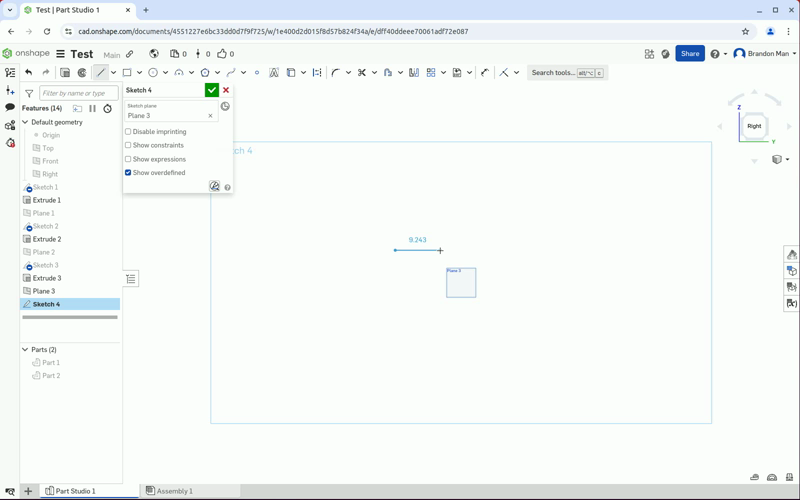
click(440, 250)
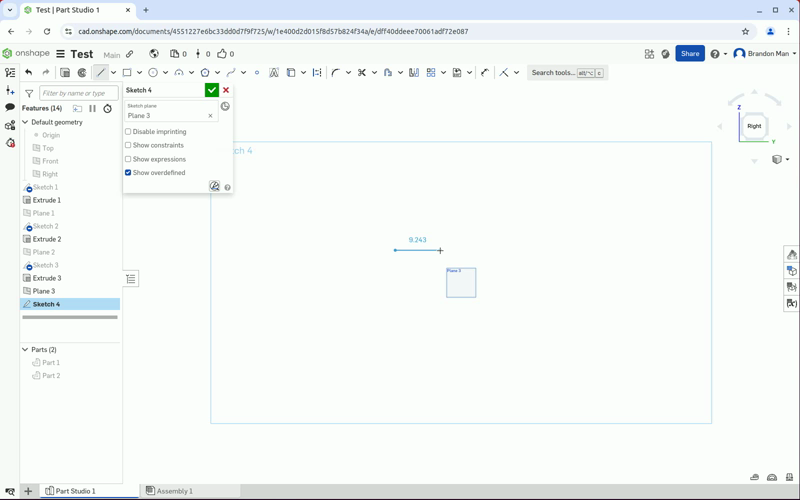
key_up(shift)
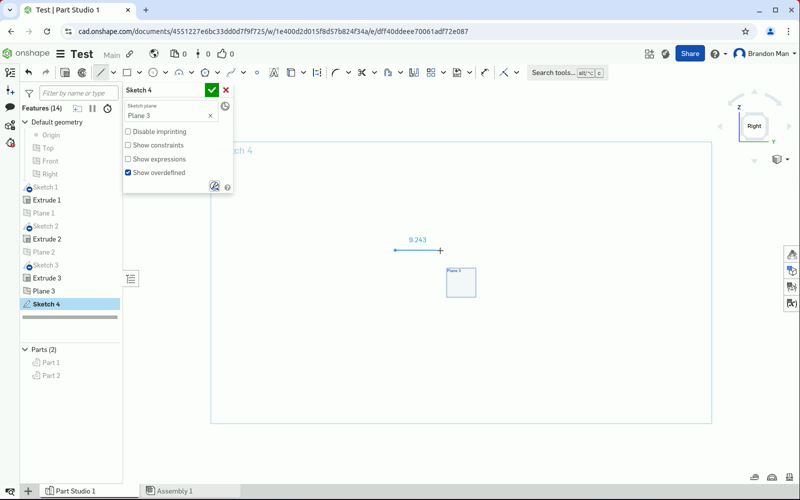
key_down(shift)
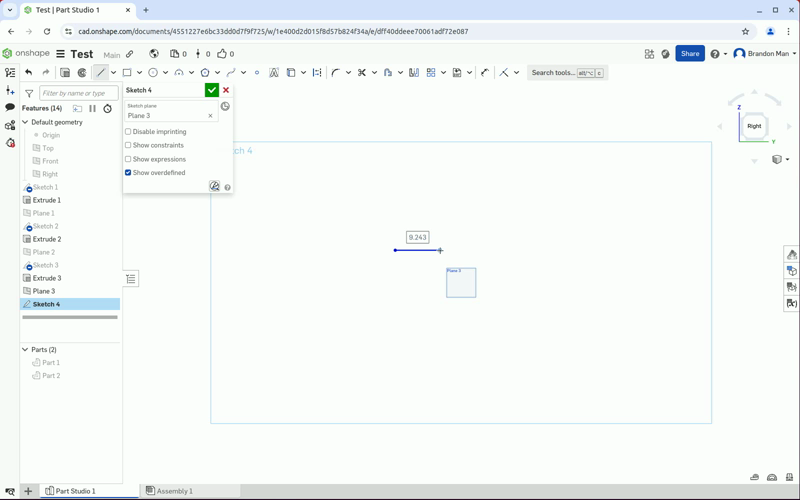
mouse_move(470, 250)
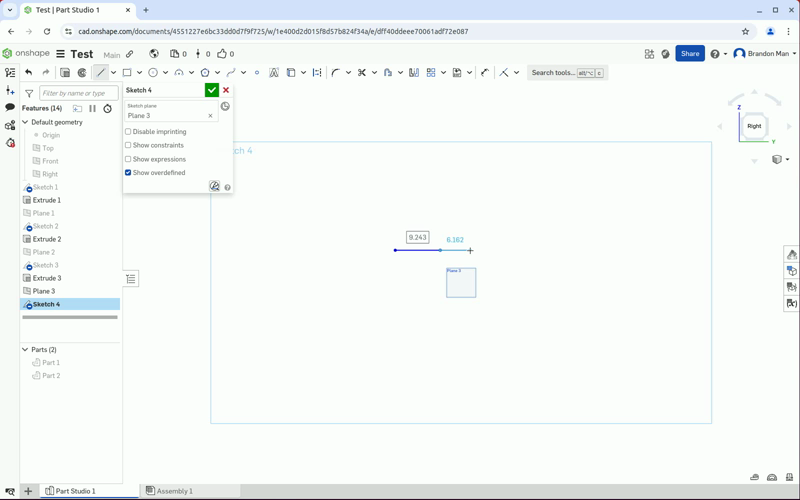
mouse_move(440, 204)
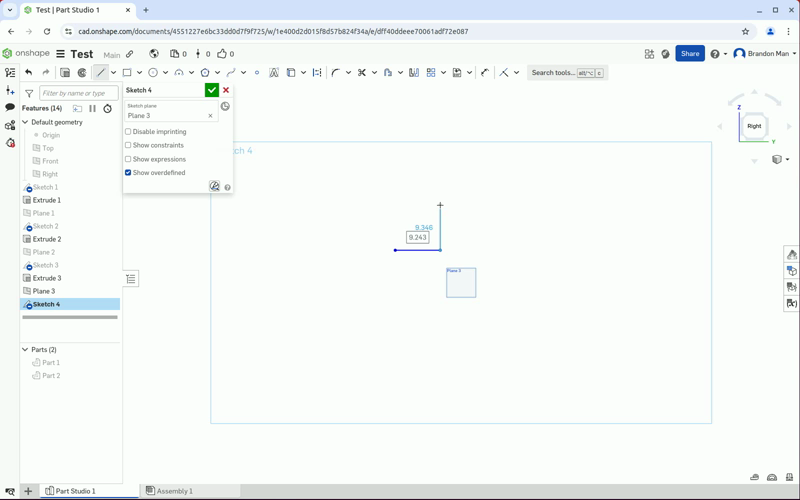
click(440, 204)
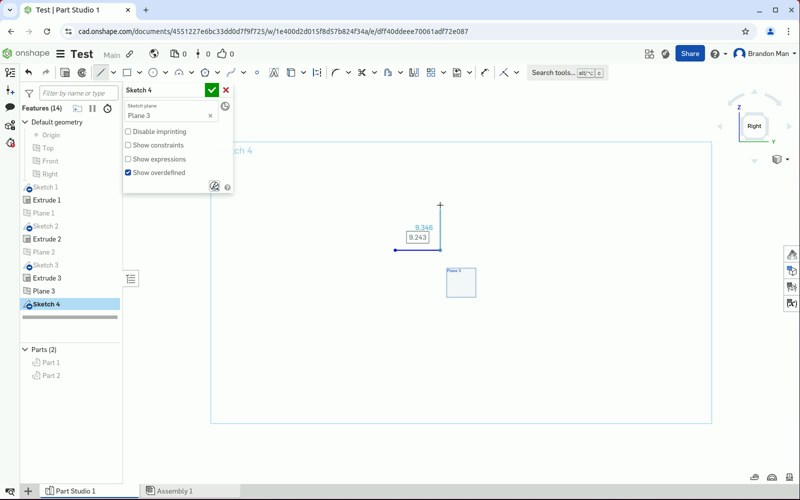
key_up(shift)
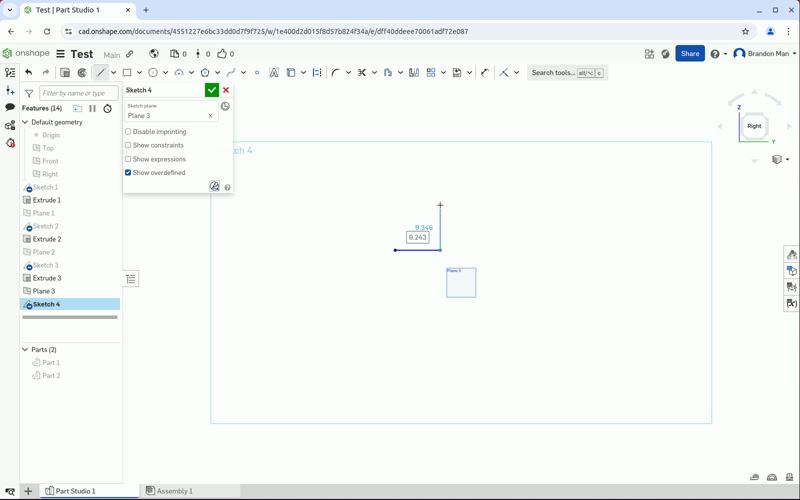
key_down(shift)
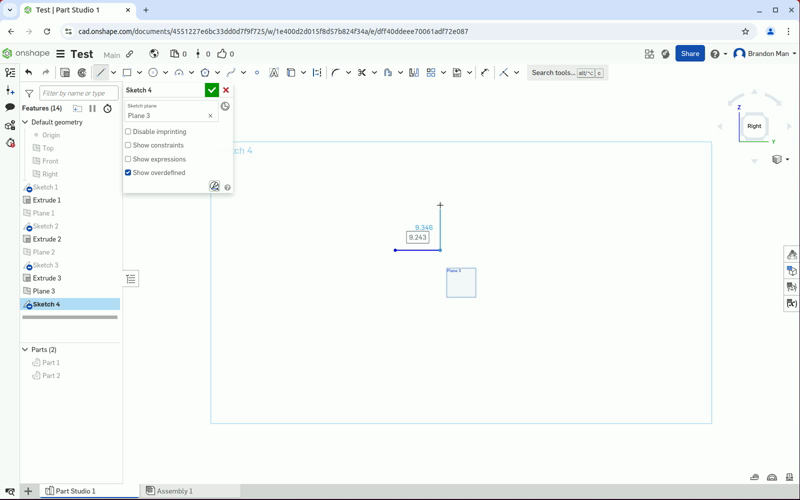
mouse_move(470, 204)
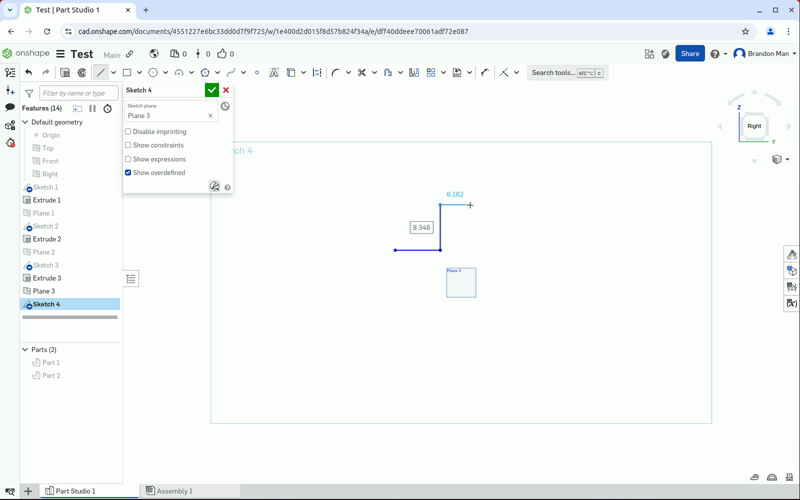
mouse_move(395, 204)
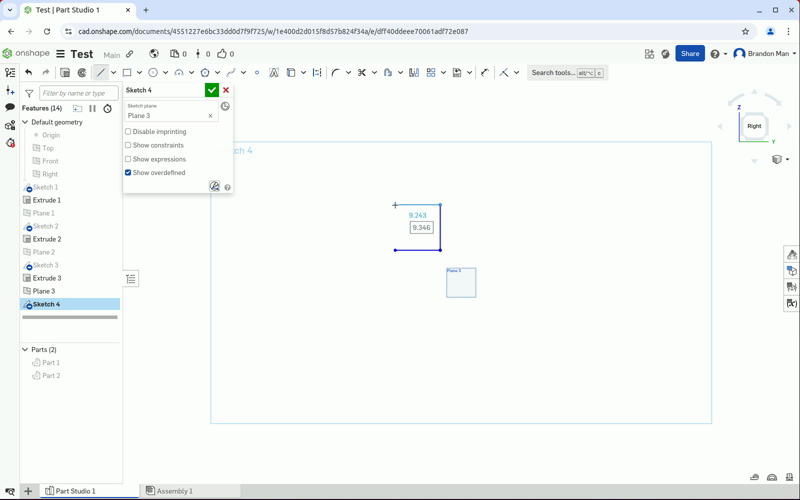
click(395, 204)
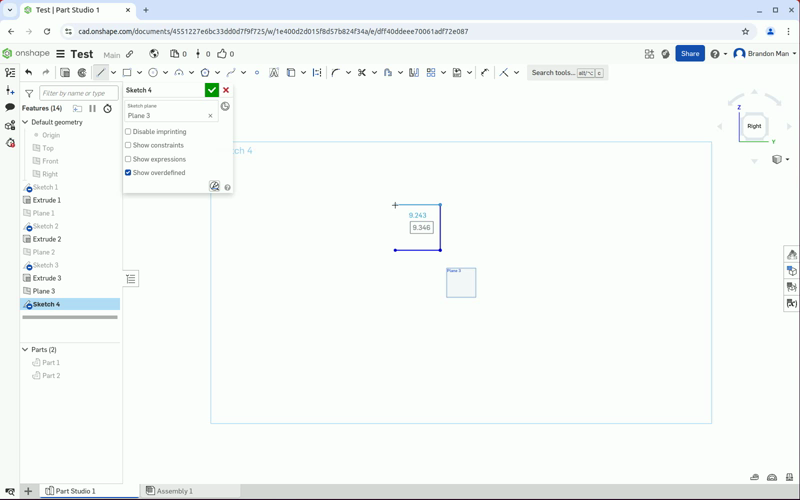
key_up(shift)
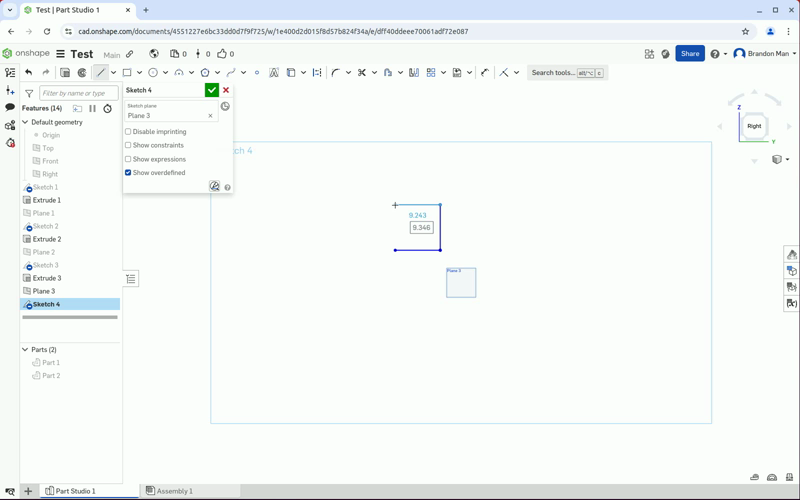
mouse_move(425, 204)
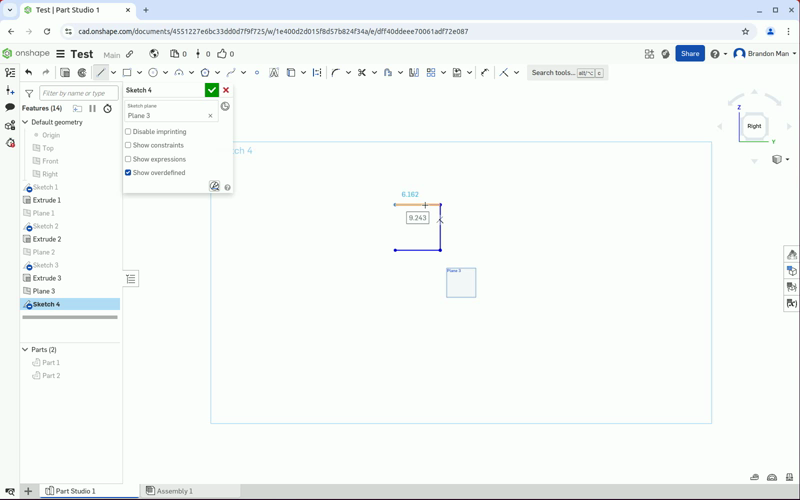
key_down(shift)
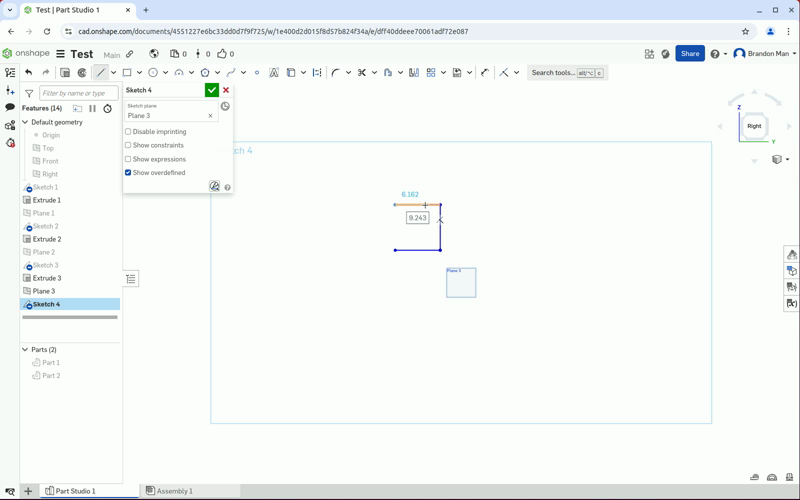
mouse_move(395, 250)
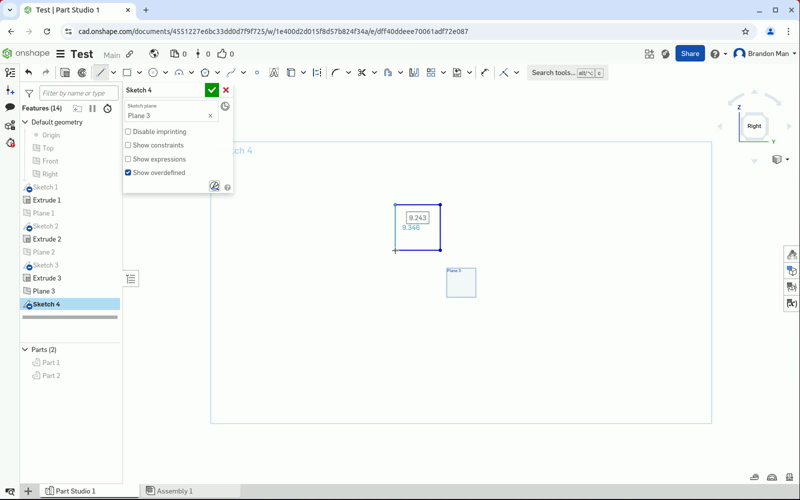
key_up(shift)
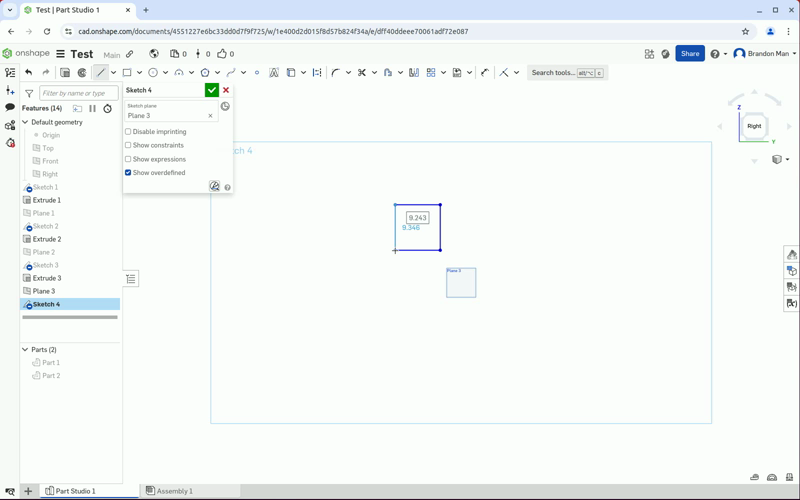
click(395, 250)
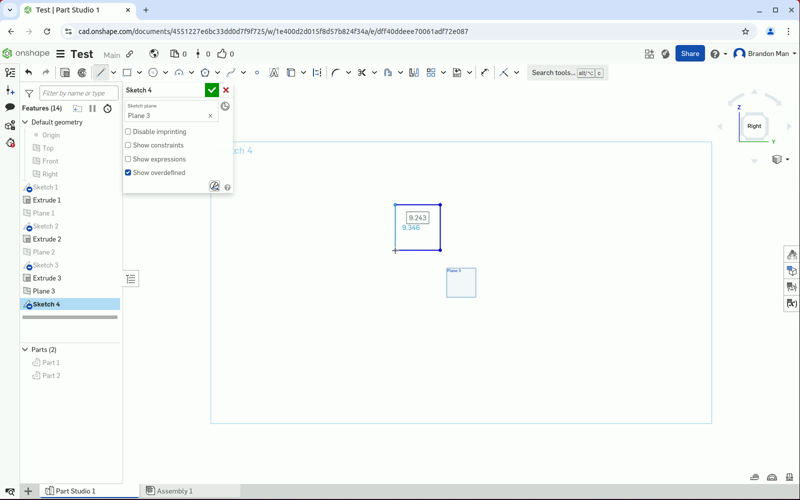
key(esc)
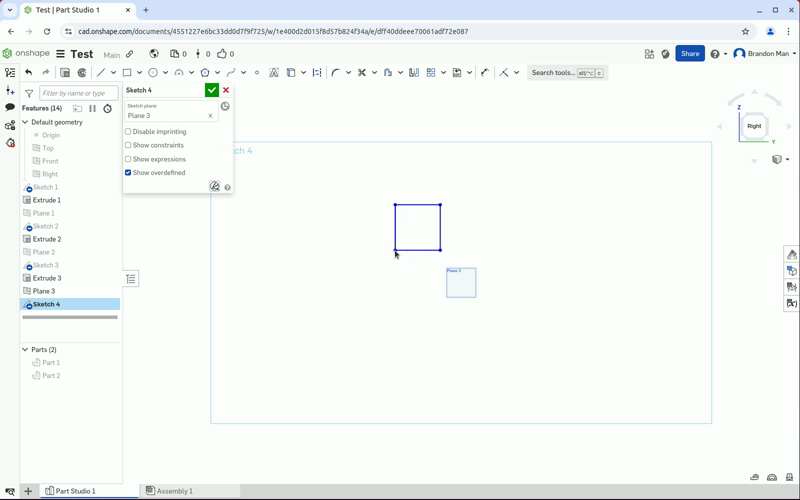
mouse_move(420, 234)
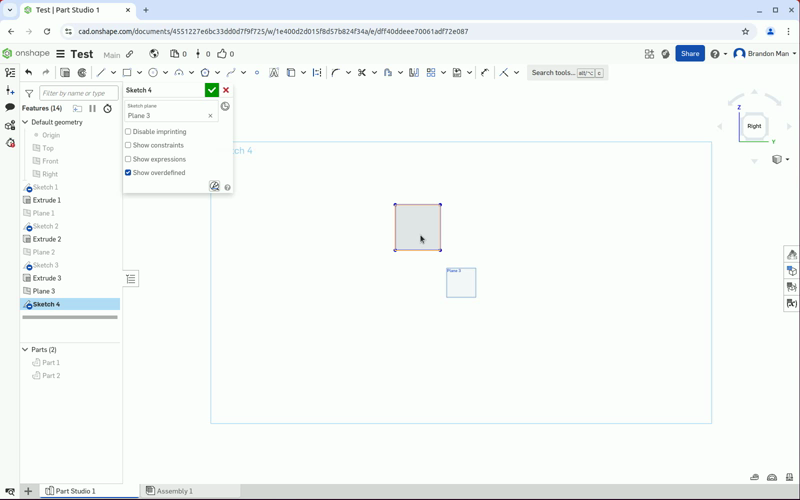
click(420, 234)
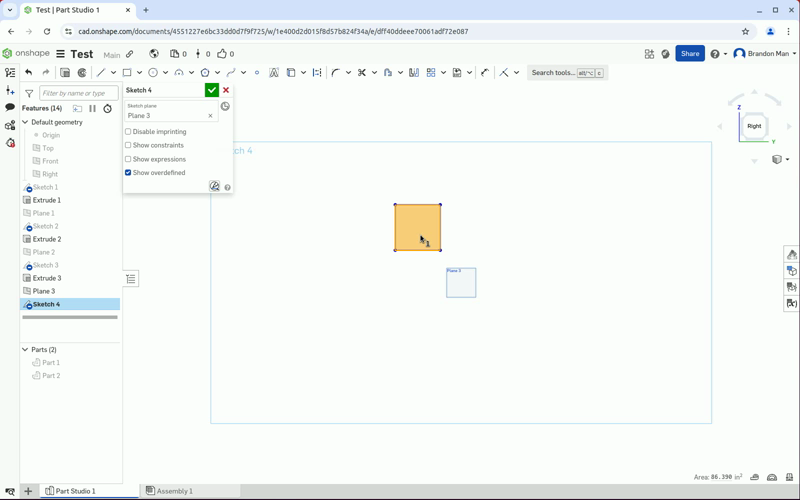
mouse_move(73, 352)
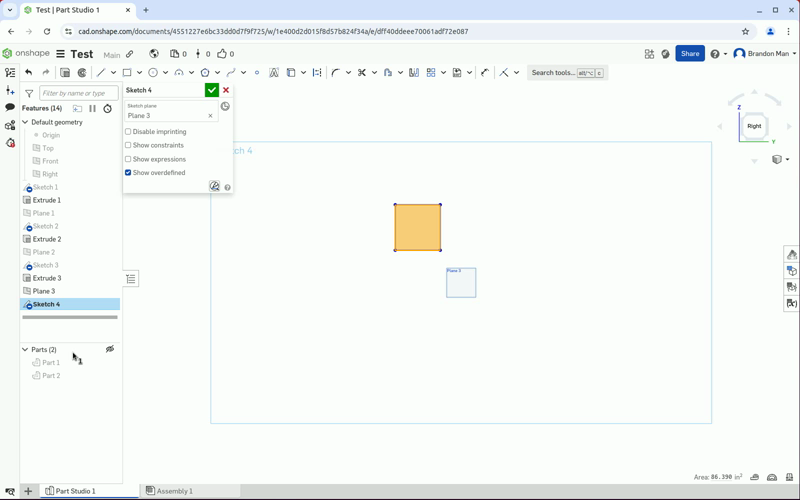
key(shift+y)
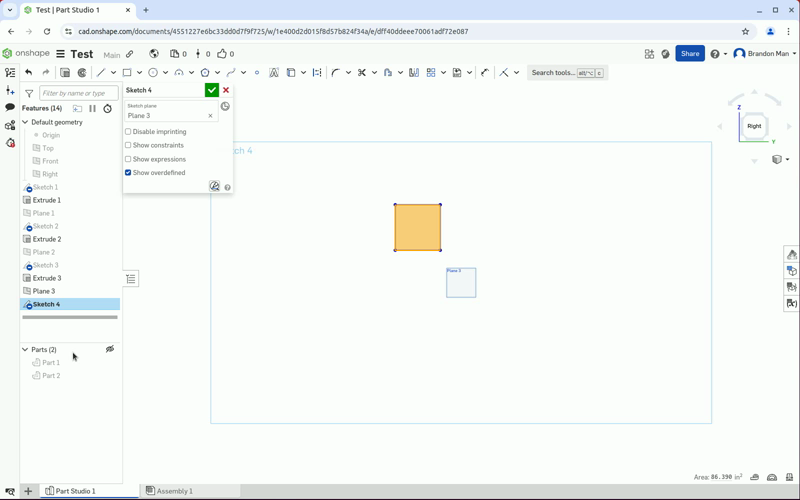
key(shift+e)
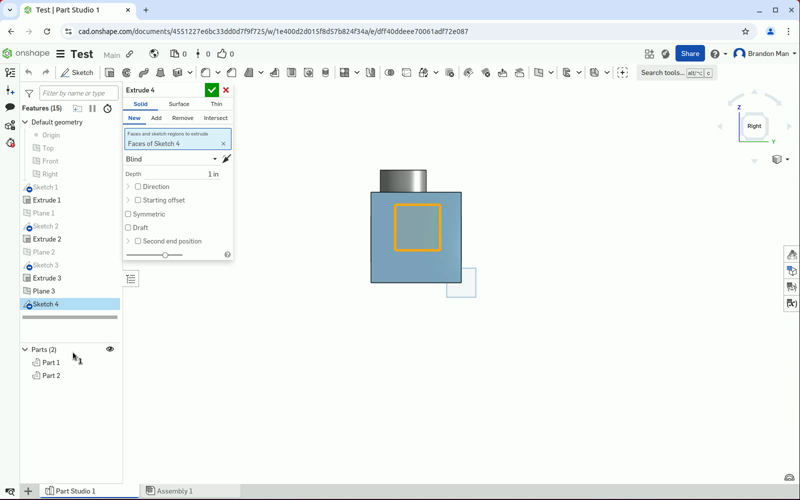
mouse_move(143, 106)
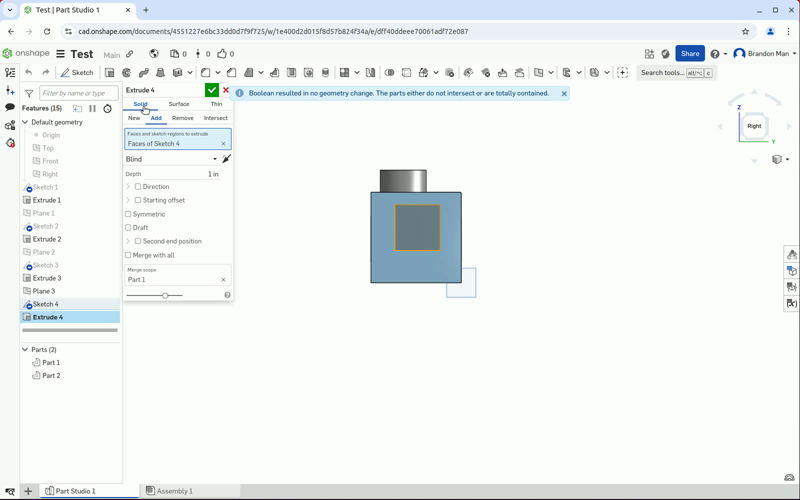
click(143, 106)
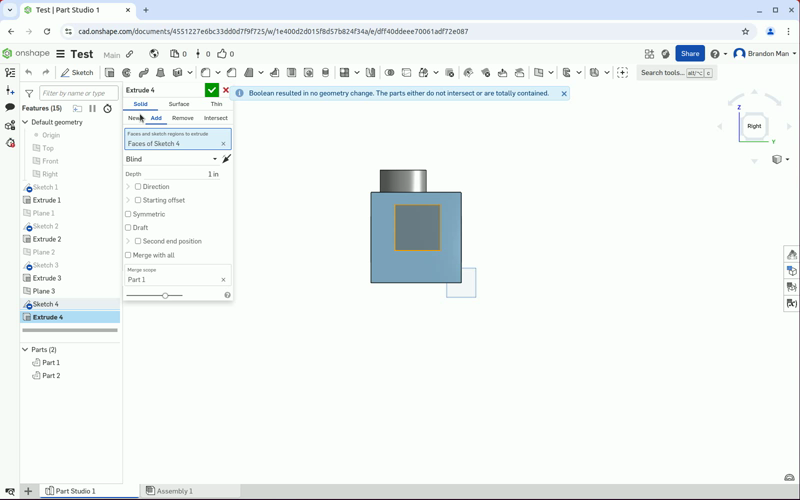
mouse_move(137, 120)
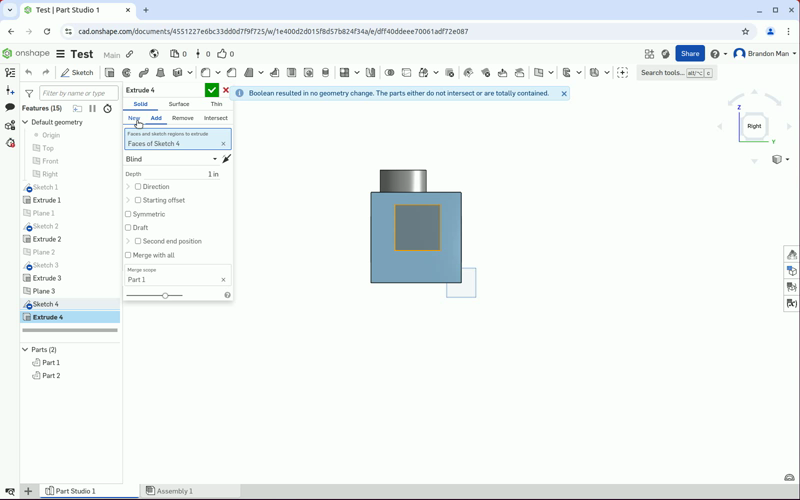
click(137, 120)
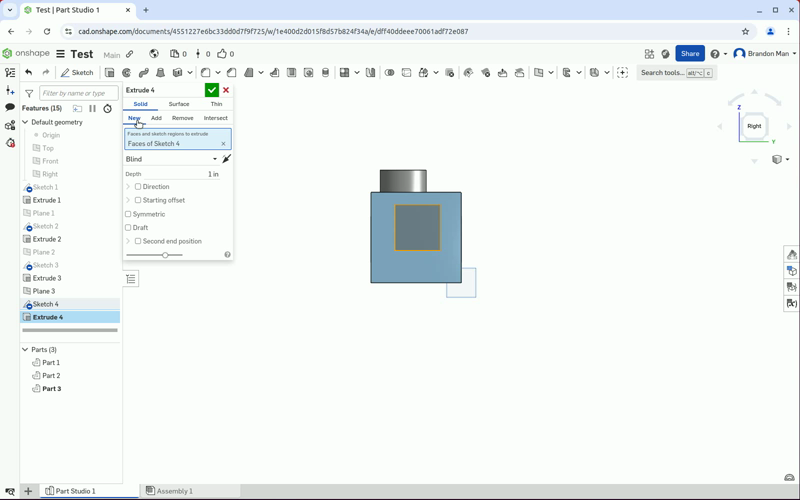
key(tab, 4)
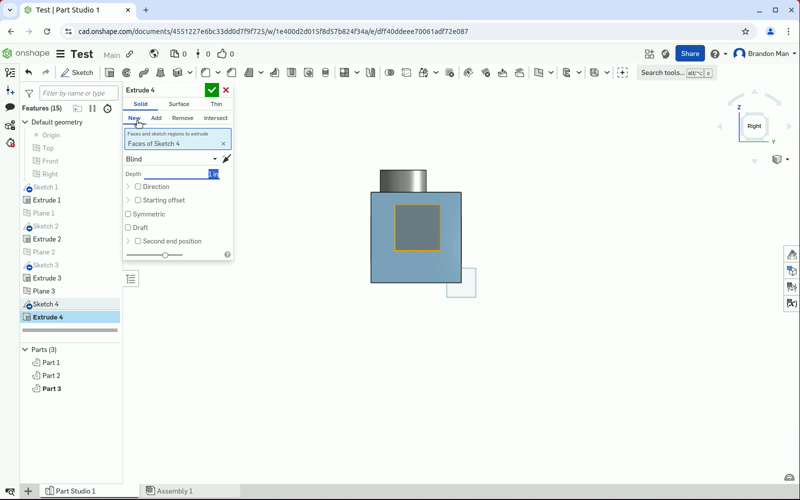
text(4.574)
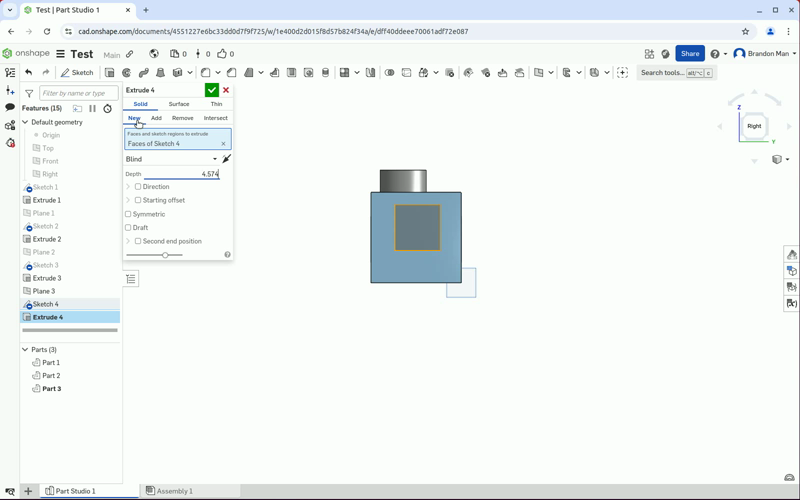
key(enter)
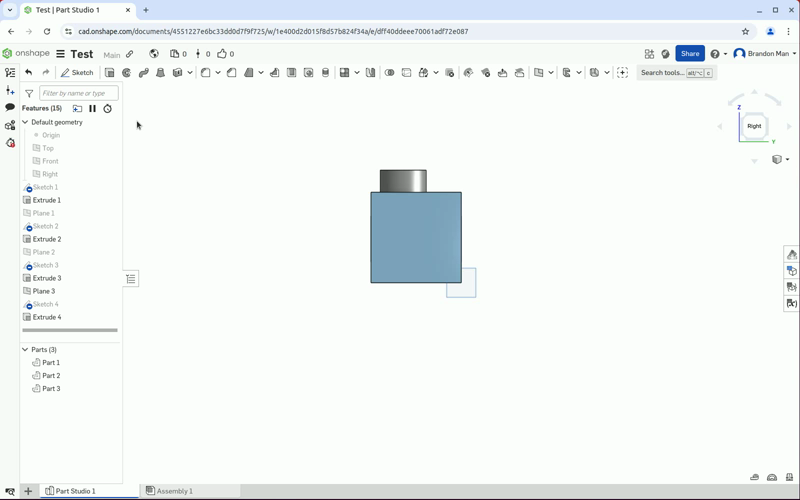
key(shift+h)
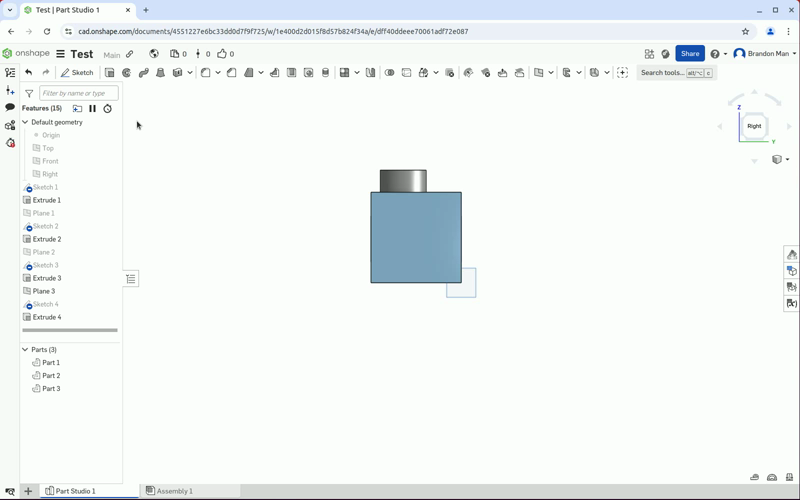
key(shift+h)
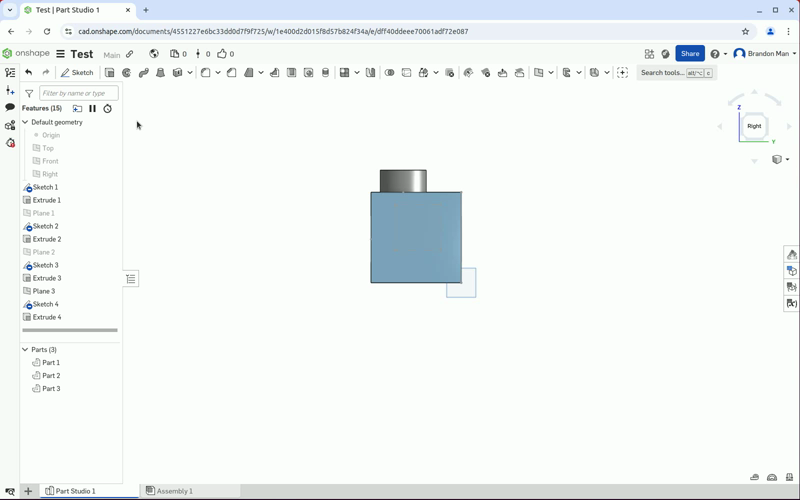
key(shift+7)
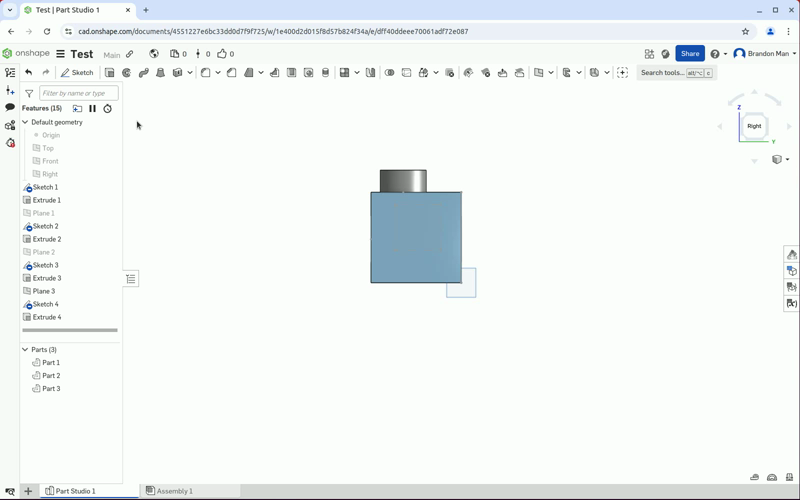
key(right, 2)
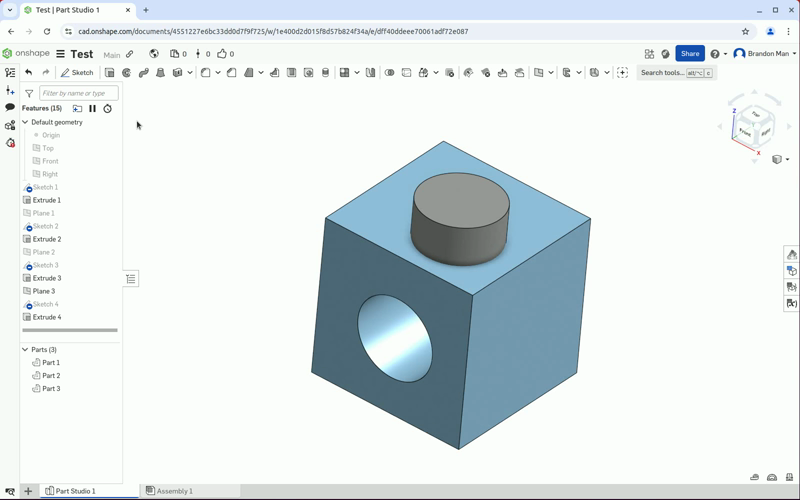
key(down, 2)
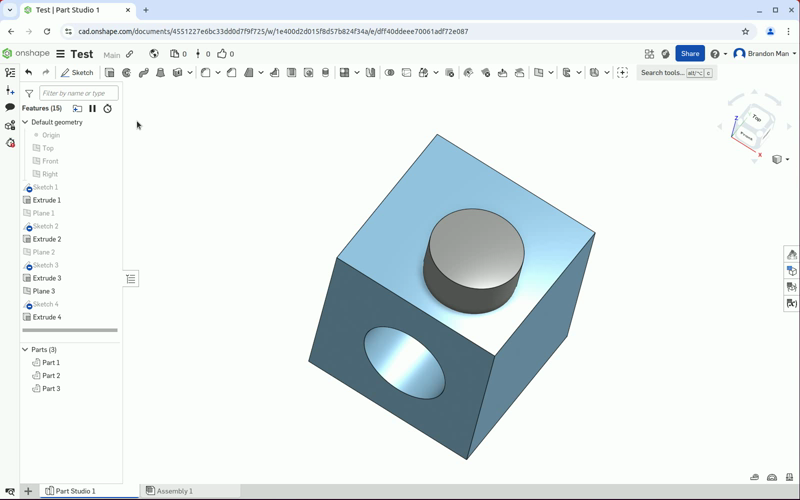
key(up, 2)
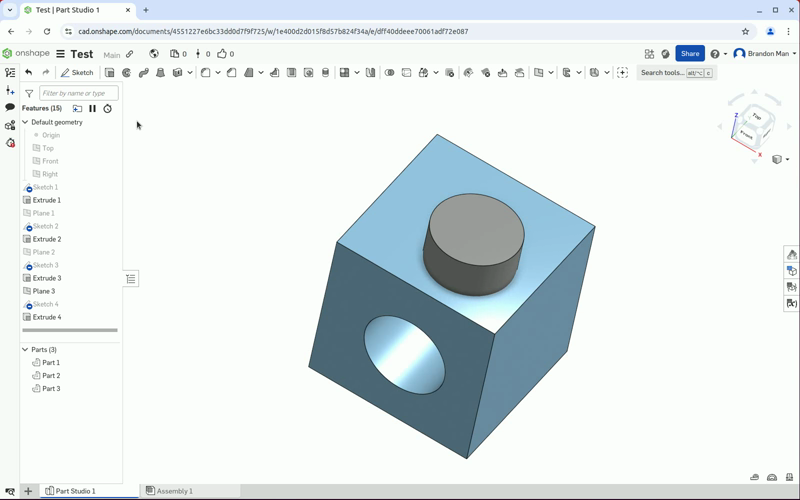
key(left, 2)
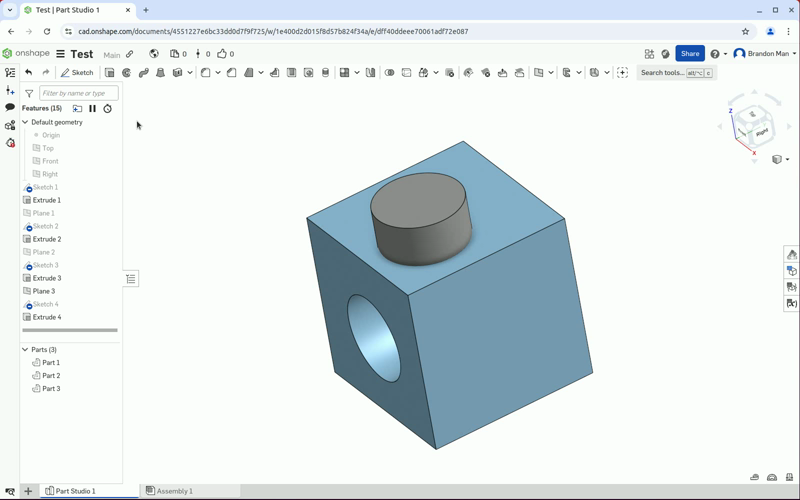
mouse_move(73, 189)
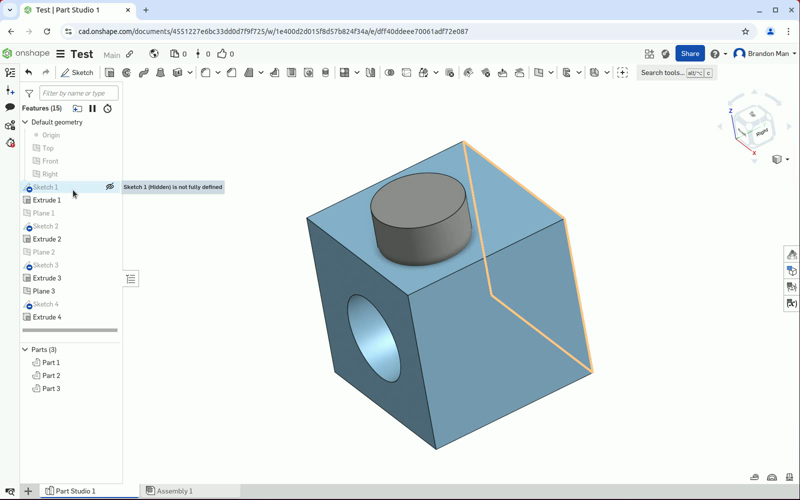
click(73, 189)